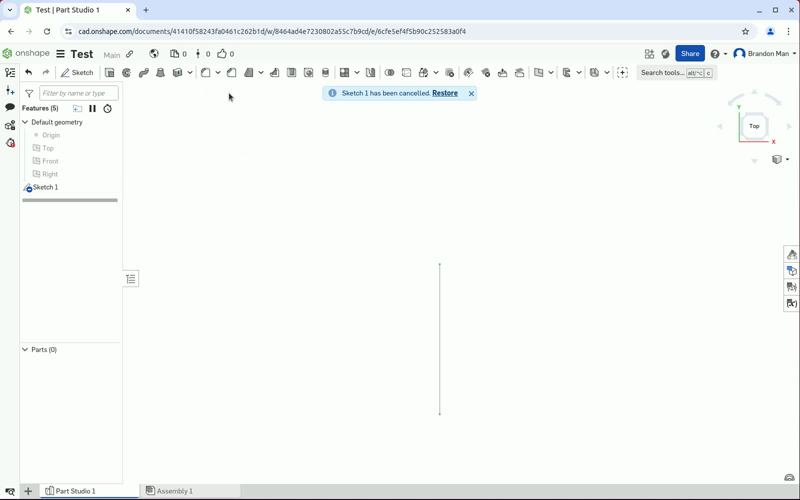
key(shift+h)
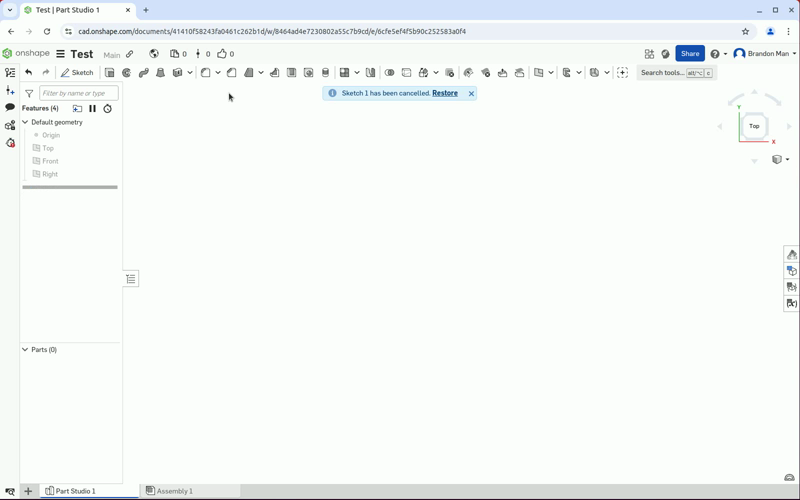
key(shift+s)
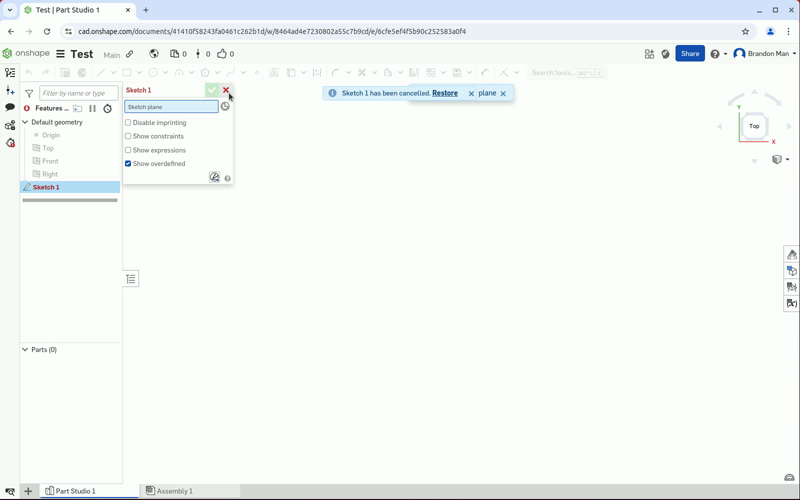
mouse_move(73, 150)
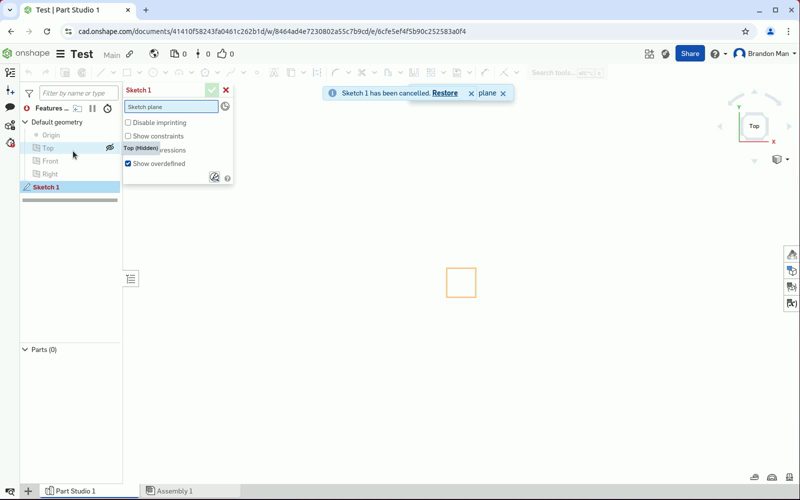
click(73, 150)
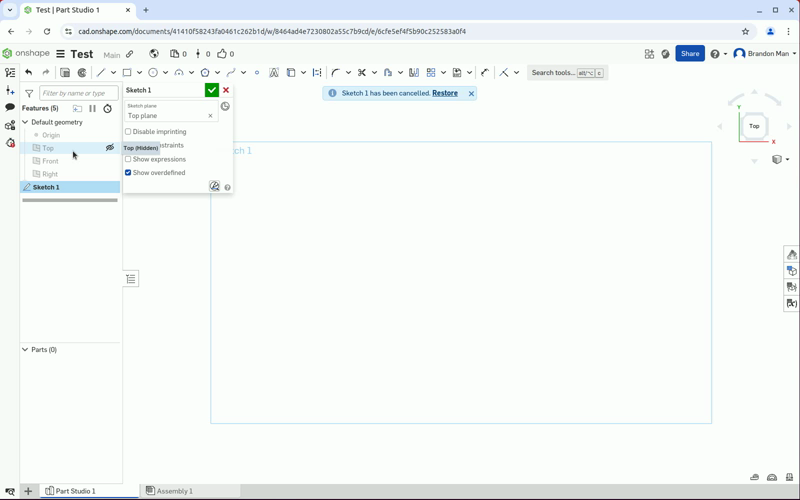
mouse_move(73, 352)
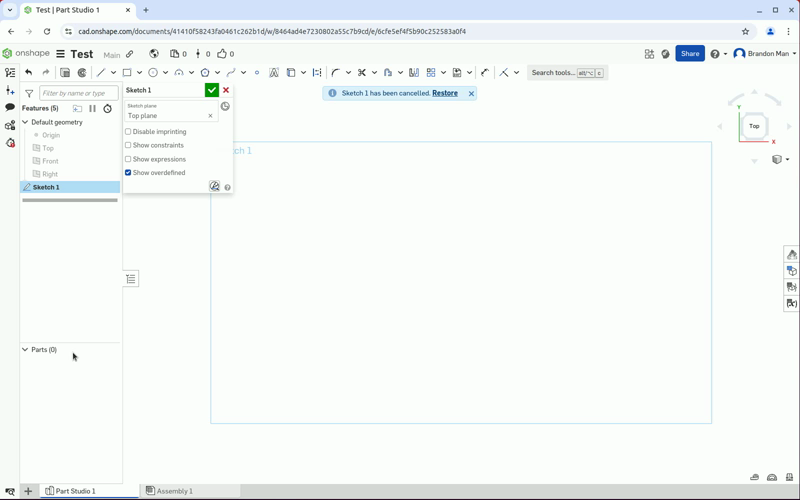
key(y)
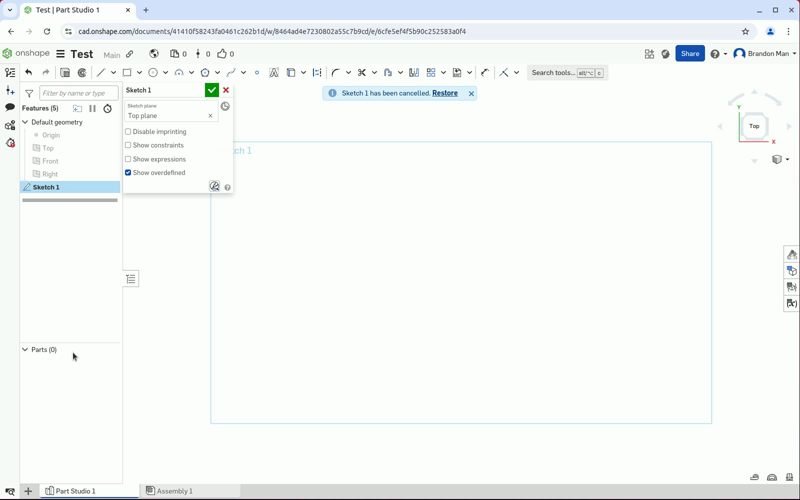
key(l)
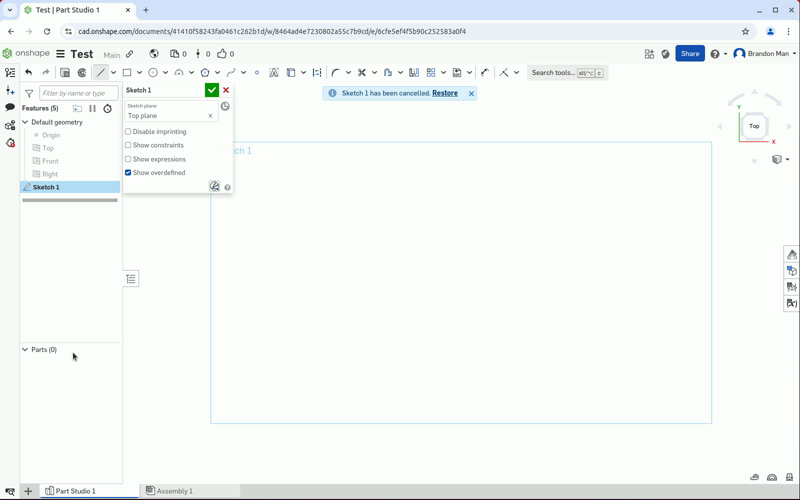
key_down(shift)
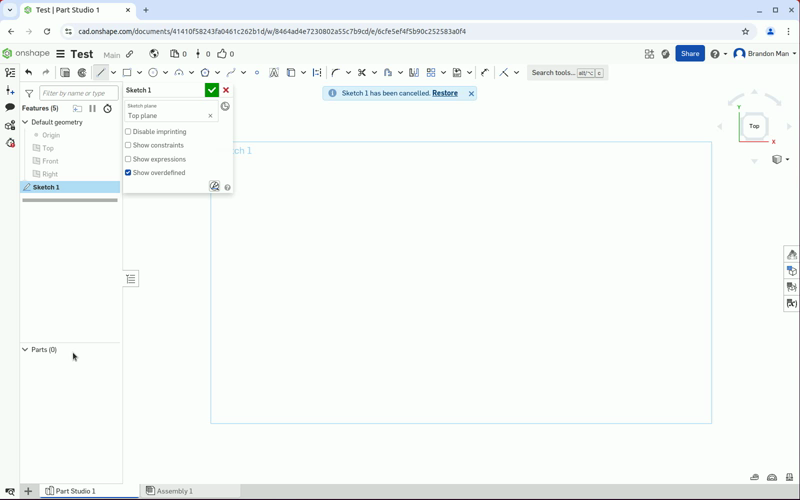
mouse_move(388, 390)
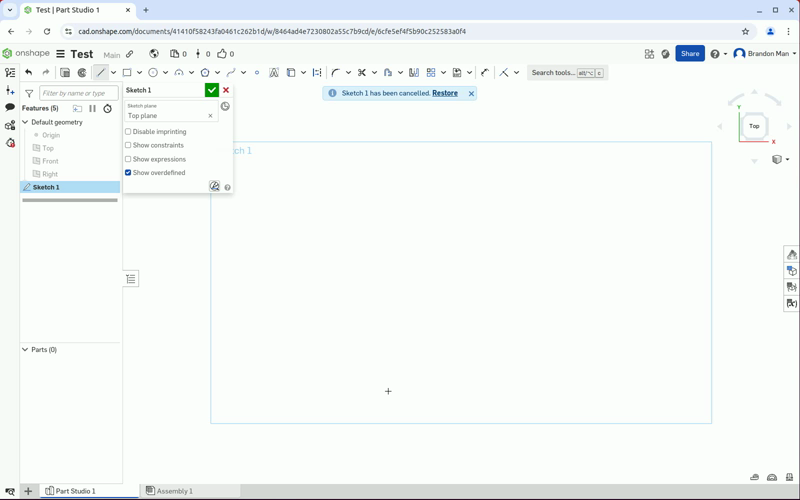
click(388, 390)
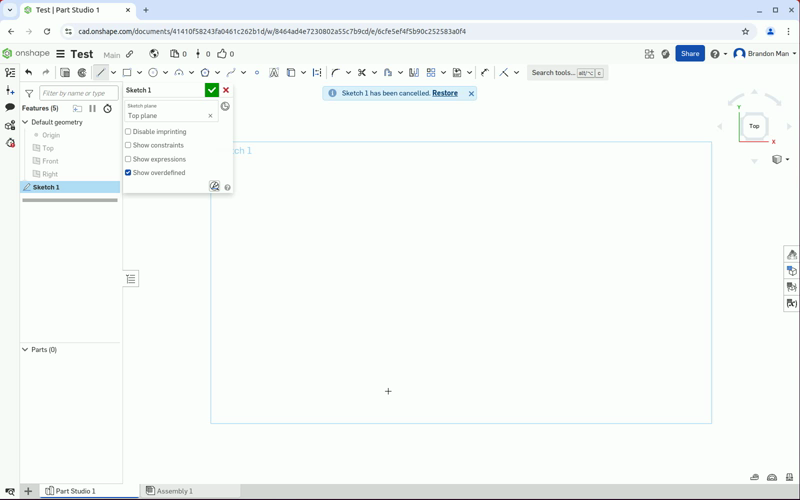
key_up(shift)
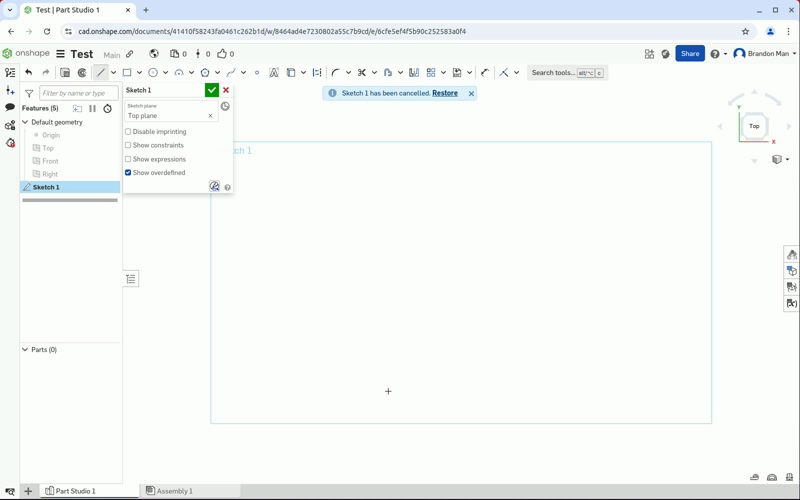
key_down(shift)
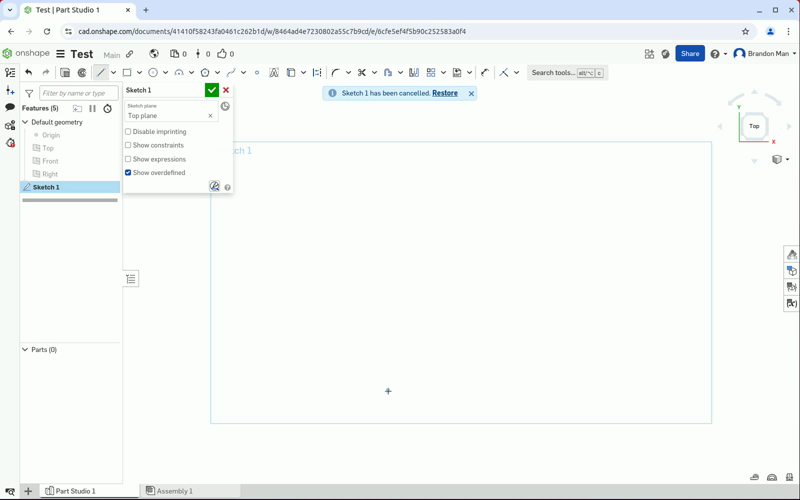
mouse_move(532, 390)
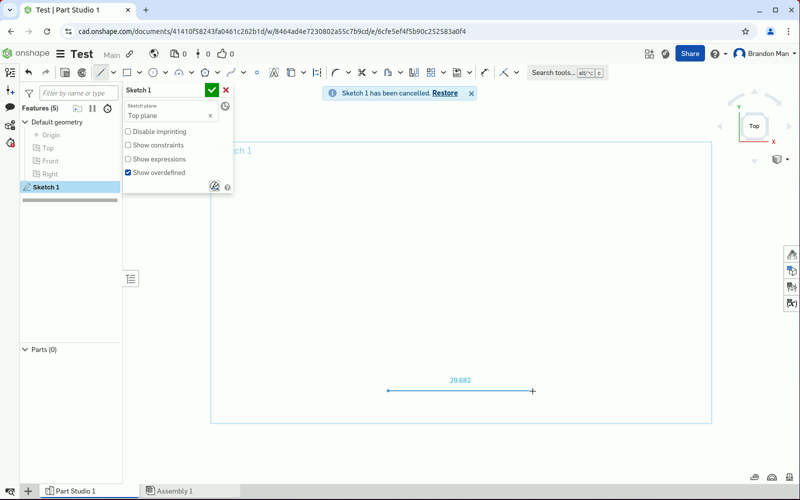
click(532, 390)
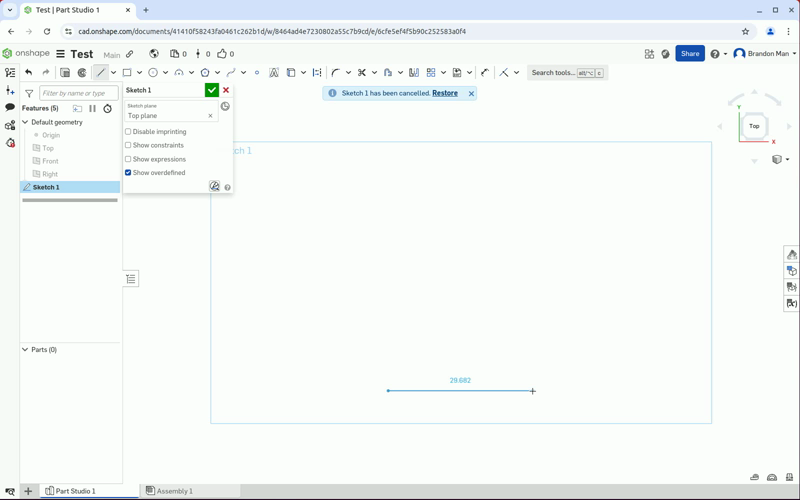
key_up(shift)
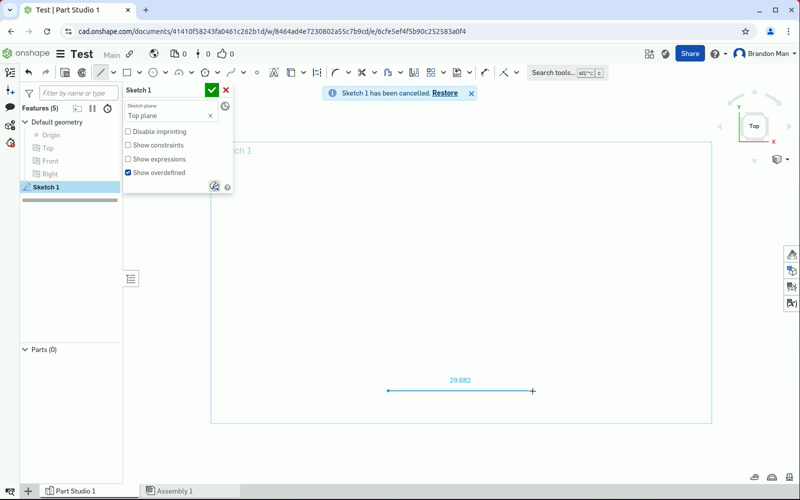
key_down(shift)
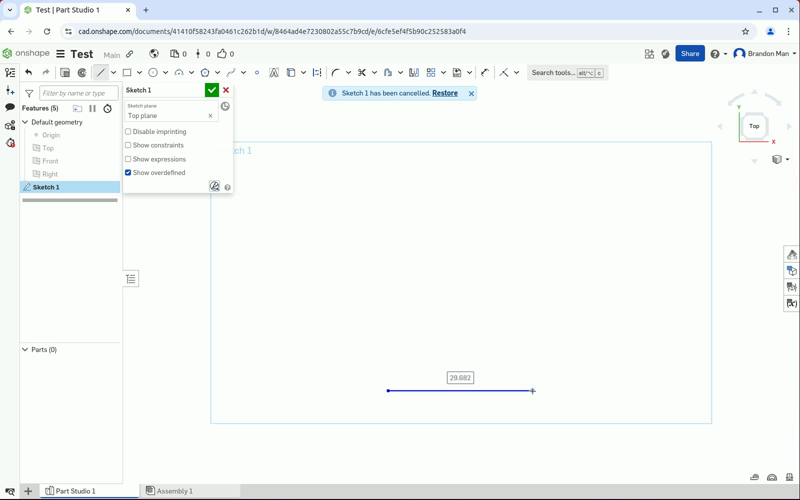
mouse_move(532, 176)
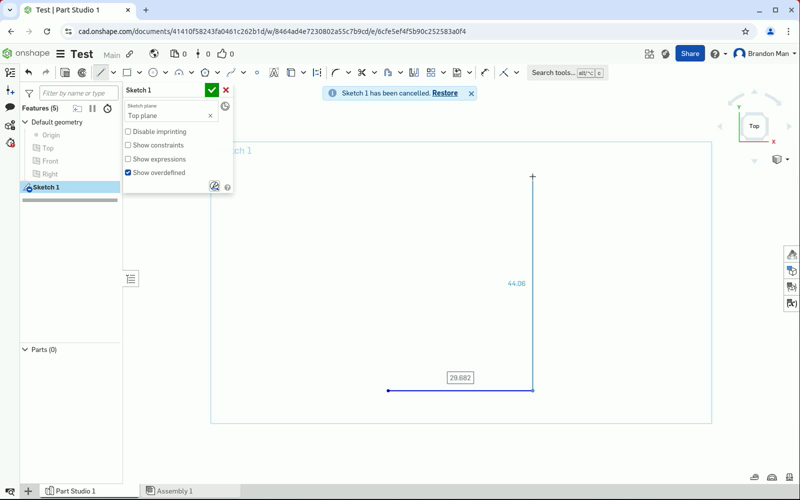
click(532, 176)
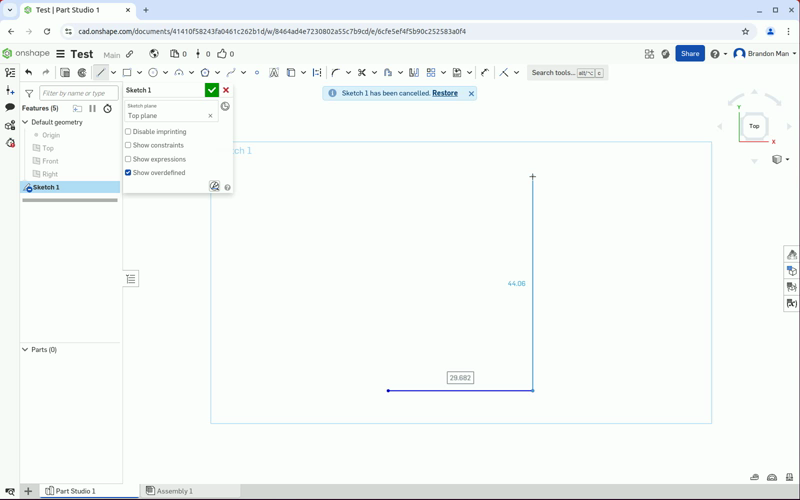
key_up(shift)
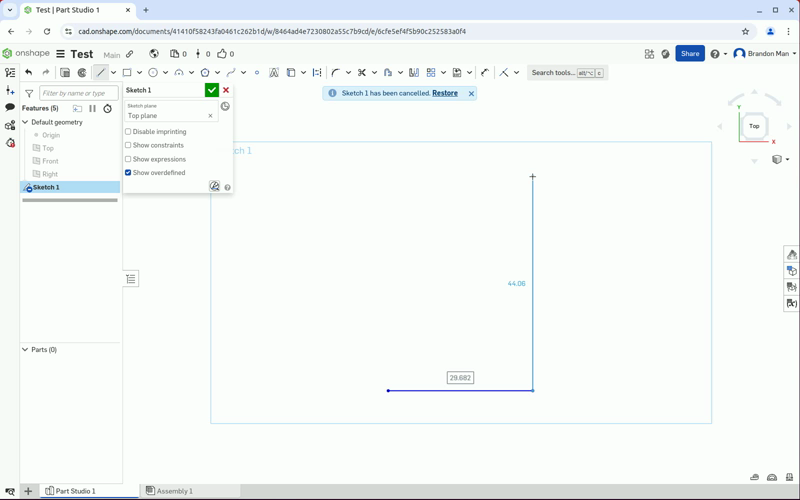
key_down(shift)
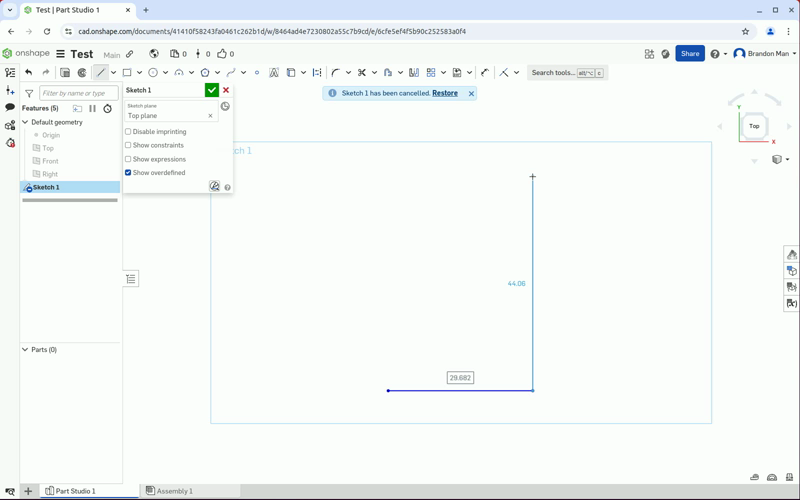
mouse_move(388, 176)
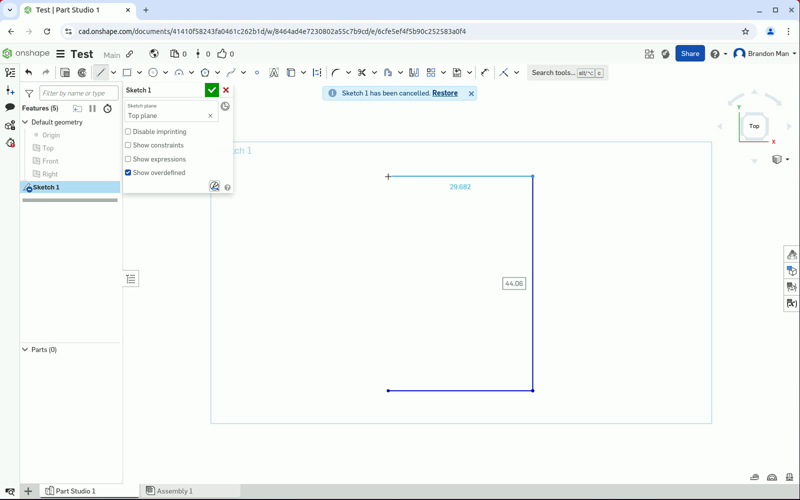
click(388, 176)
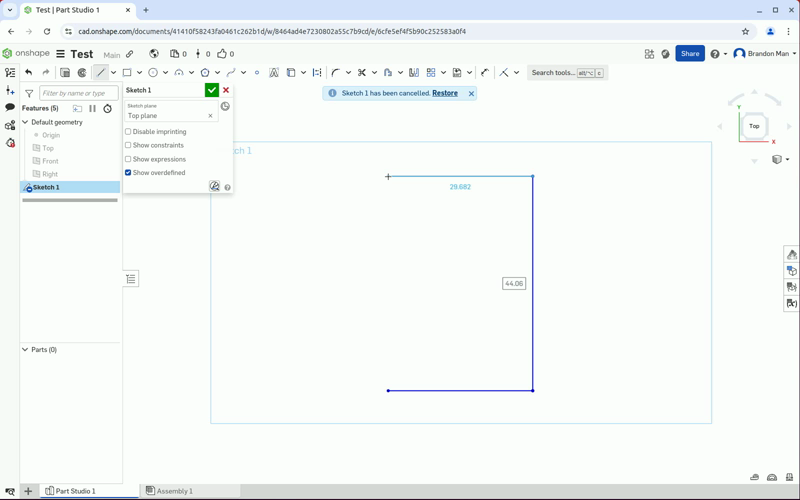
key_up(shift)
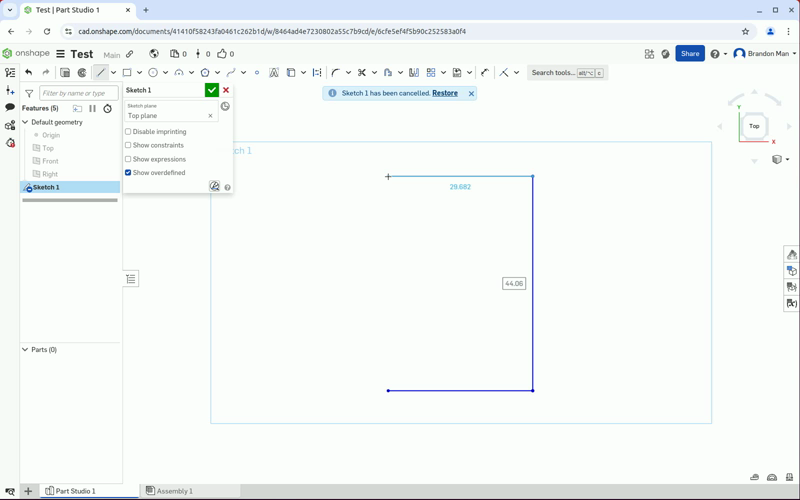
key_down(shift)
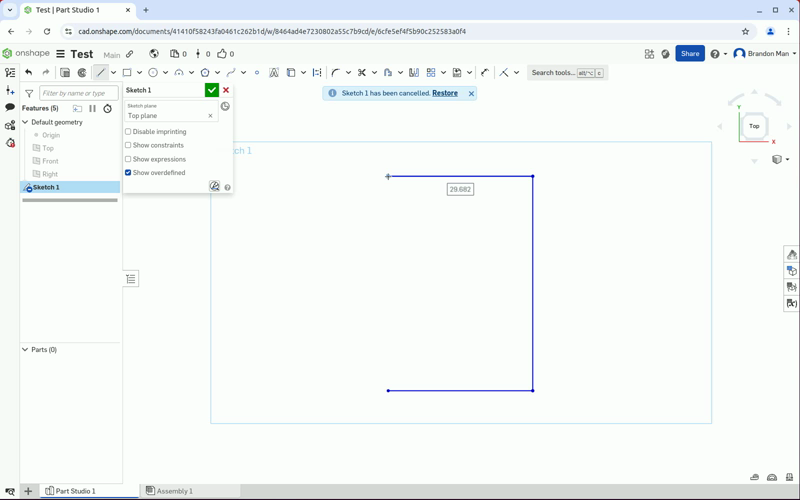
mouse_move(388, 390)
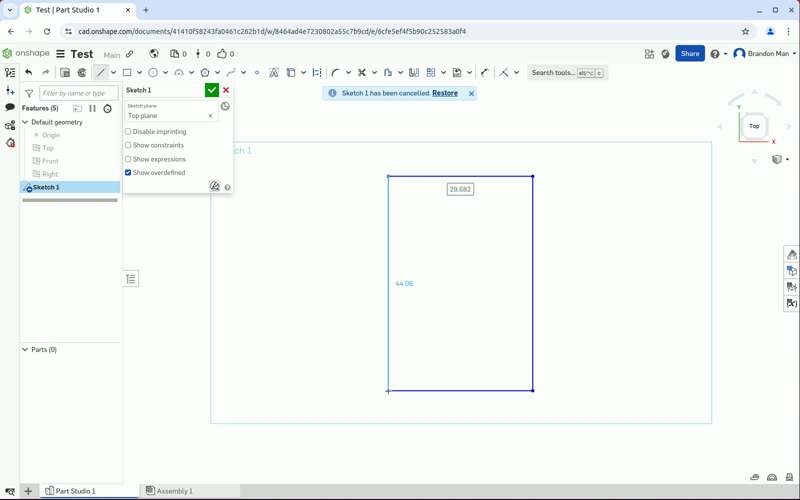
key_up(shift)
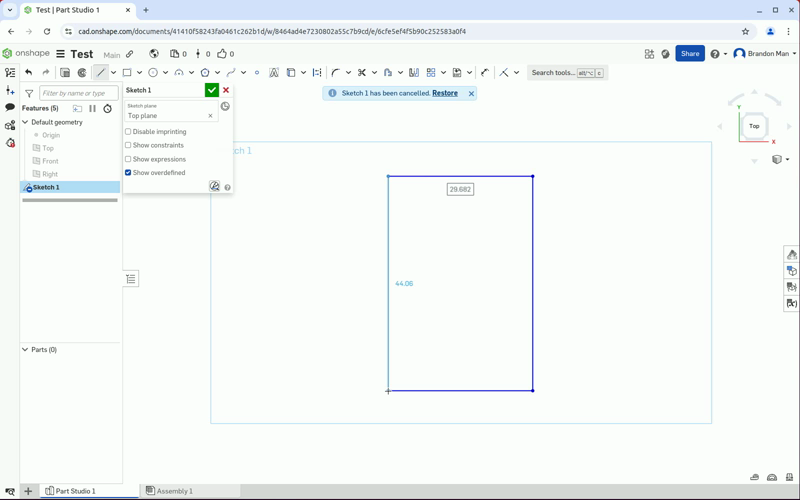
click(388, 390)
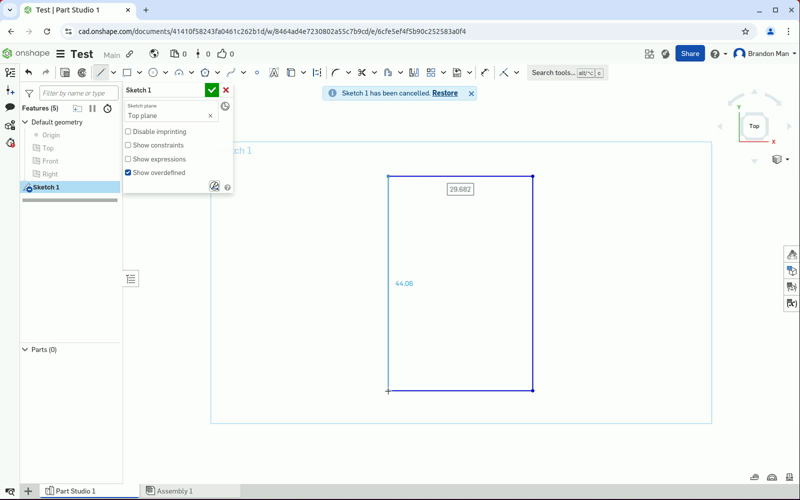
key(esc)
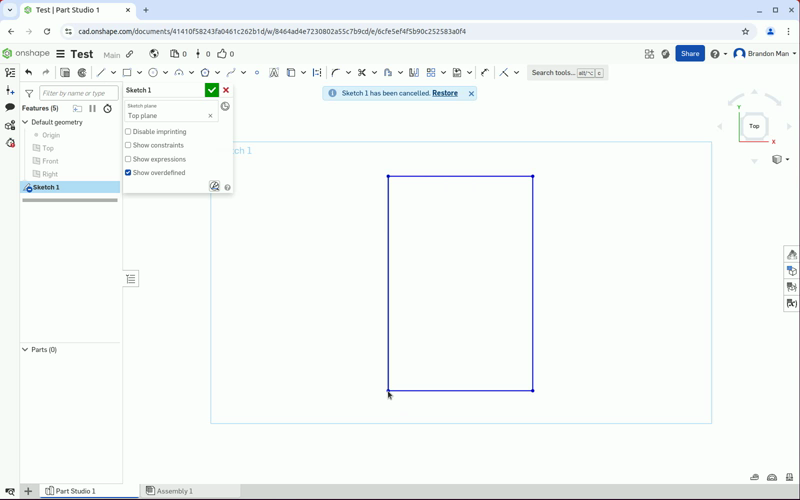
mouse_move(426, 339)
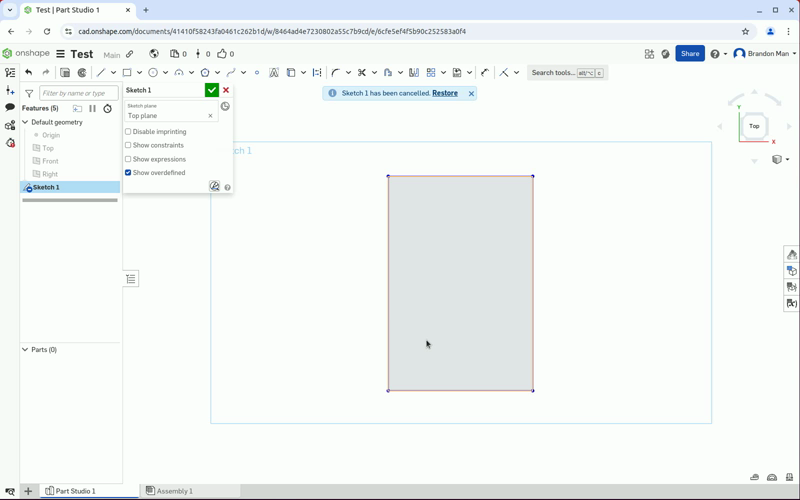
click(426, 339)
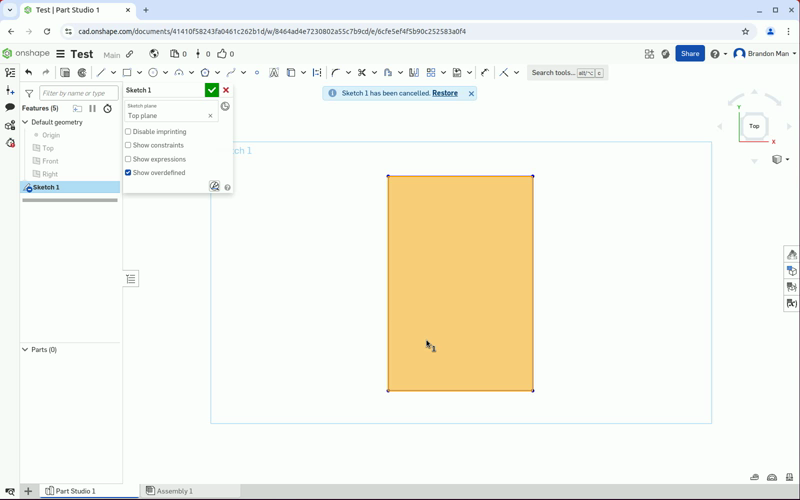
mouse_move(73, 352)
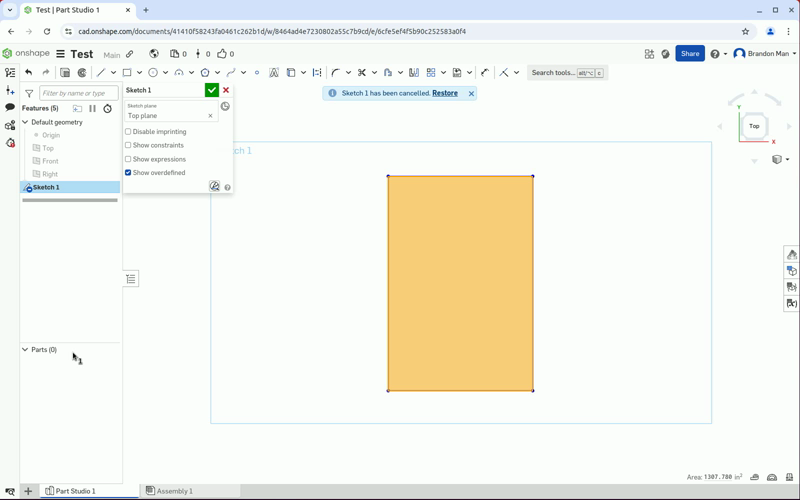
key(shift+y)
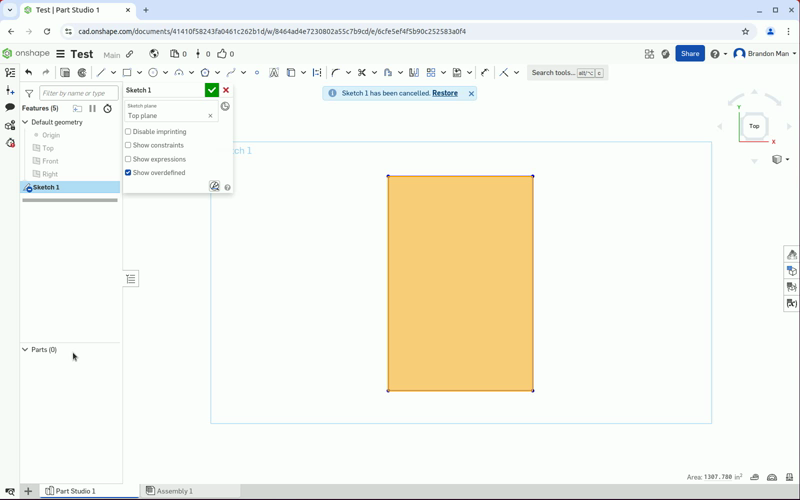
key(shift+e)
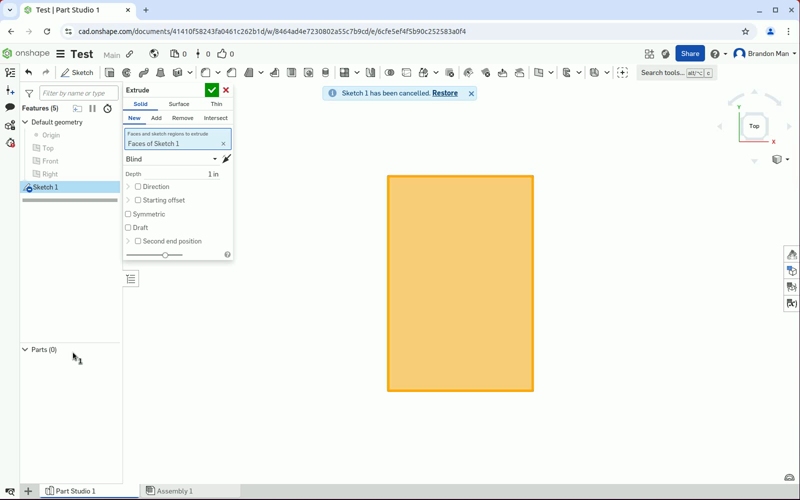
mouse_move(143, 106)
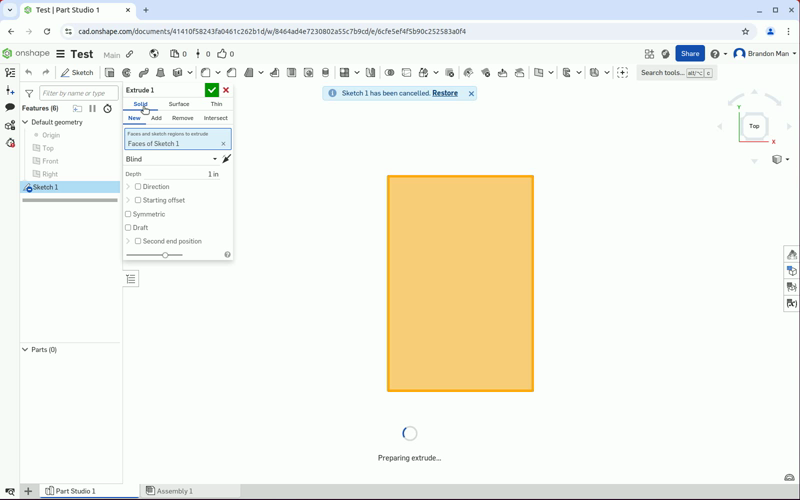
click(143, 106)
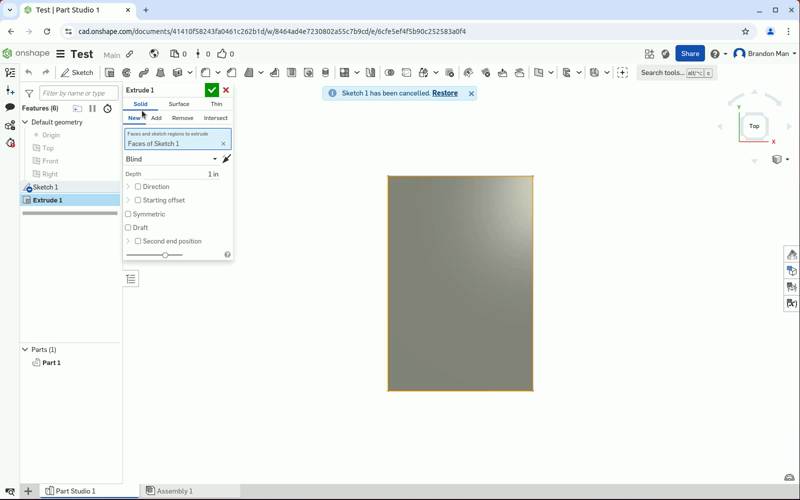
mouse_move(137, 120)
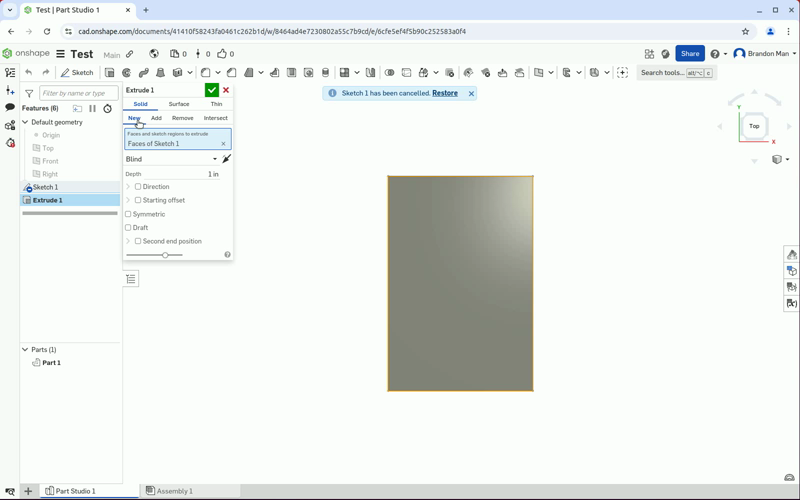
click(137, 120)
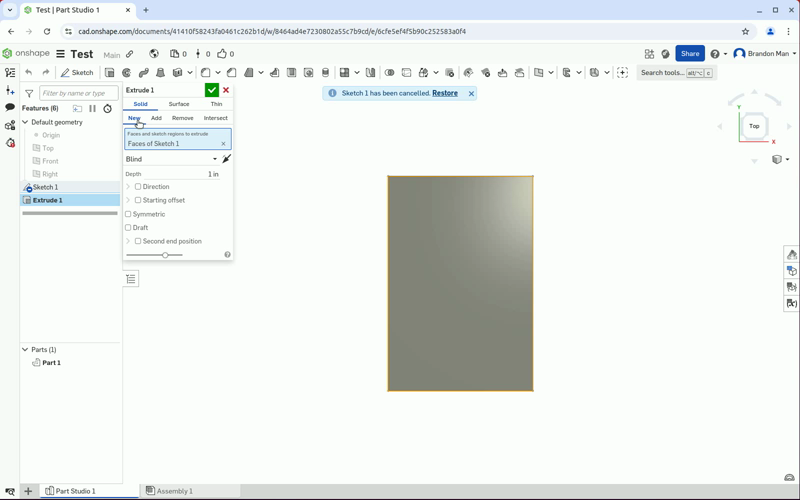
key(tab, 4)
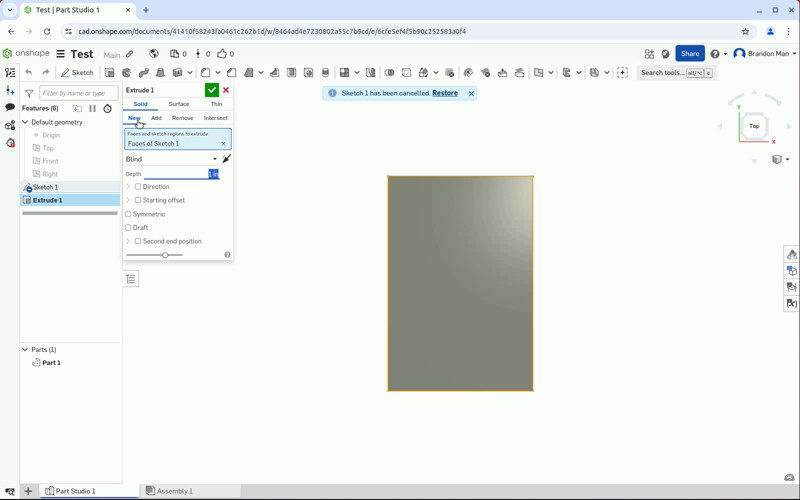
text(1.685)
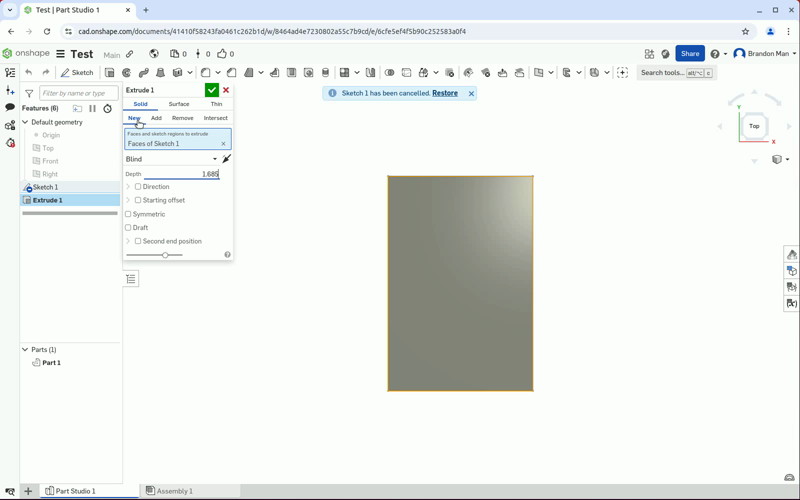
key(enter)
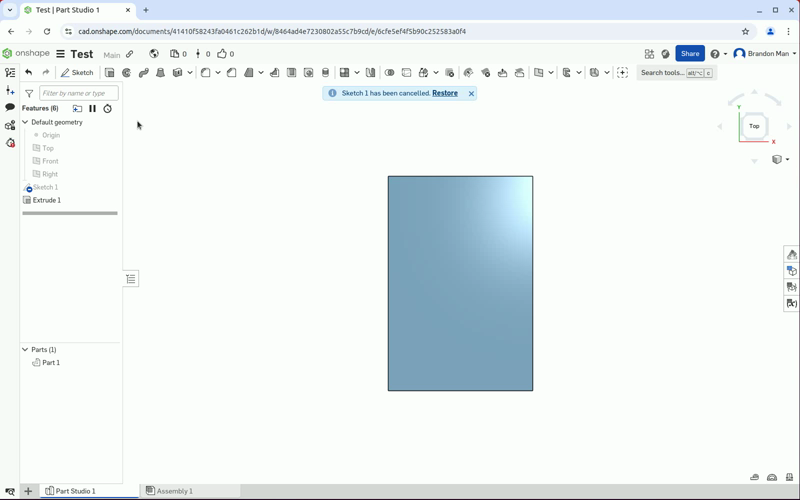
key(shift+h)
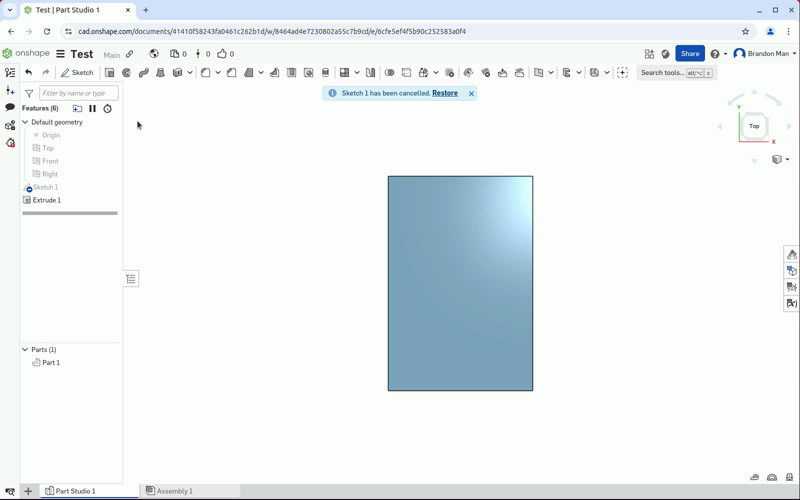
key(shift+h)
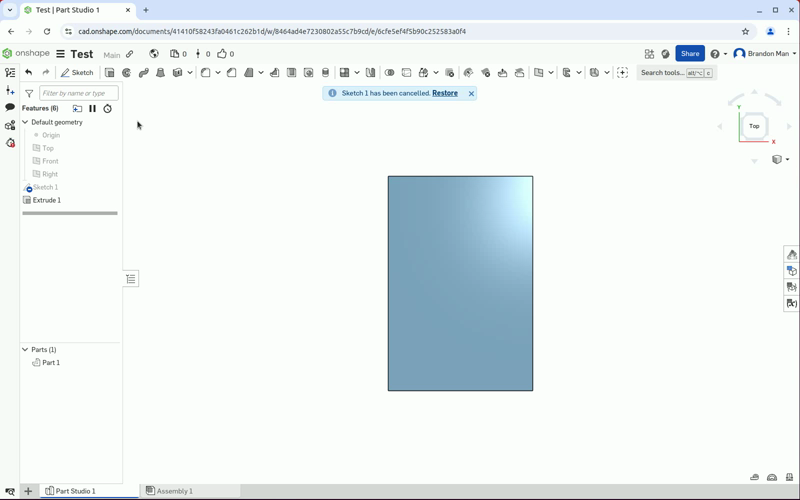
mouse_move(73, 189)
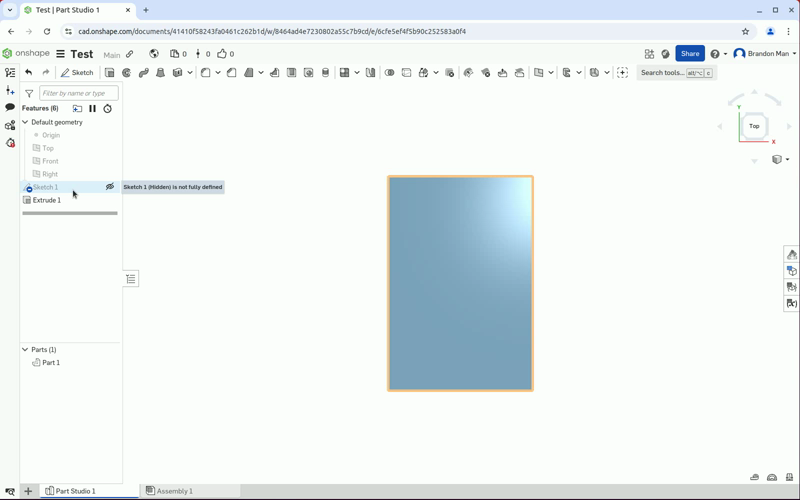
click(73, 189)
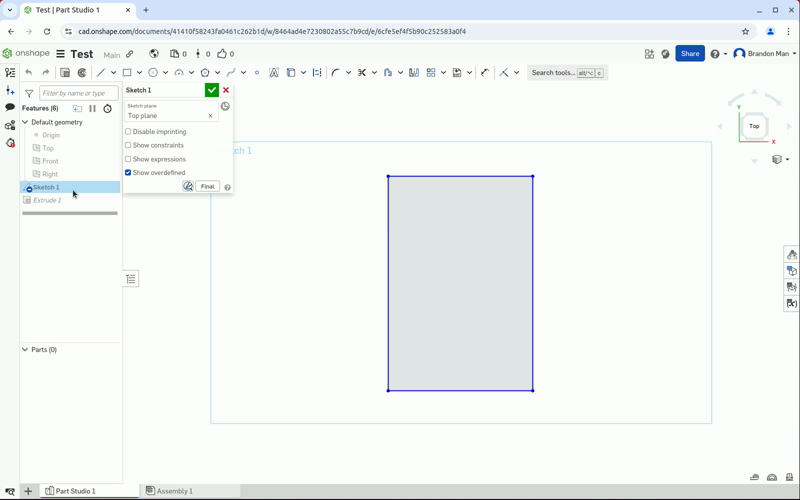
mouse_move(229, 92)
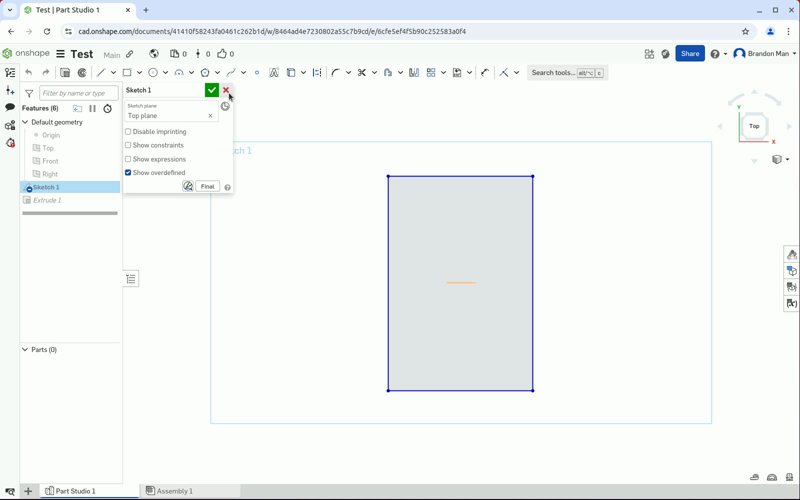
click(229, 92)
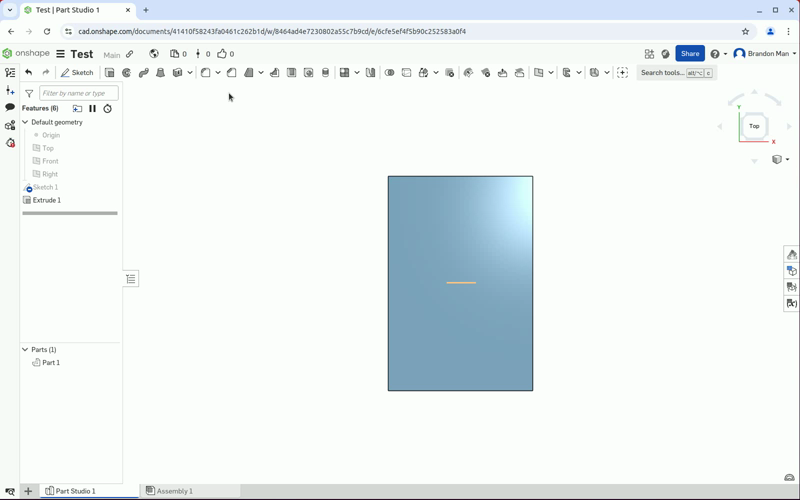
mouse_move(541, 75)
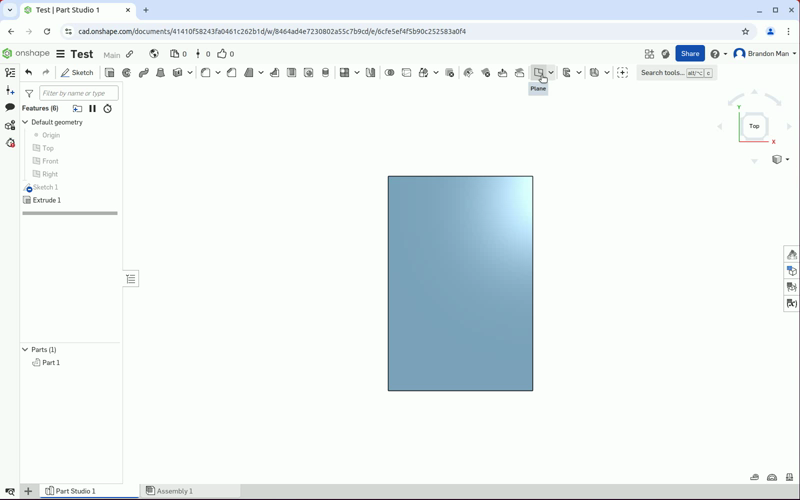
click(541, 75)
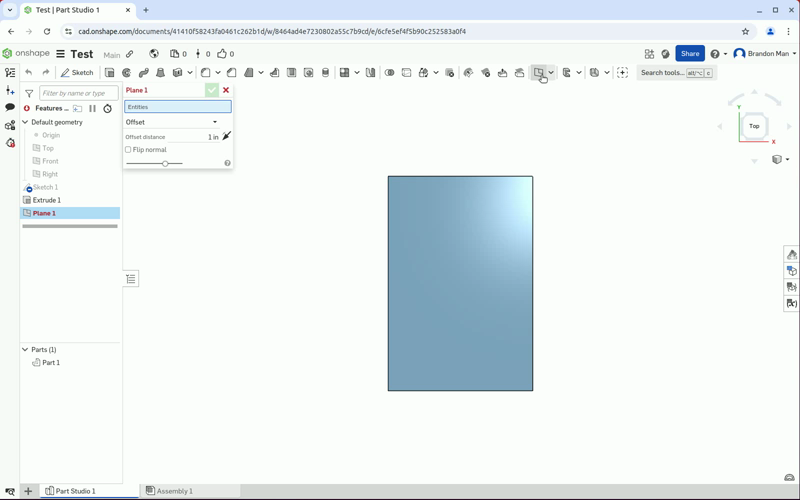
mouse_move(73, 150)
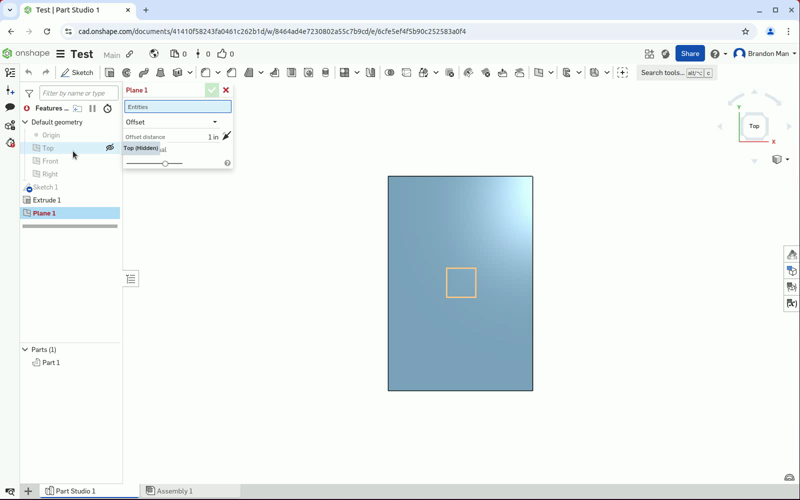
click(73, 150)
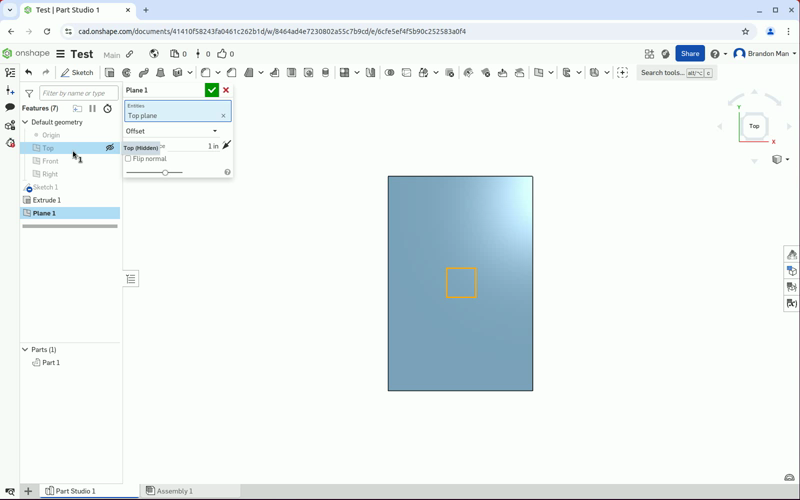
key(tab, 2)
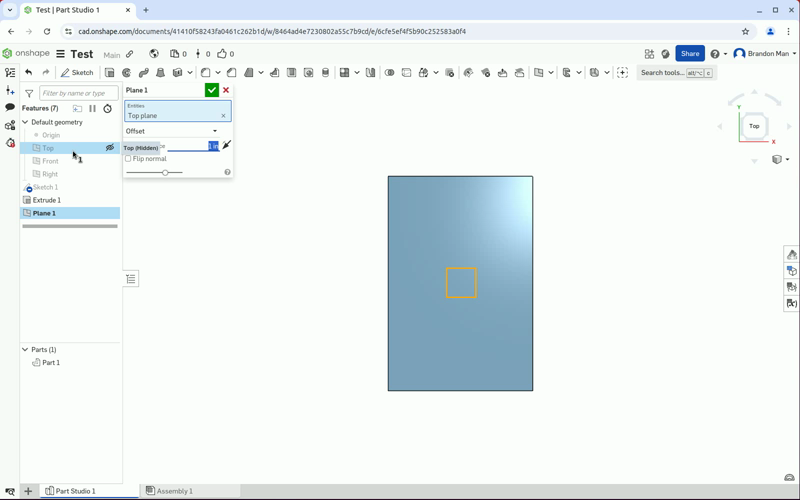
text(1.695)
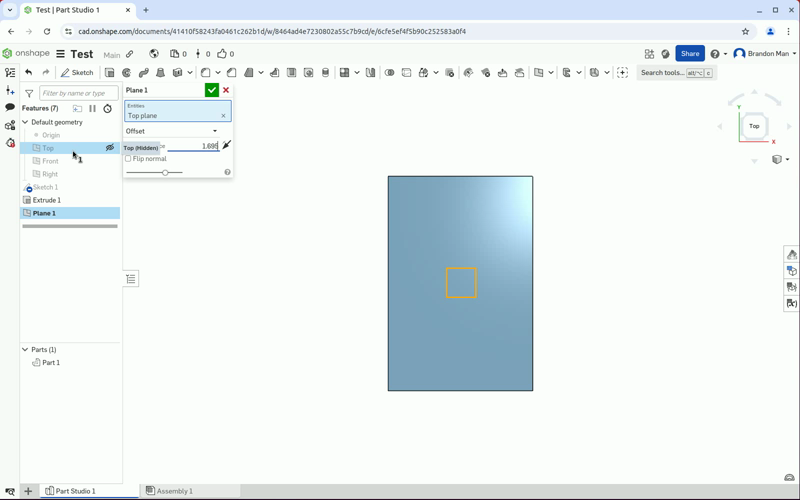
key(enter, 2)
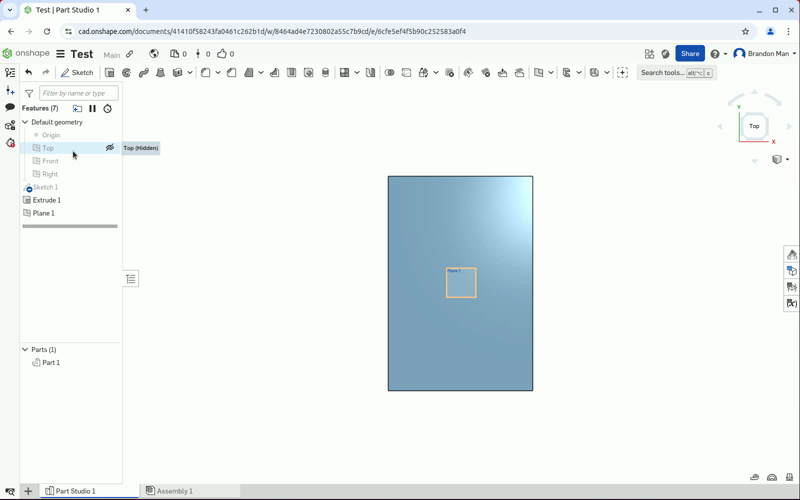
key(shift+s)
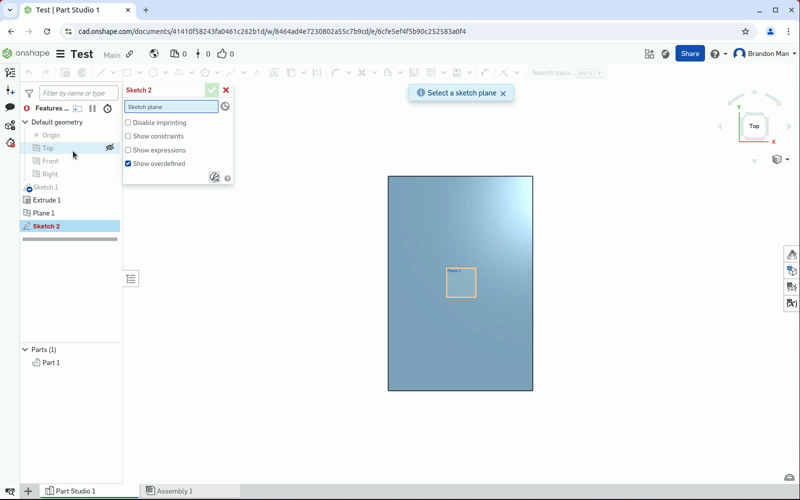
mouse_move(73, 215)
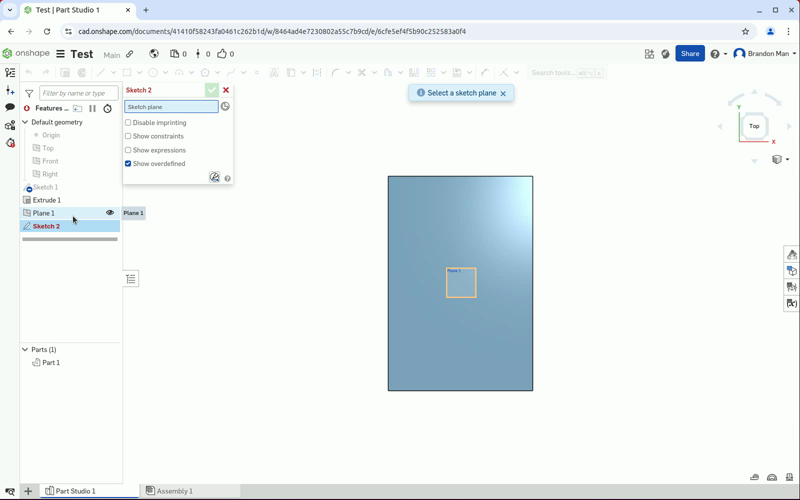
click(73, 215)
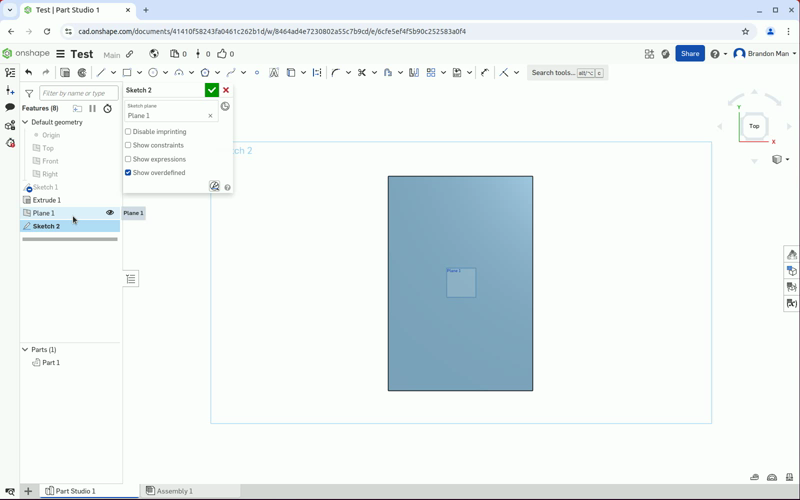
mouse_move(73, 352)
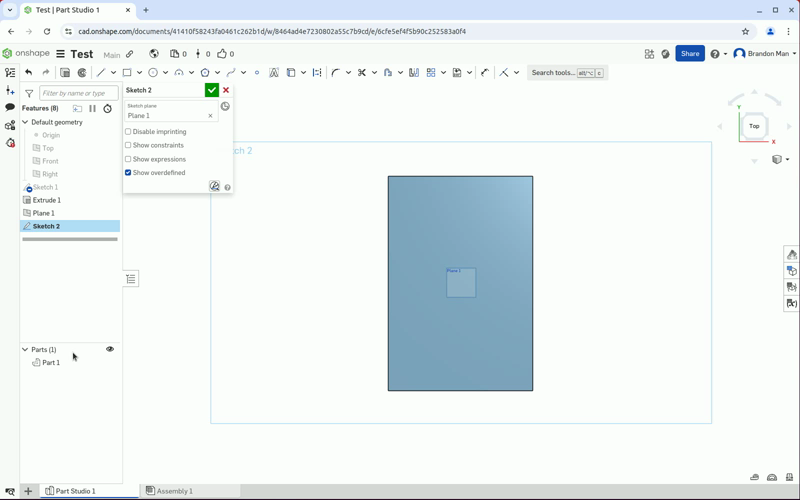
key(y)
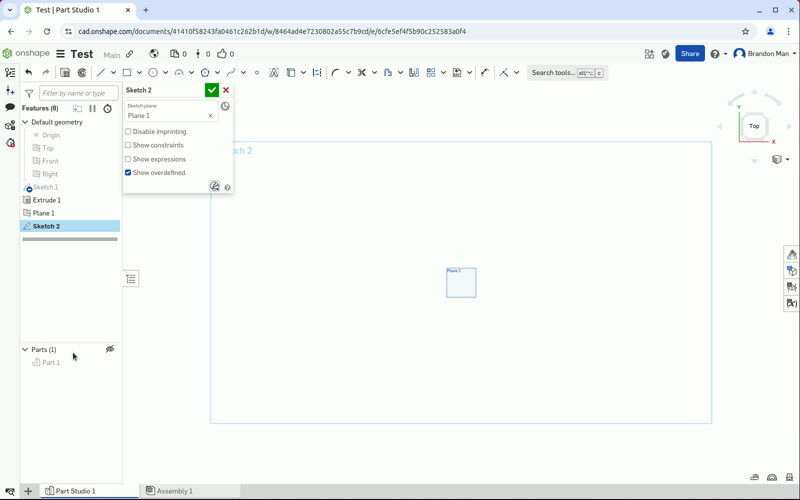
key(l)
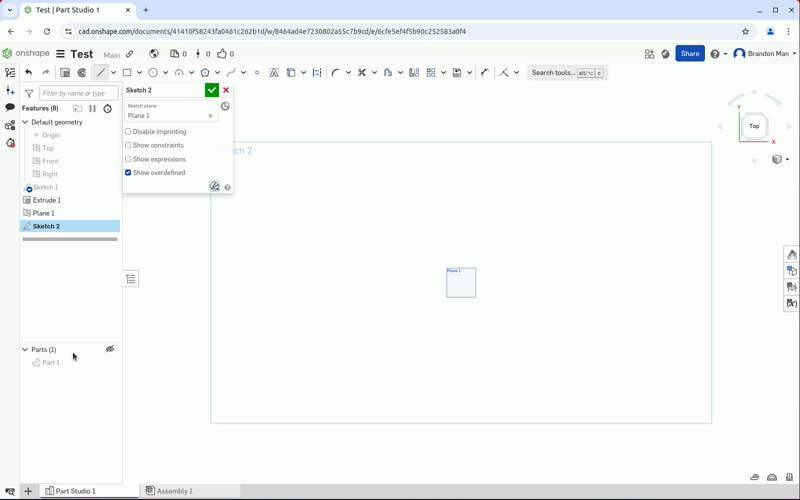
key_down(shift)
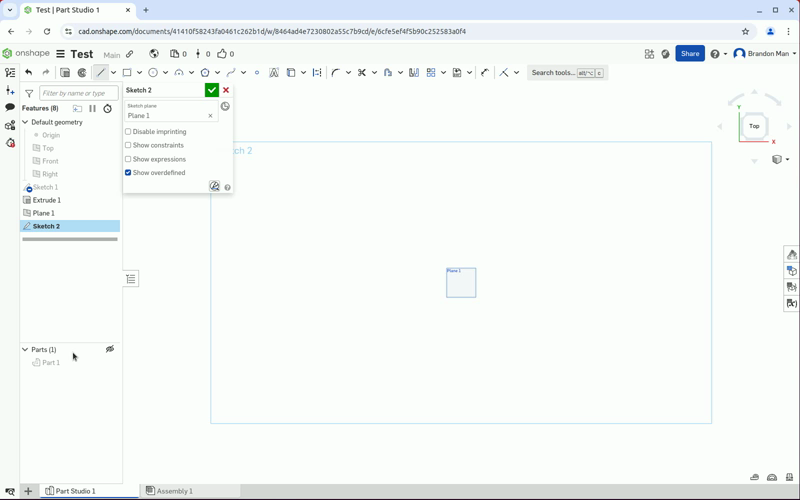
mouse_move(404, 395)
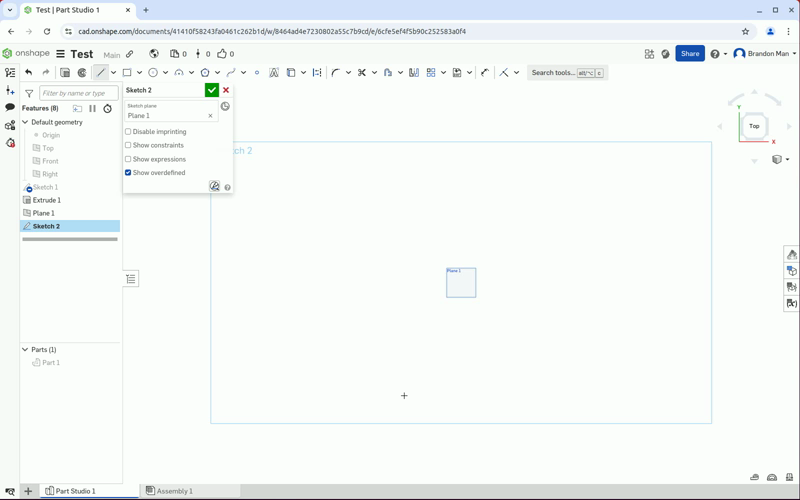
click(404, 395)
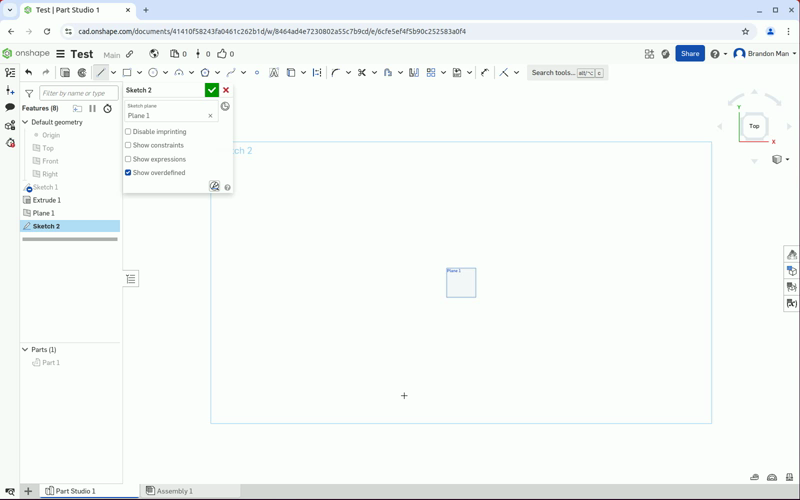
key_up(shift)
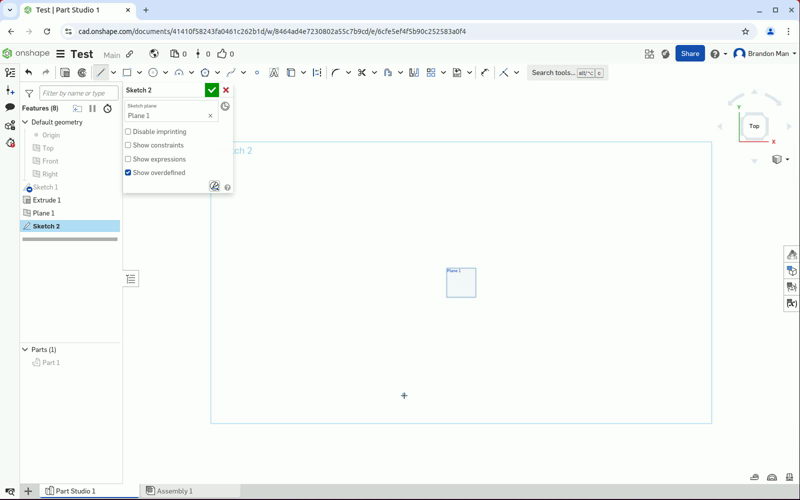
key_down(shift)
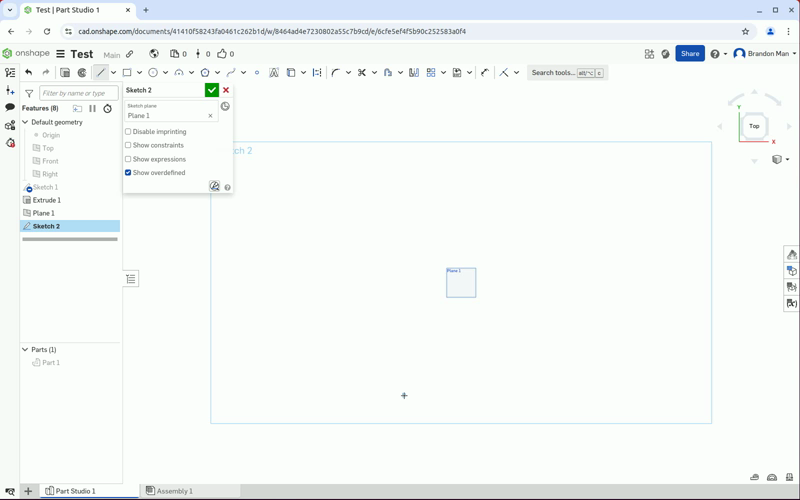
mouse_move(434, 395)
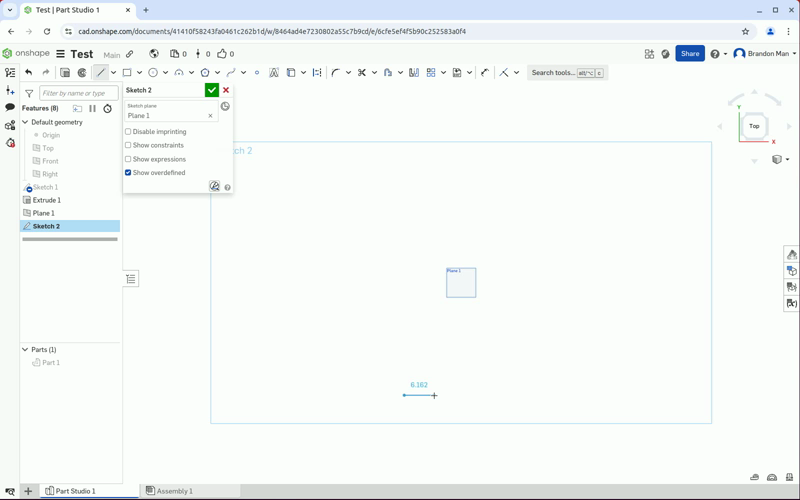
mouse_move(442, 395)
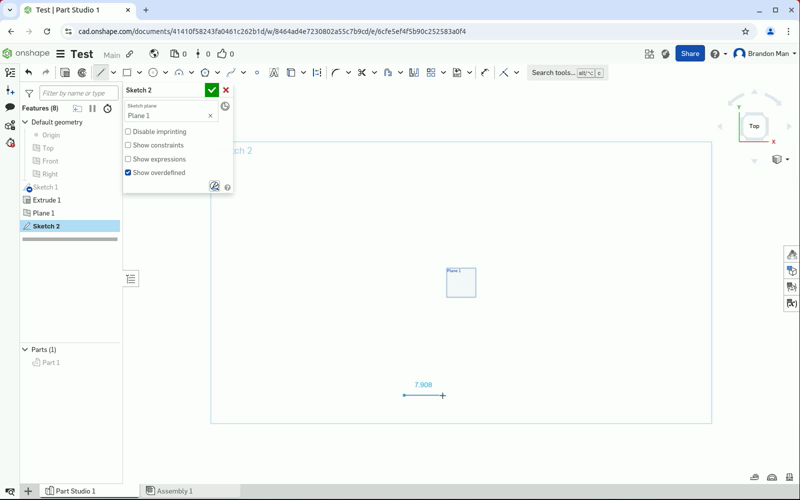
click(442, 395)
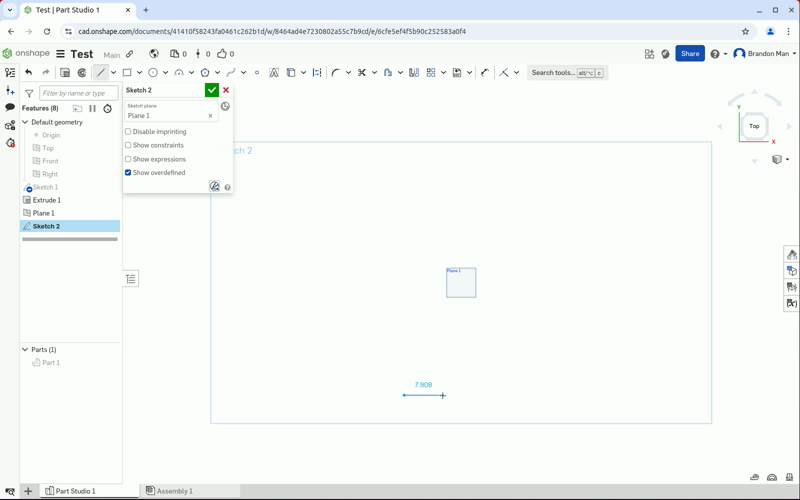
key_up(shift)
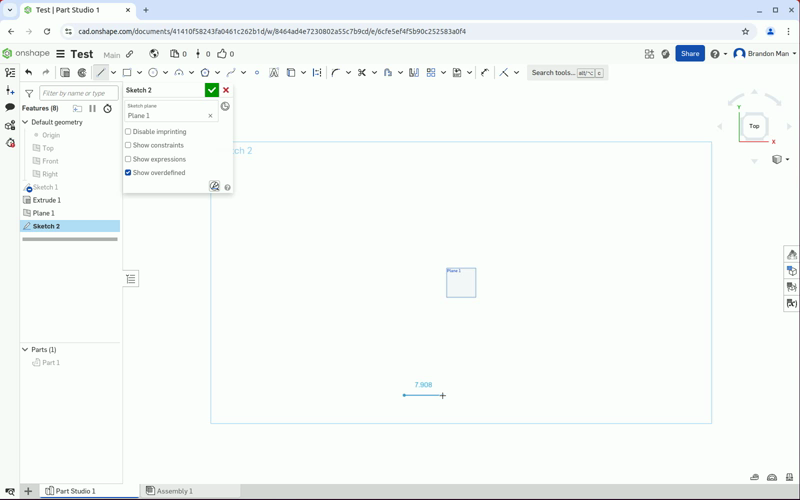
key_down(shift)
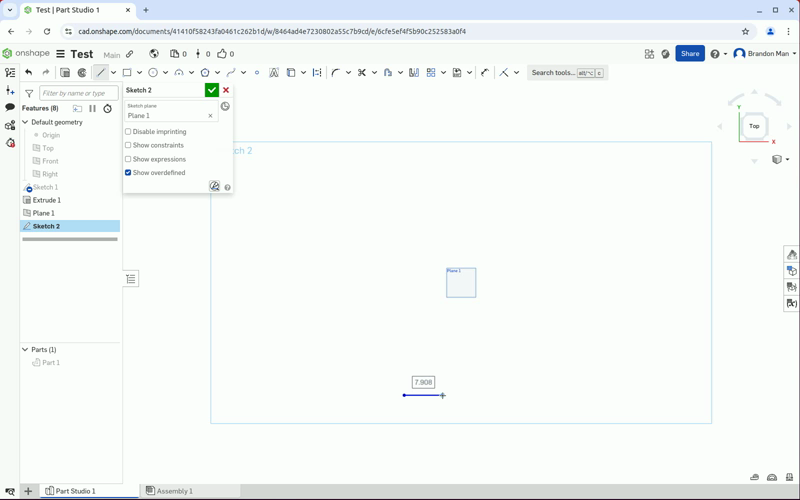
mouse_move(472, 395)
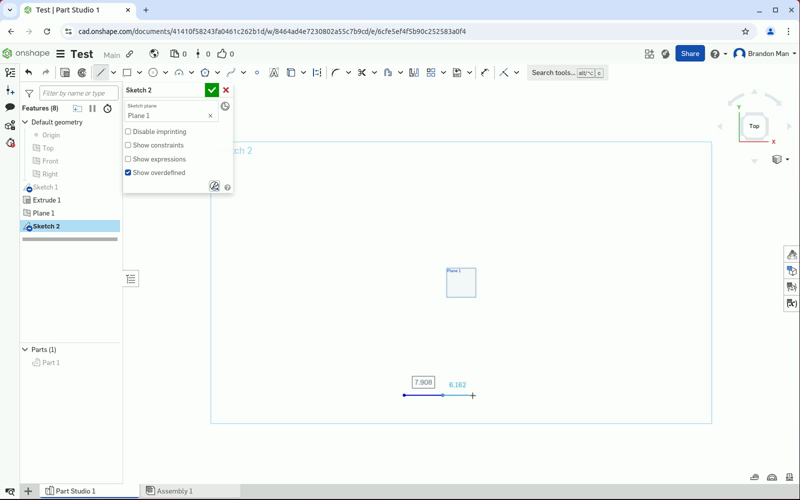
mouse_move(442, 390)
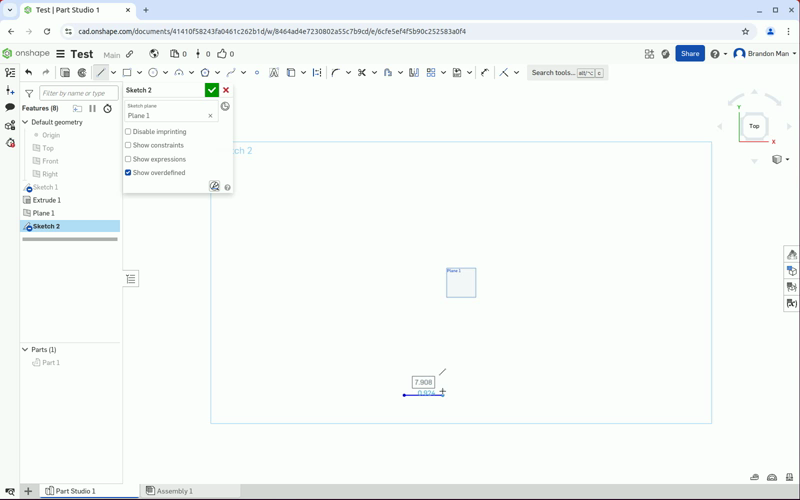
scroll(6)
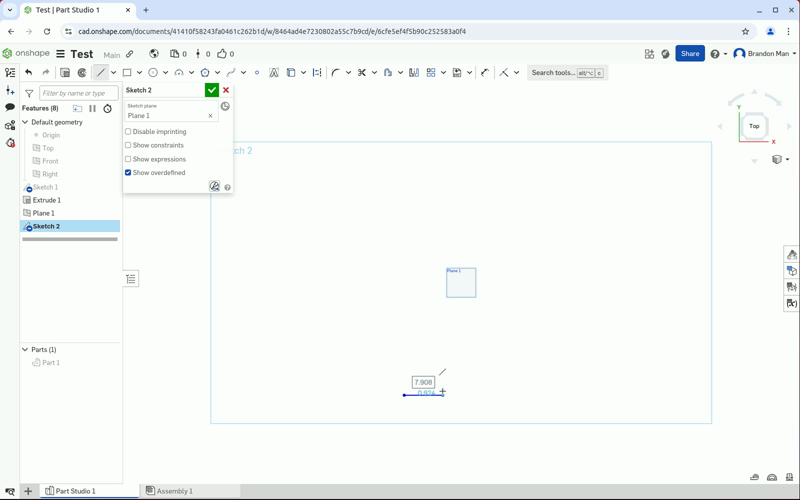
scroll(6)
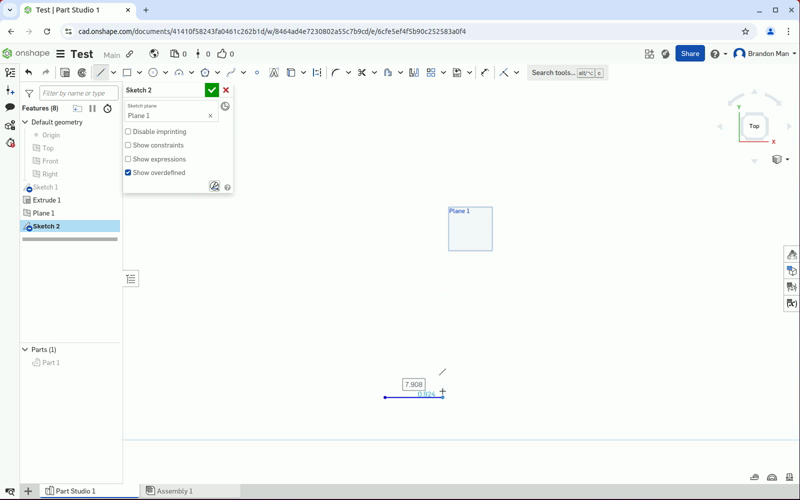
scroll(6)
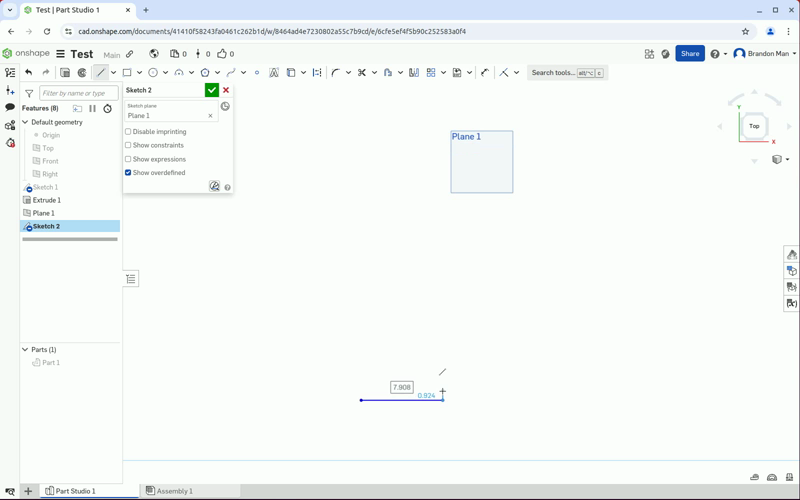
scroll(6)
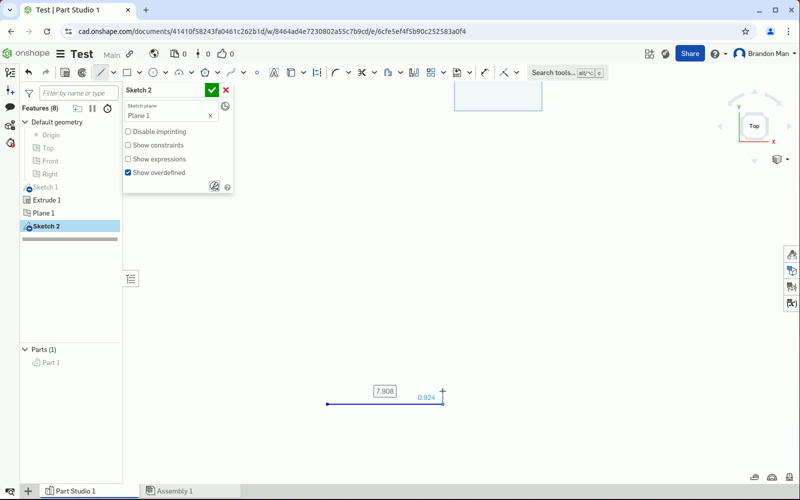
scroll(6)
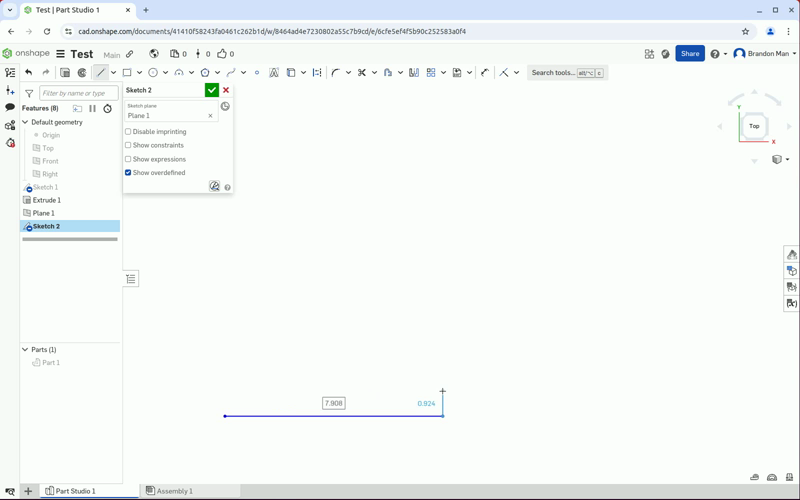
scroll(6)
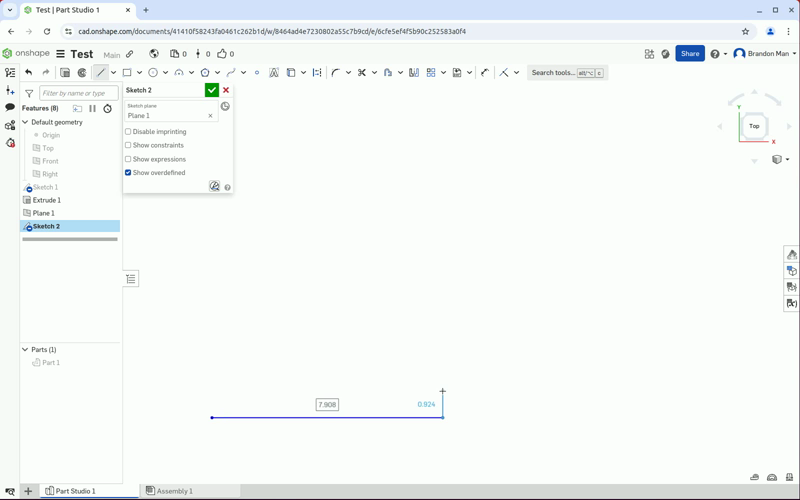
scroll(6)
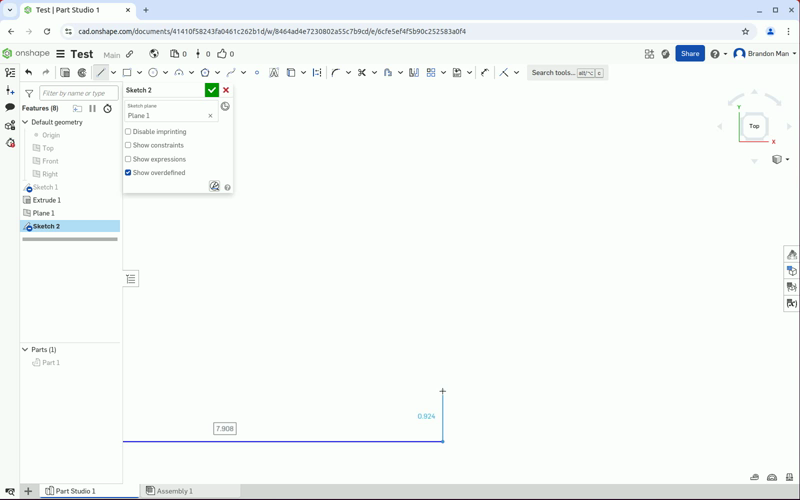
click(442, 390)
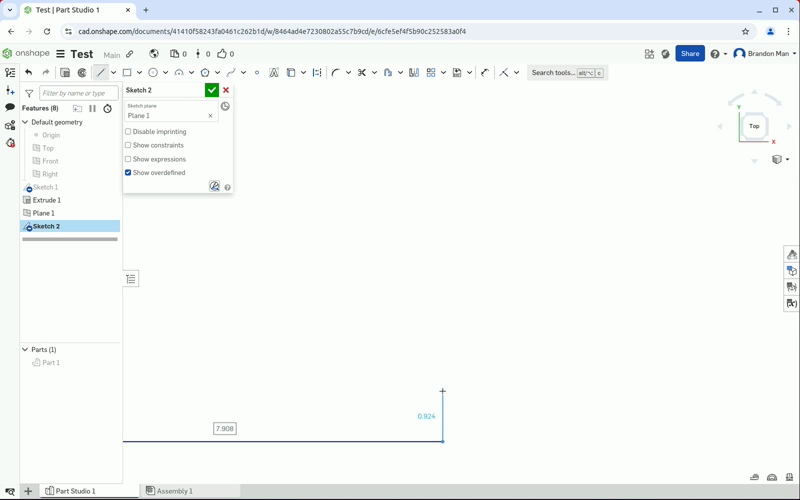
scroll(-6)
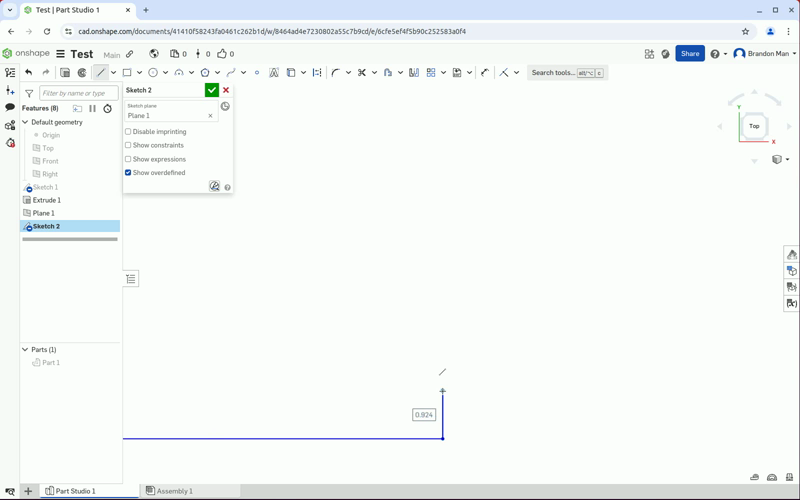
scroll(-6)
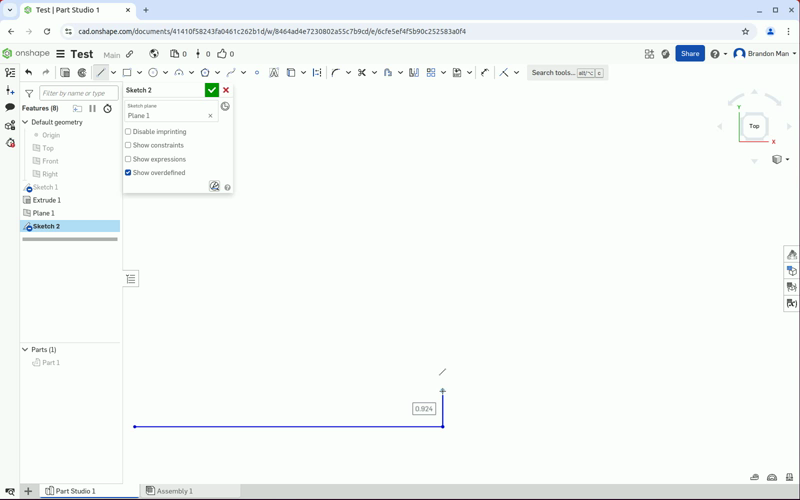
scroll(-6)
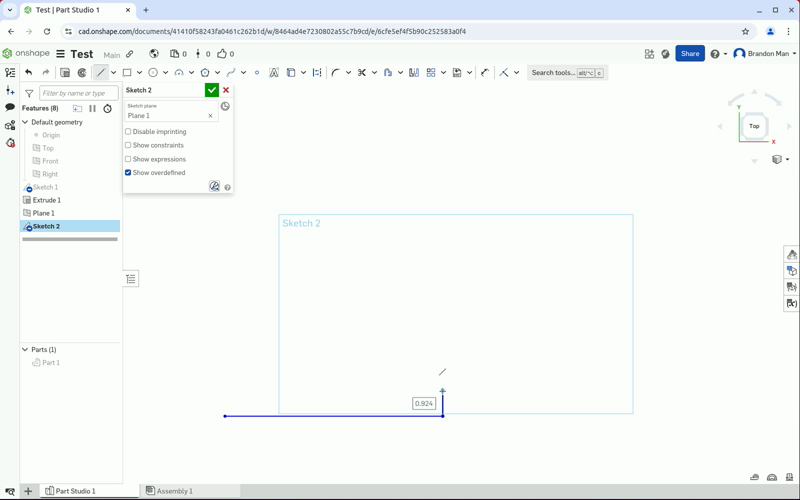
scroll(-6)
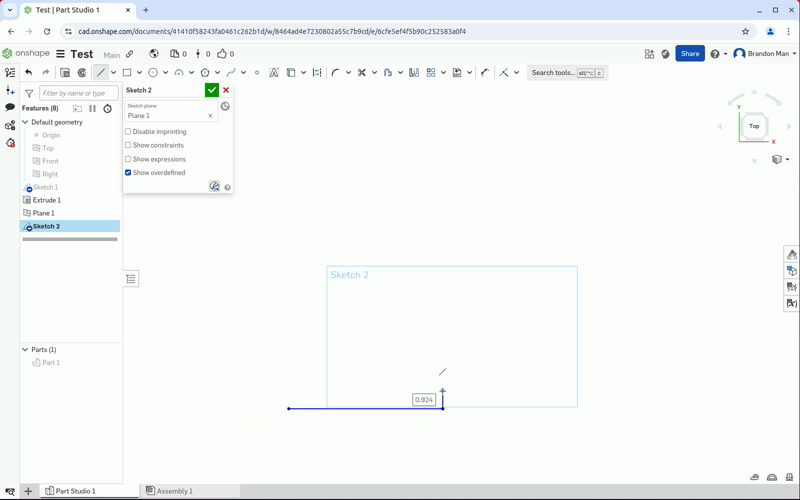
scroll(-6)
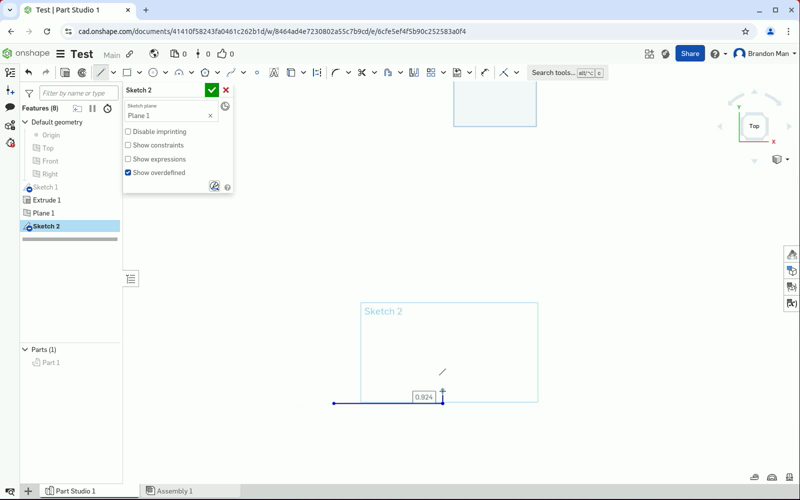
scroll(-6)
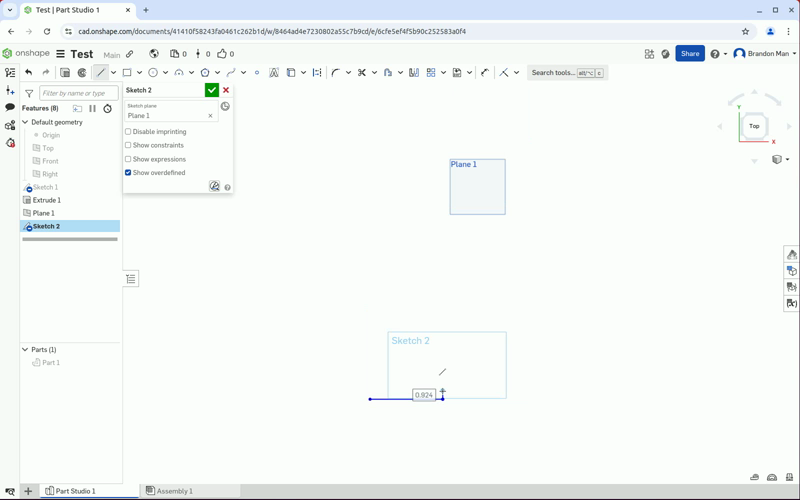
scroll(-6)
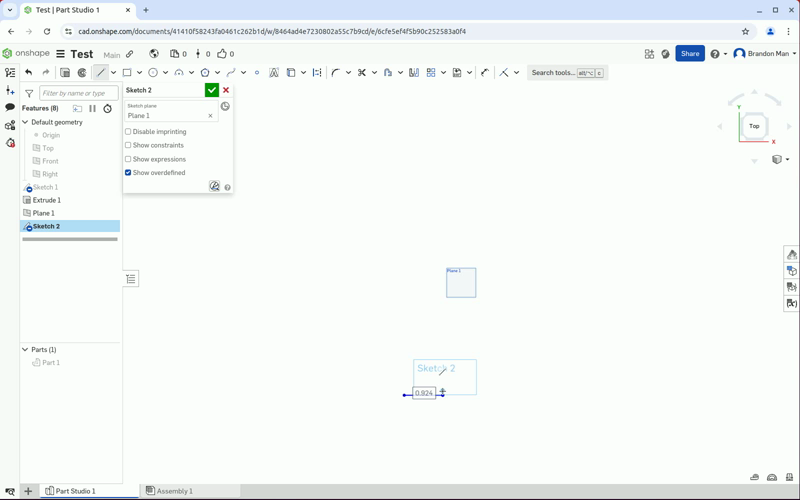
key_up(shift)
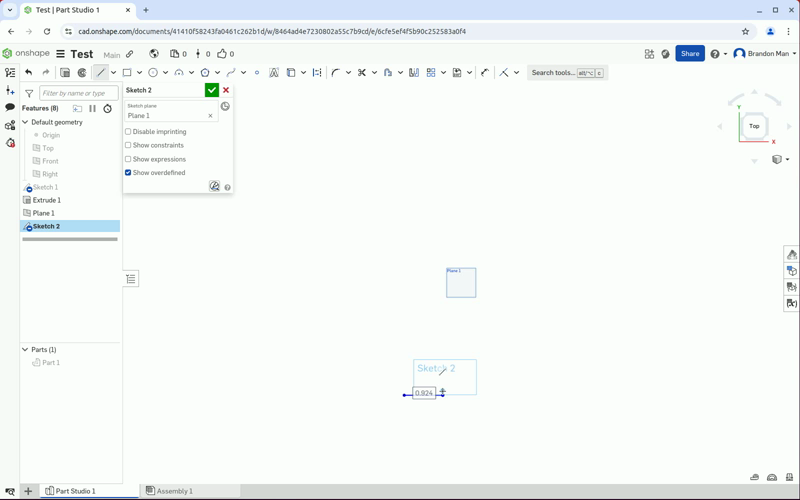
key_down(shift)
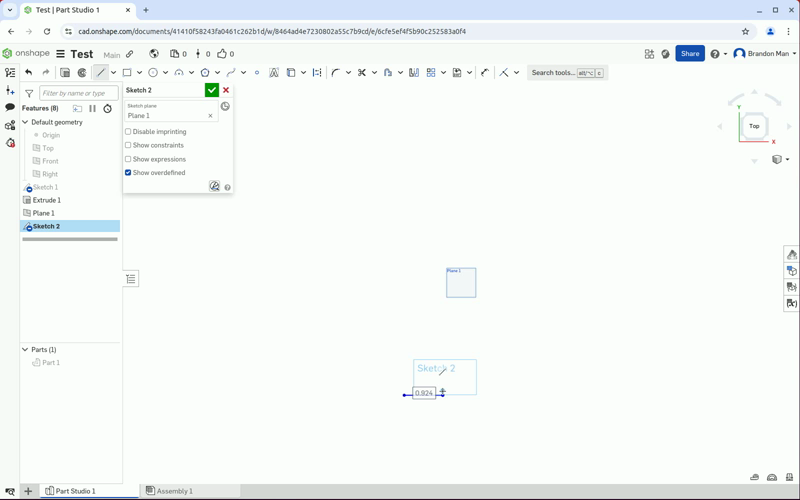
mouse_move(472, 390)
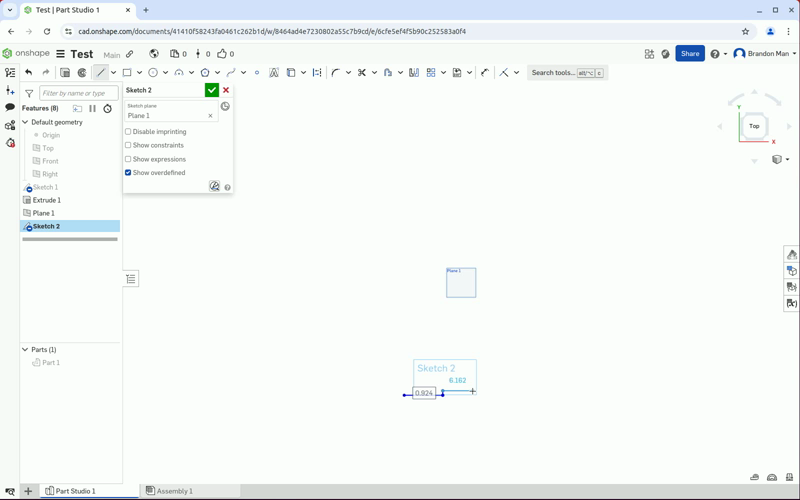
mouse_move(404, 390)
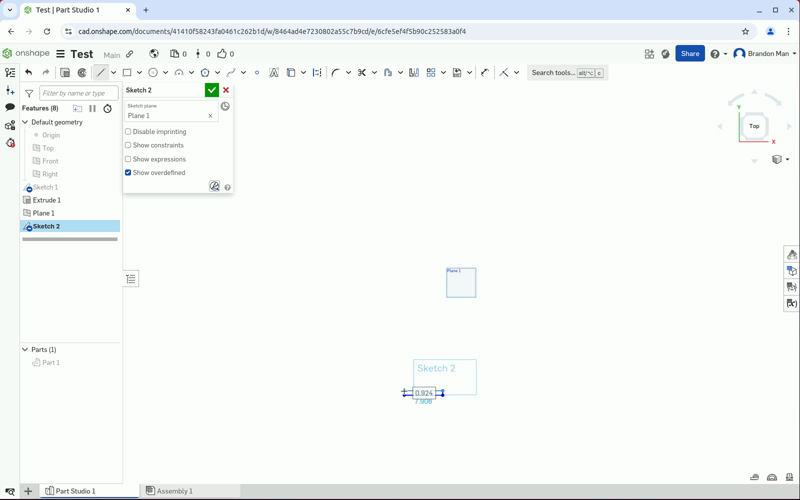
click(404, 390)
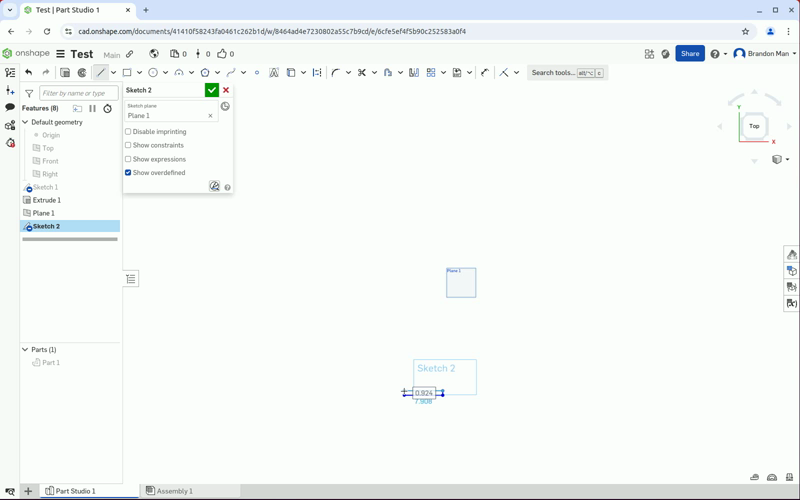
key_up(shift)
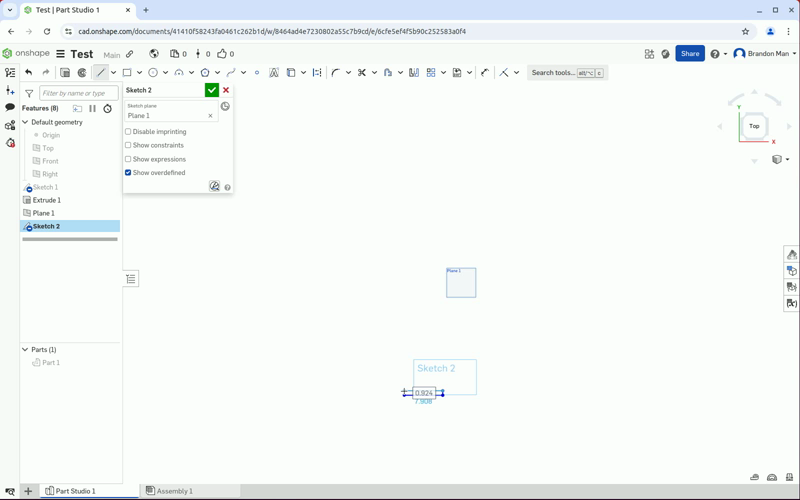
mouse_move(434, 390)
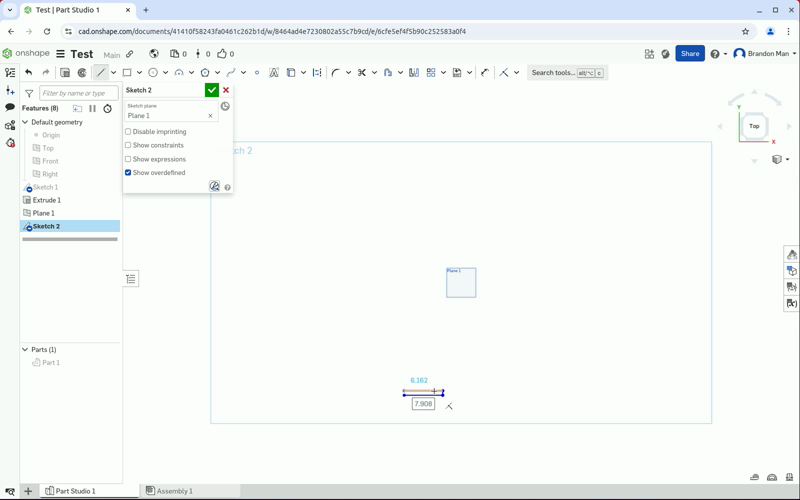
key_down(shift)
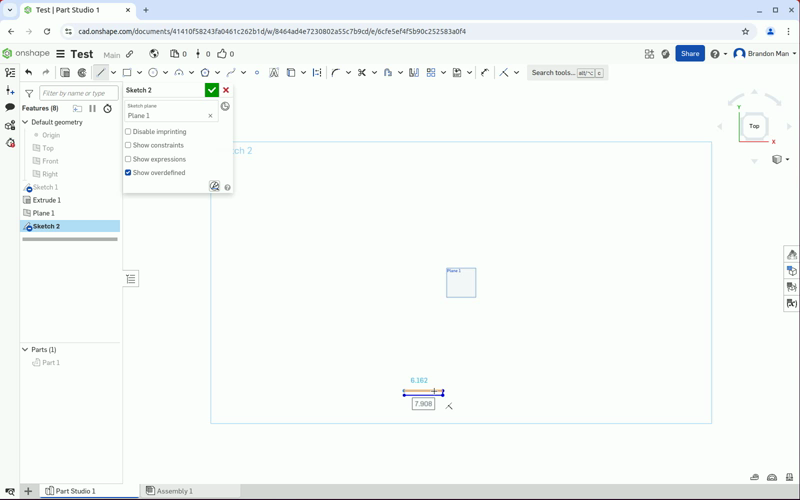
mouse_move(404, 395)
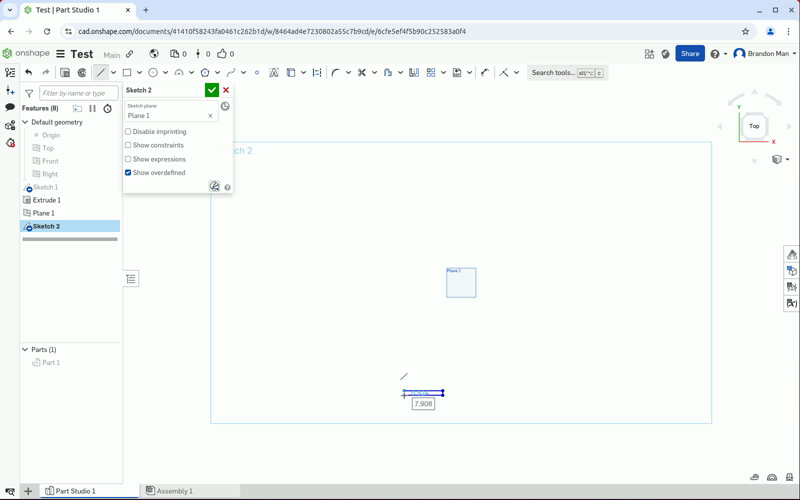
scroll(6)
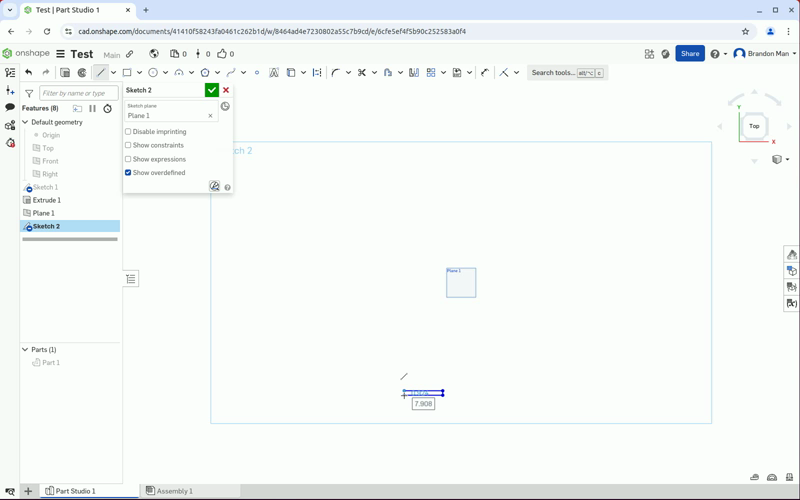
scroll(6)
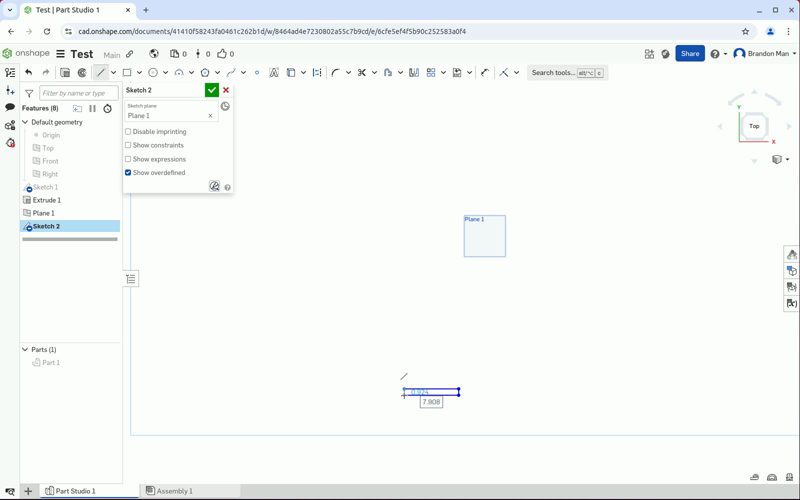
scroll(6)
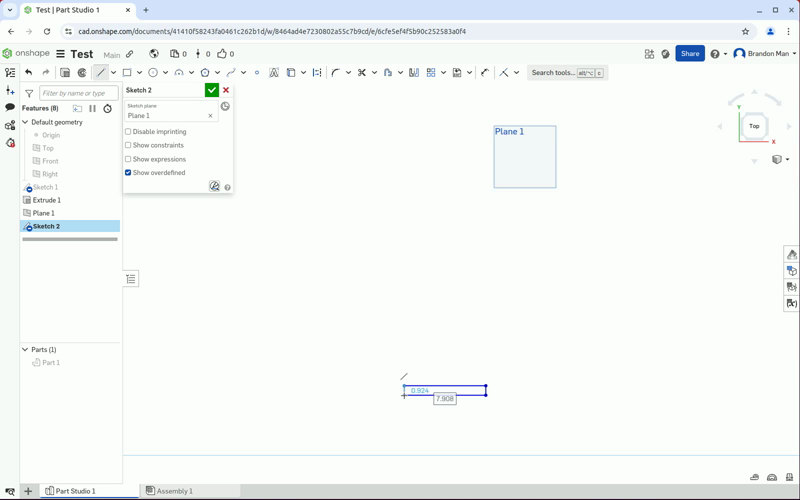
scroll(6)
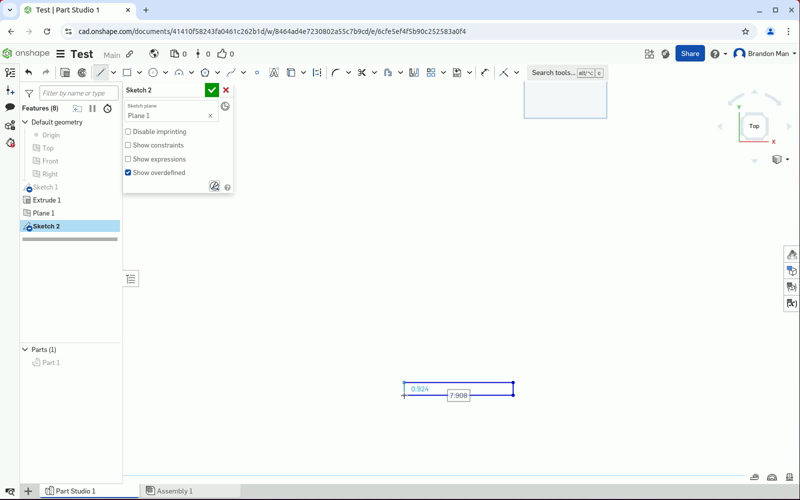
scroll(6)
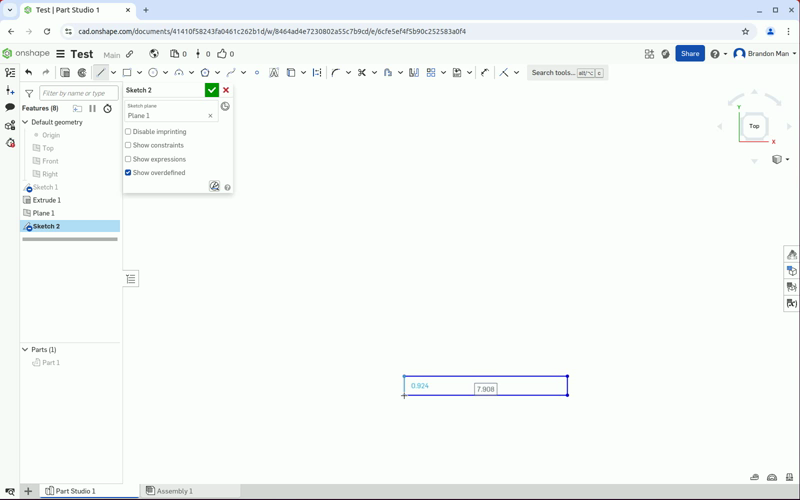
scroll(6)
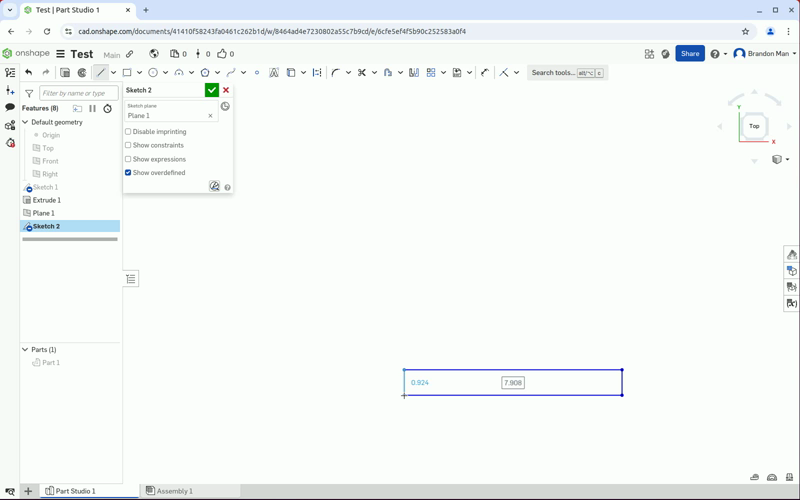
scroll(6)
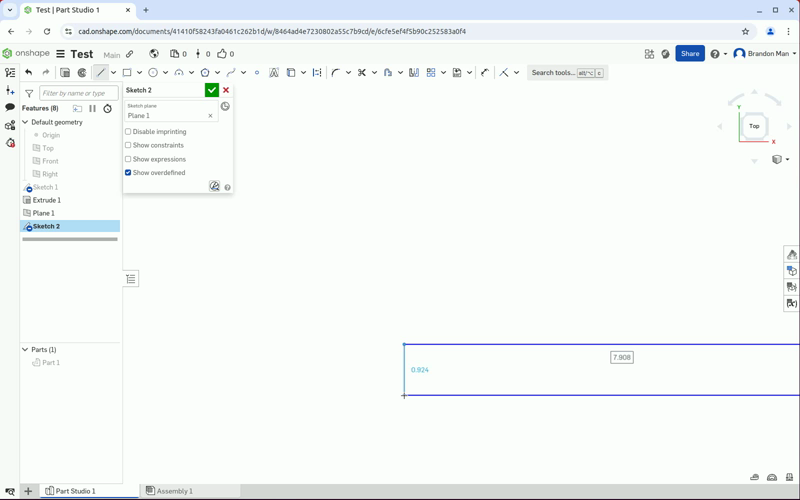
key_up(shift)
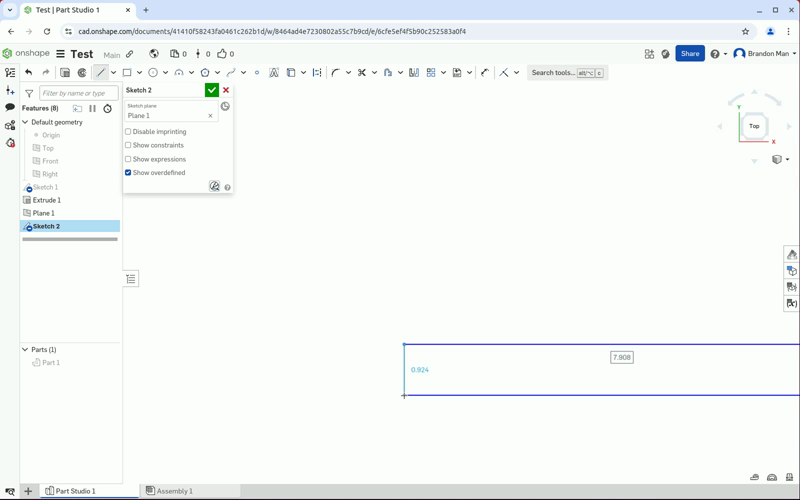
click(404, 395)
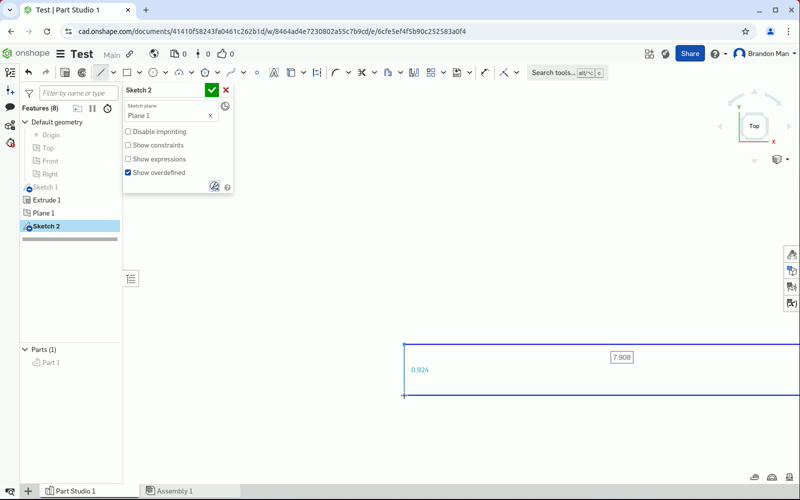
scroll(-6)
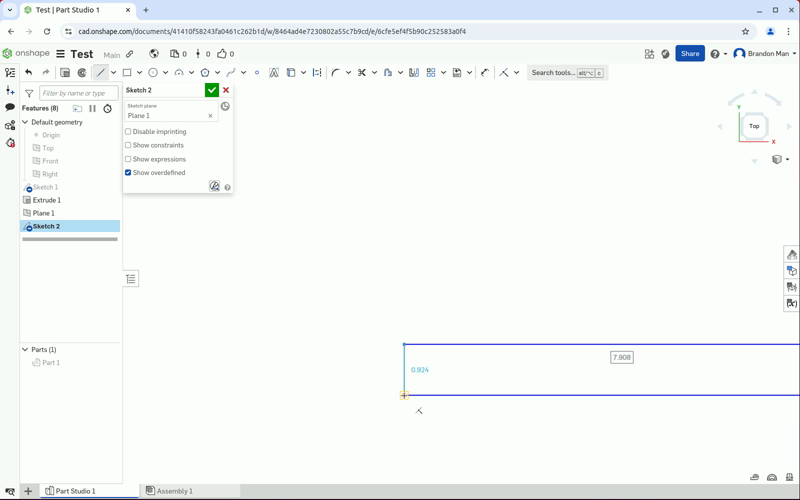
scroll(-6)
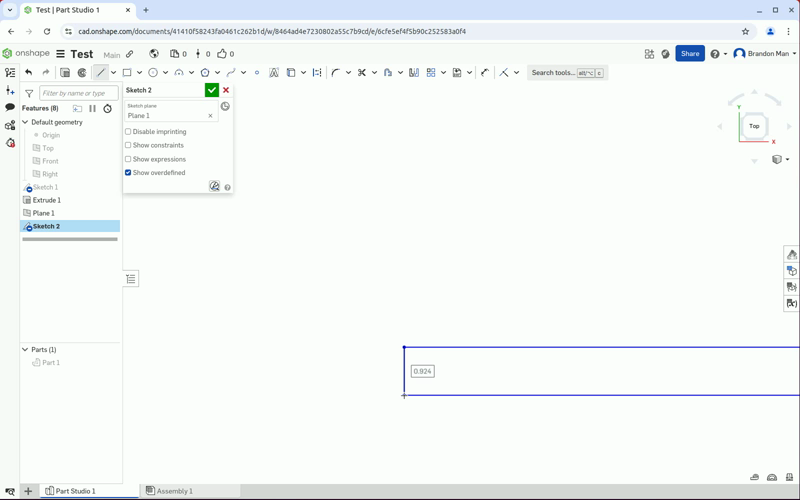
scroll(-6)
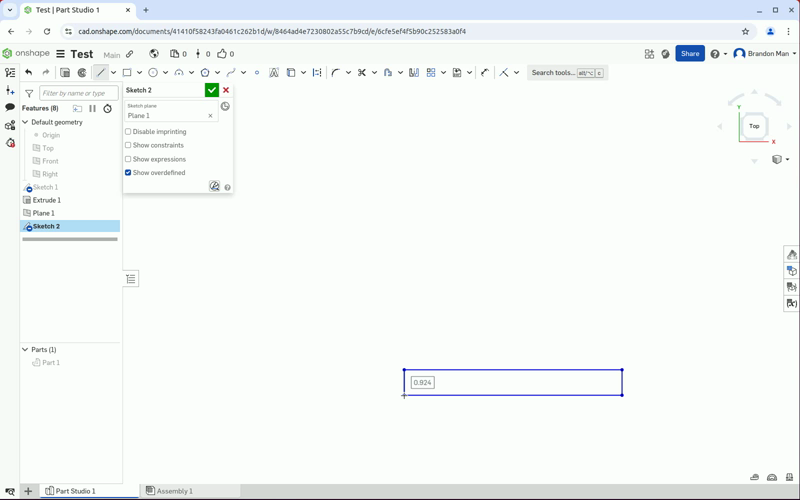
scroll(-6)
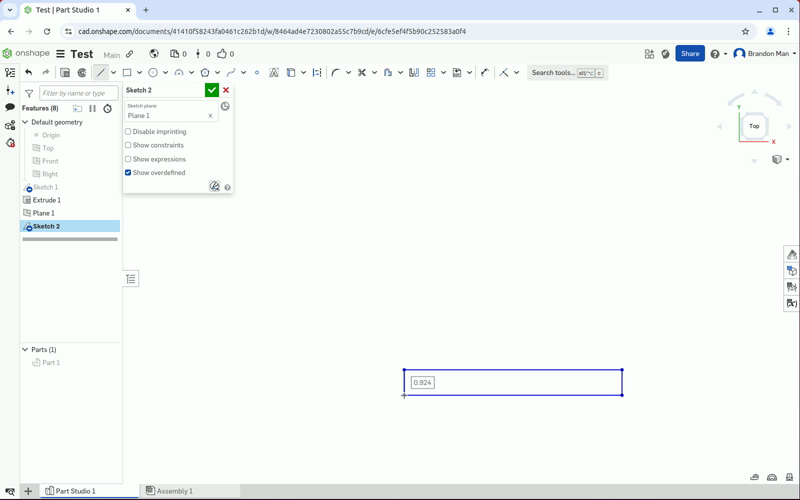
scroll(-6)
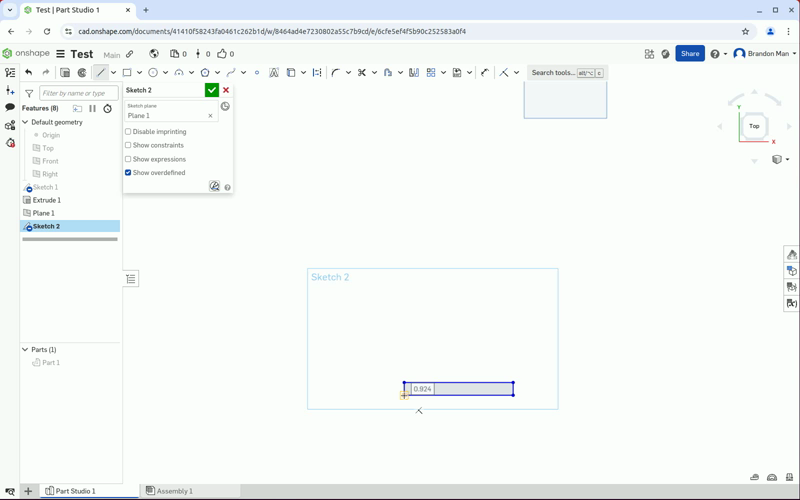
scroll(-6)
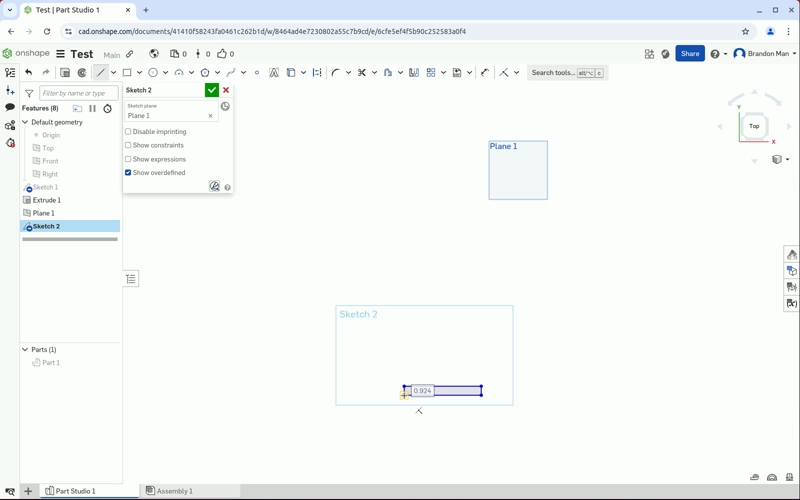
scroll(-6)
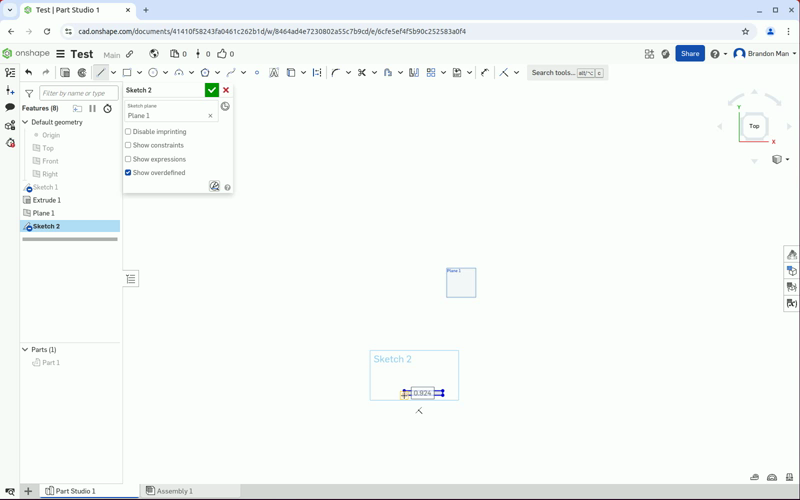
key(esc)
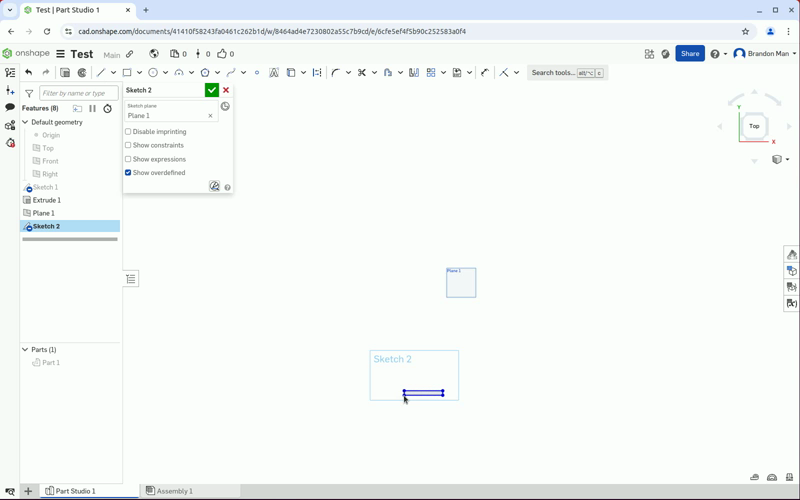
mouse_move(439, 392)
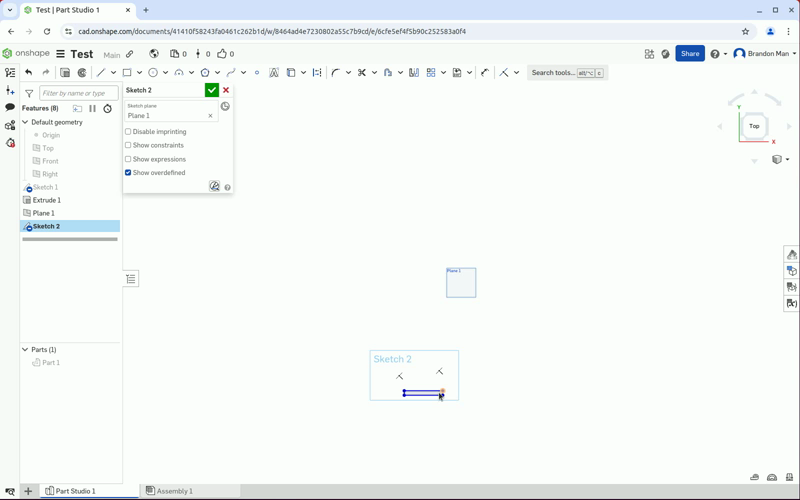
scroll(6)
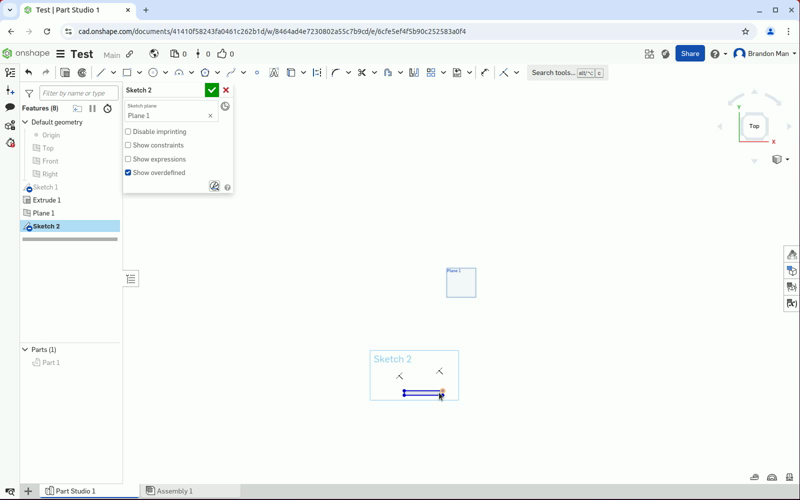
scroll(6)
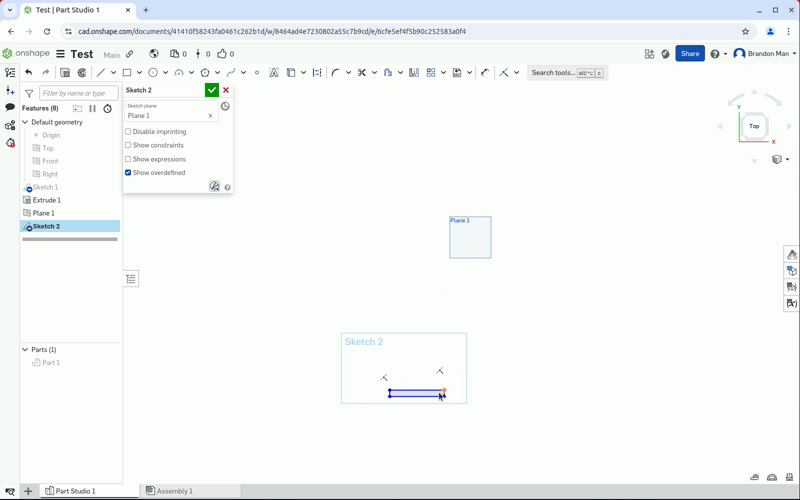
scroll(6)
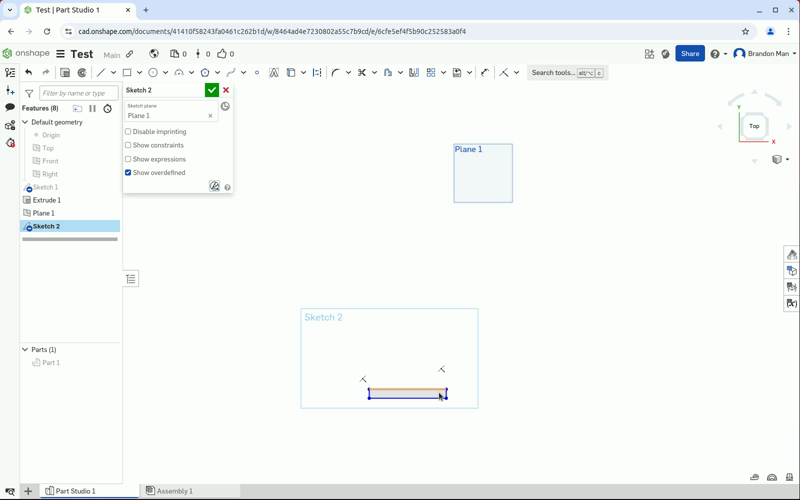
scroll(6)
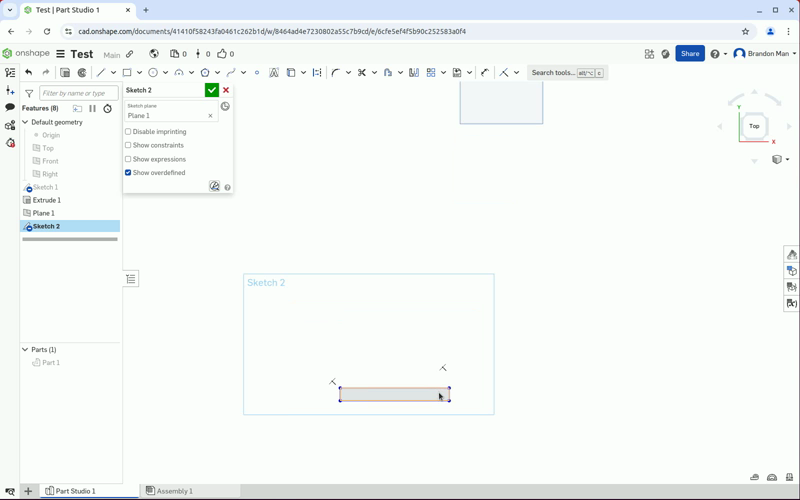
scroll(6)
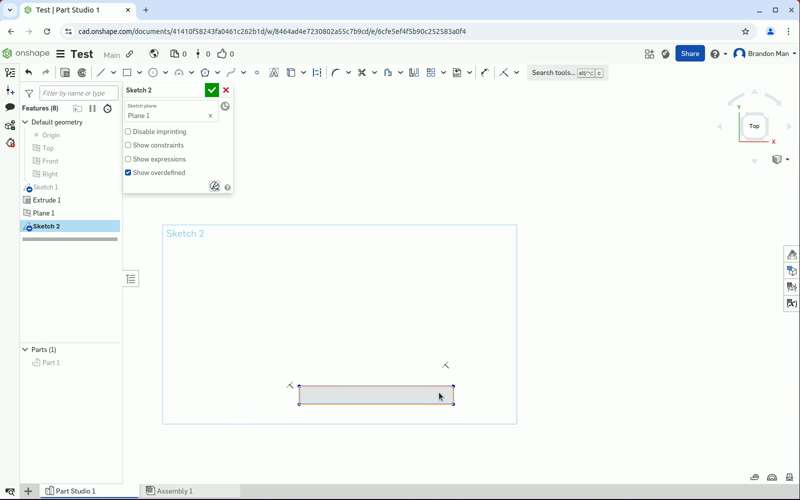
scroll(6)
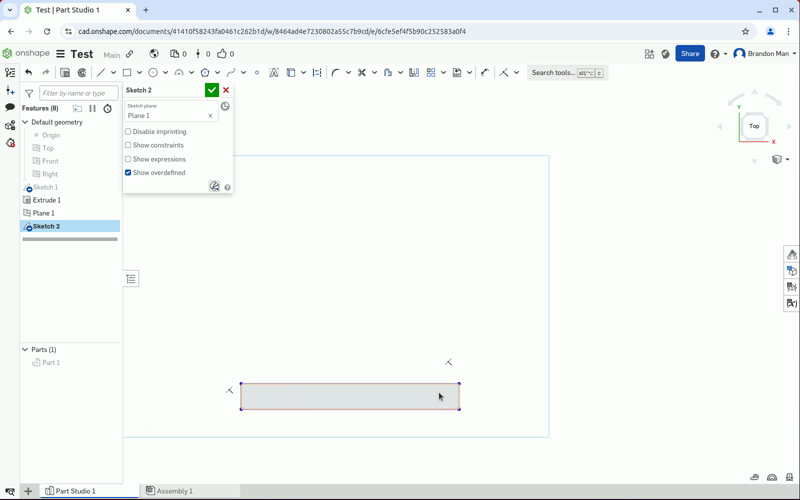
scroll(6)
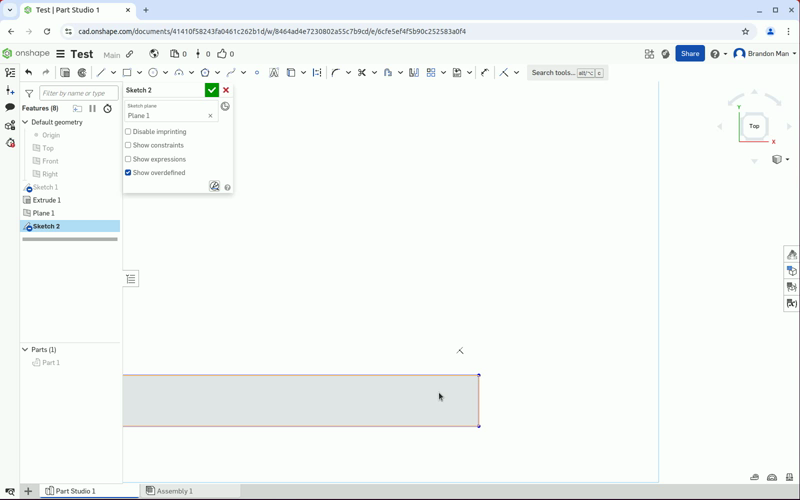
click(439, 392)
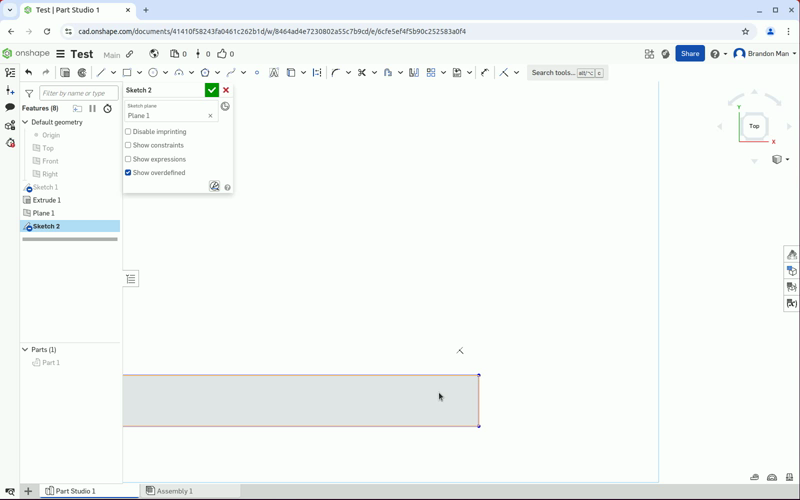
scroll(-6)
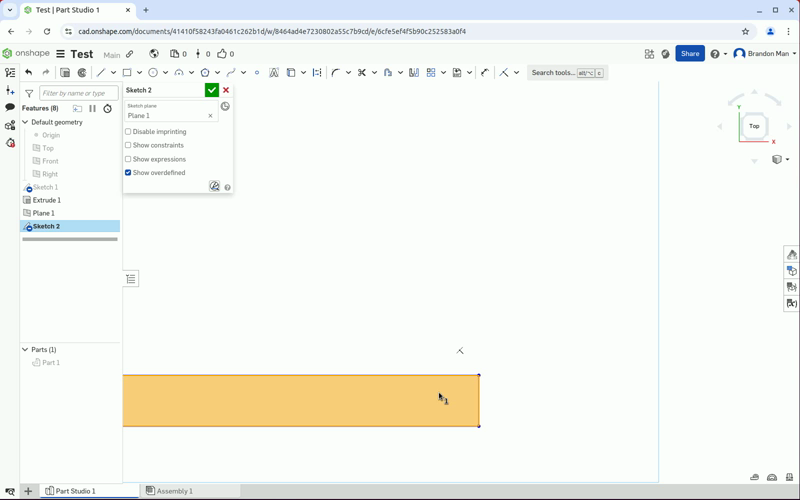
scroll(-6)
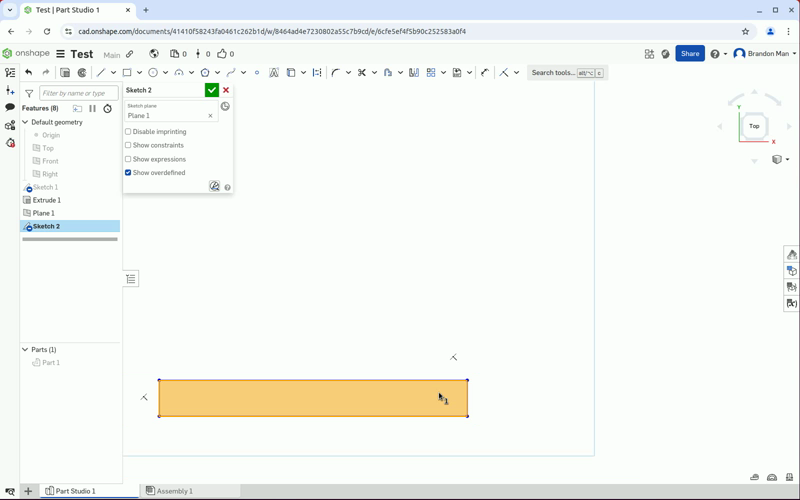
scroll(-6)
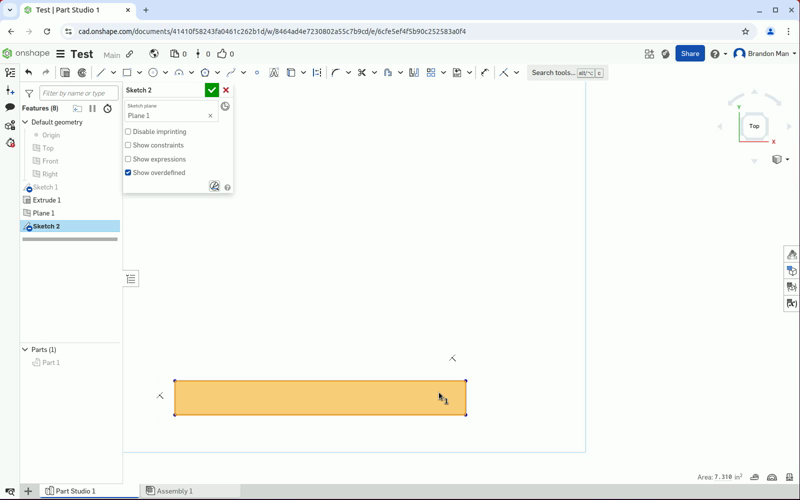
scroll(-6)
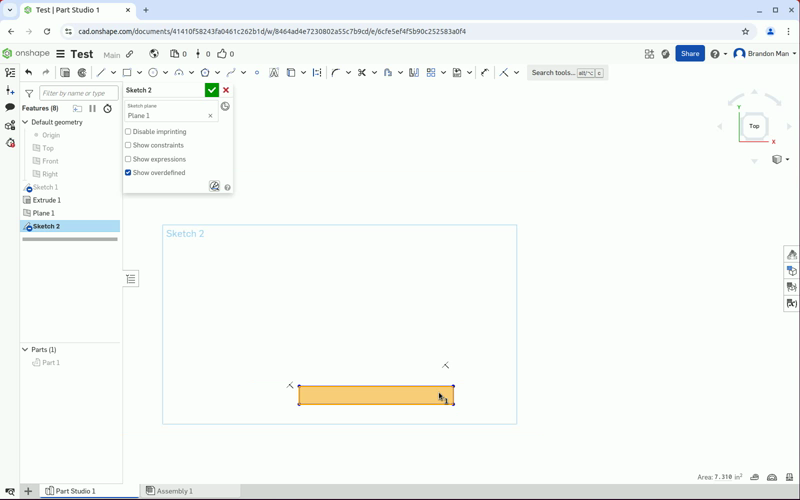
scroll(-6)
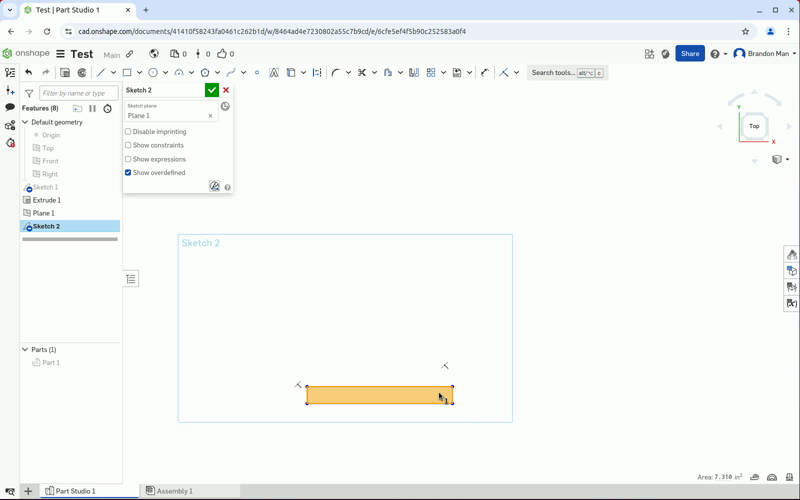
scroll(-6)
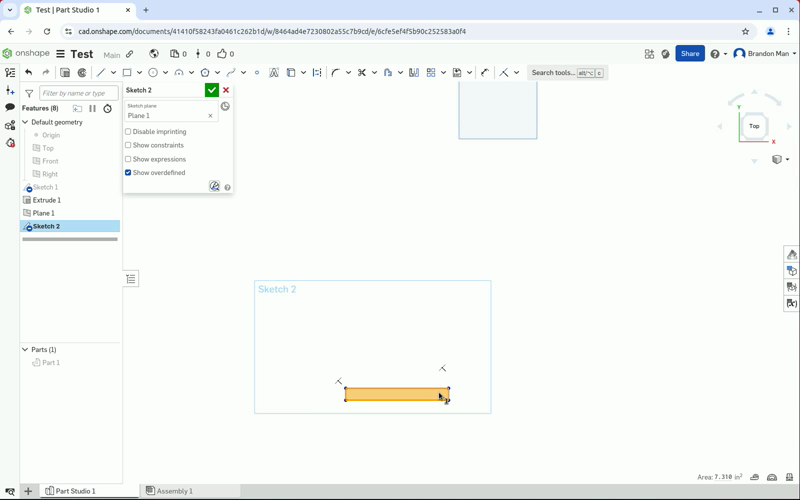
scroll(-6)
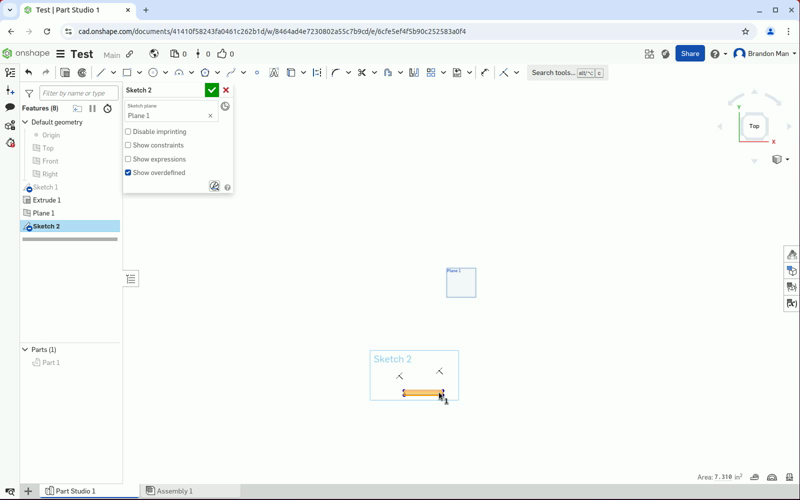
mouse_move(73, 352)
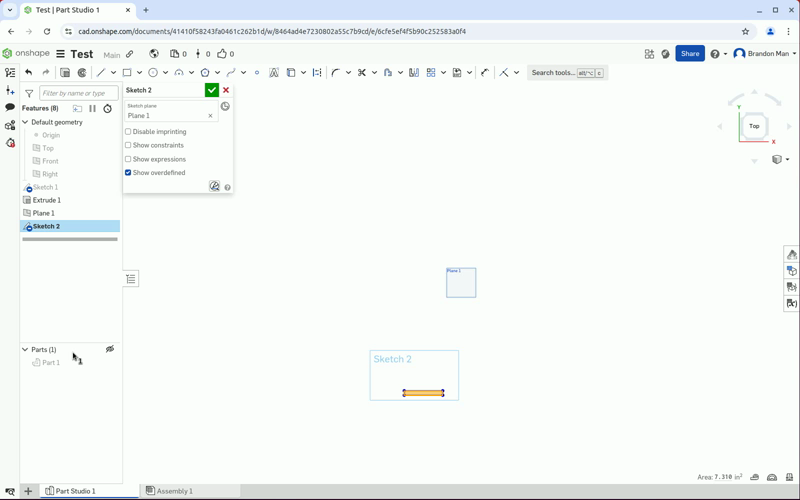
key(shift+y)
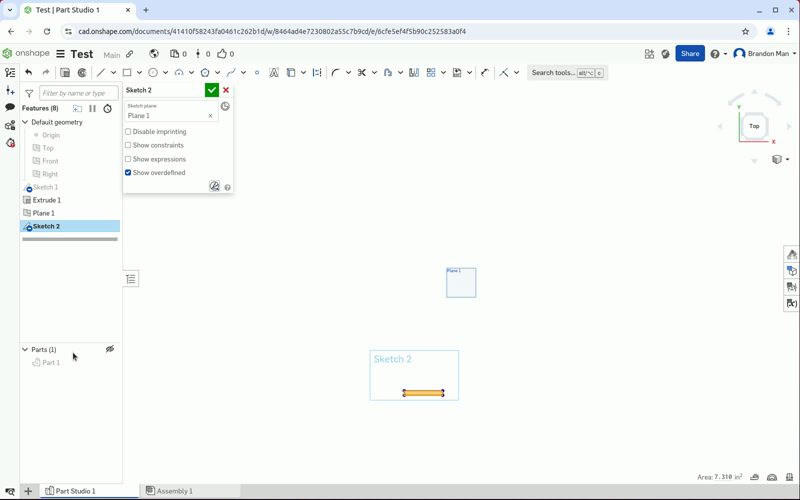
key(shift+e)
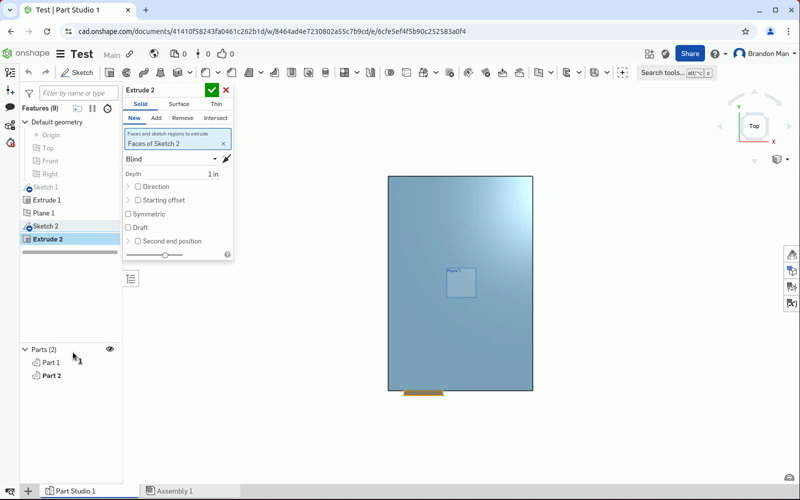
mouse_move(143, 106)
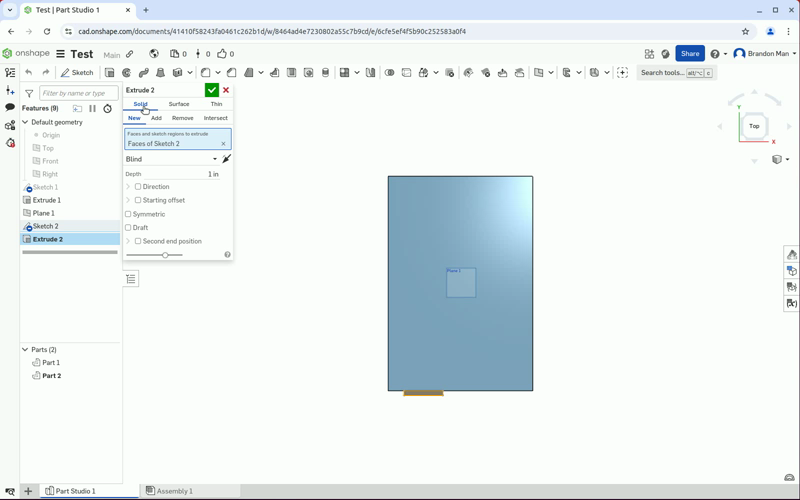
click(143, 106)
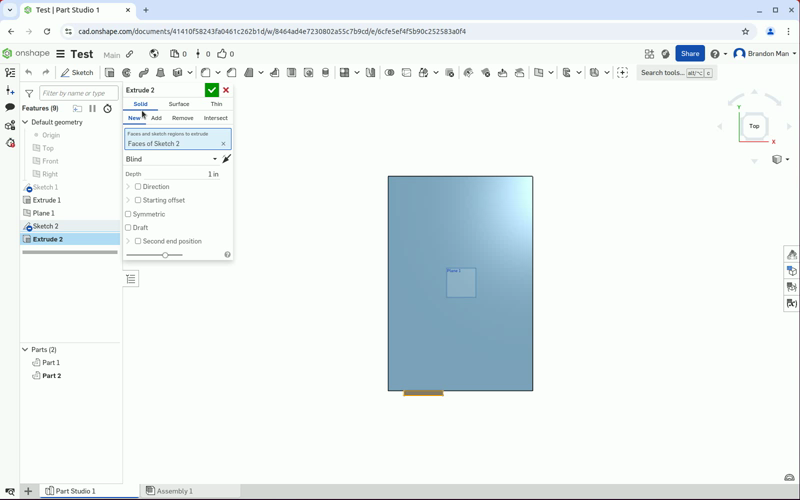
mouse_move(137, 120)
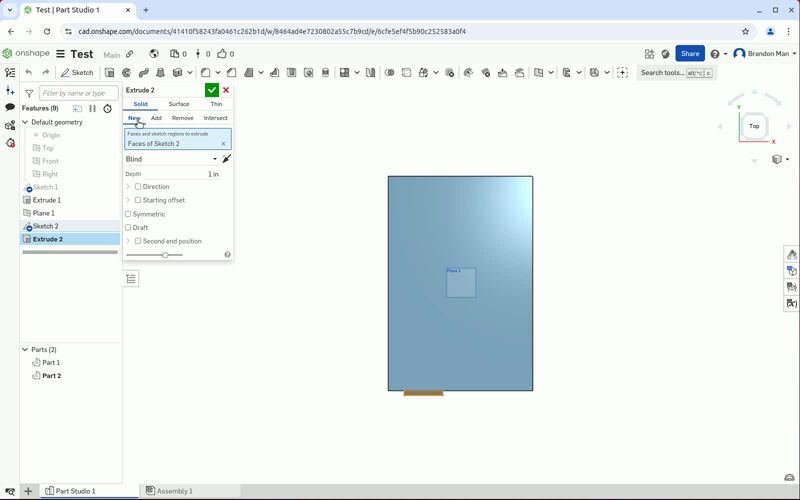
click(137, 120)
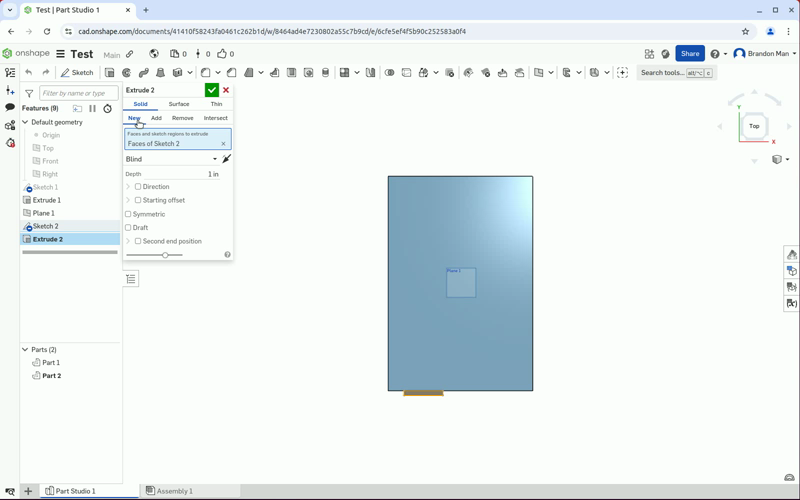
key(tab, 4)
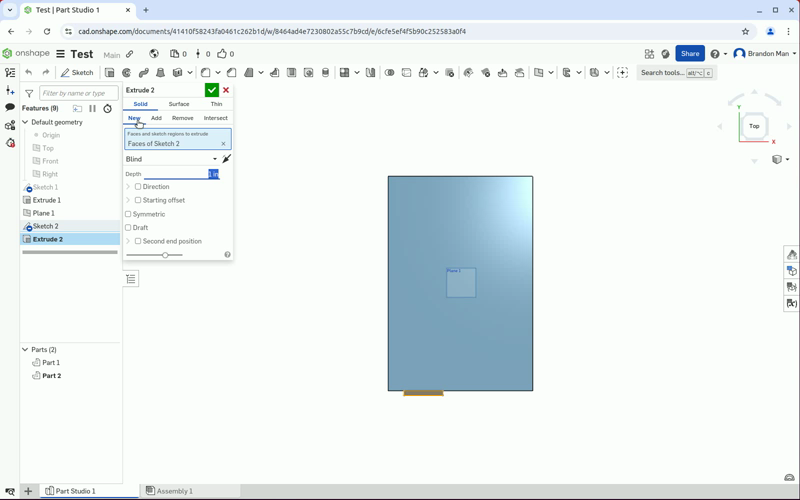
text(2.407)
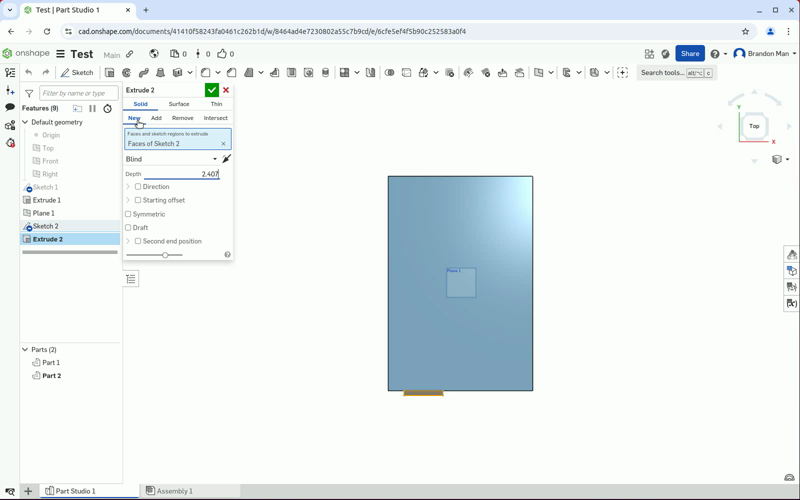
key(enter)
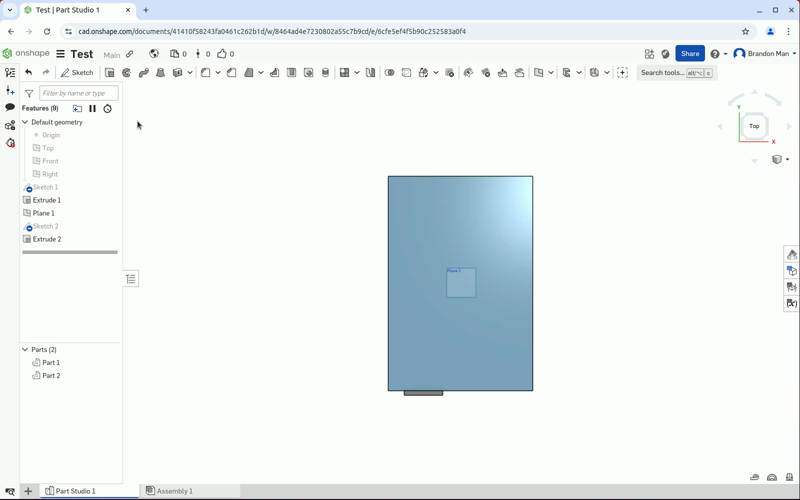
key(shift+h)
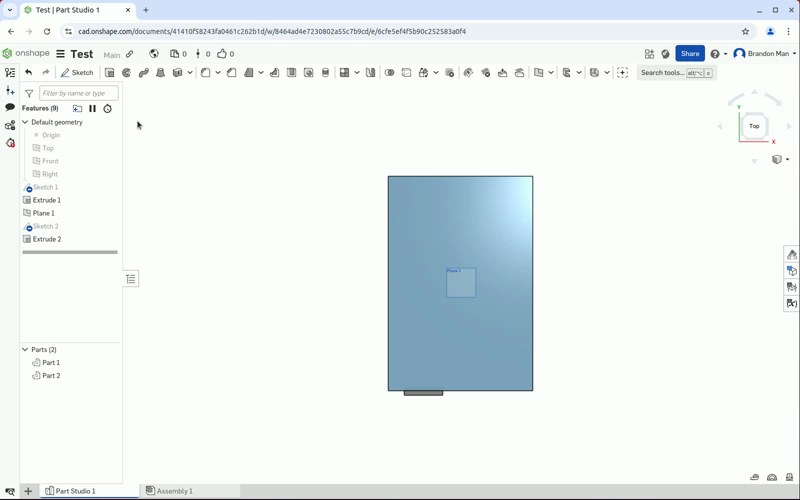
key(shift+h)
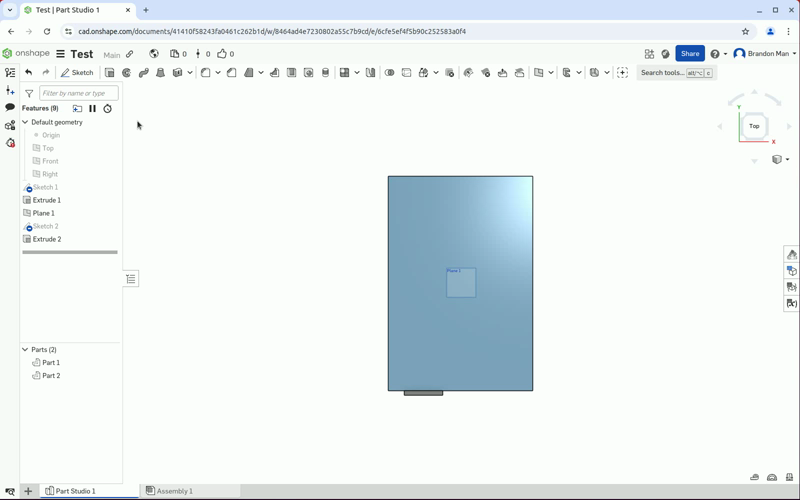
mouse_move(73, 189)
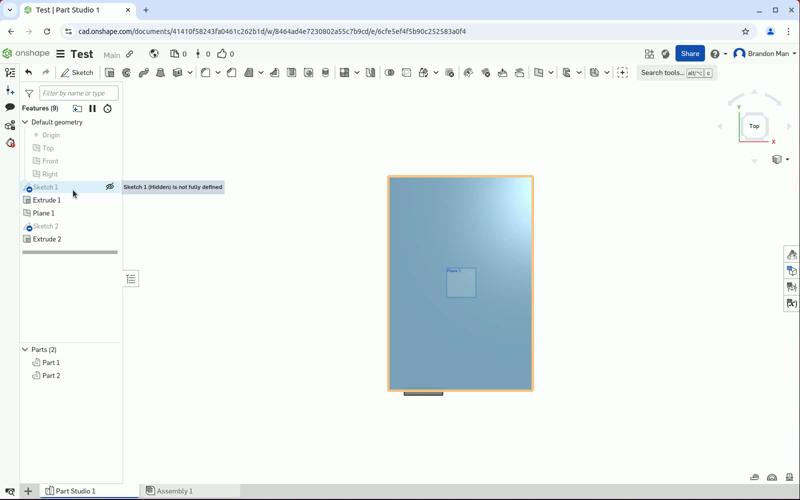
click(73, 189)
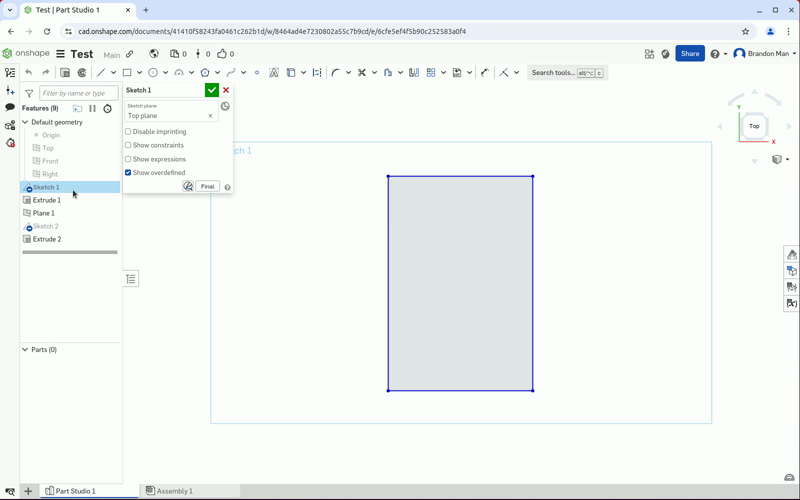
mouse_move(229, 92)
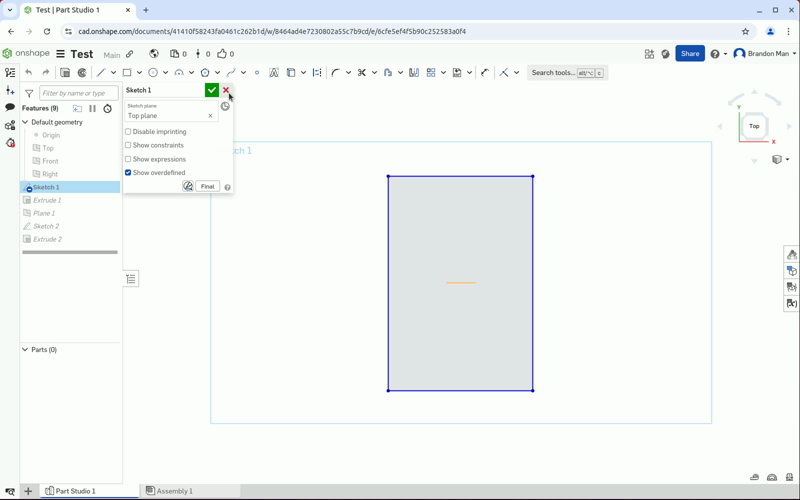
click(229, 92)
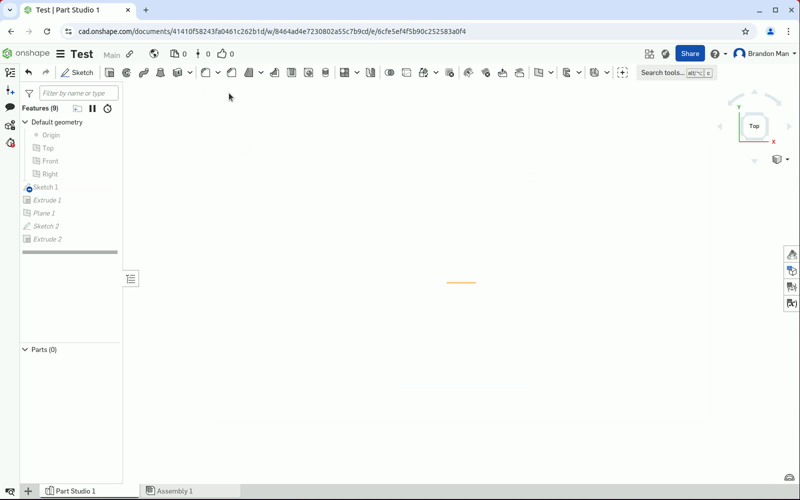
key(shift+s)
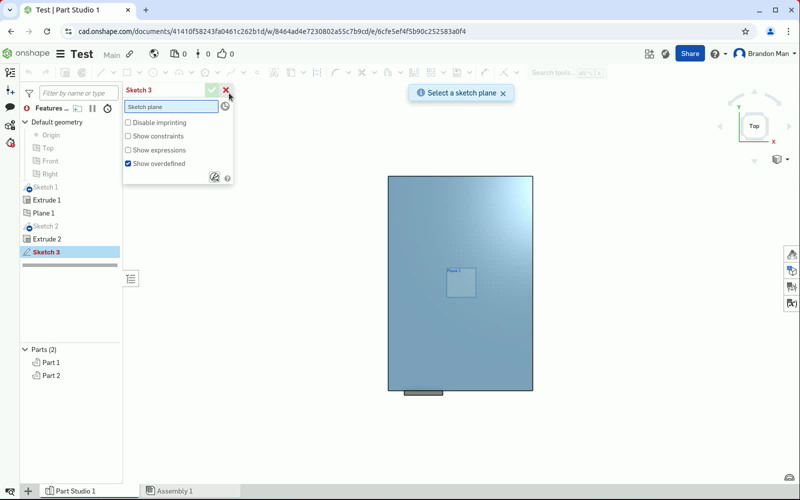
mouse_move(73, 215)
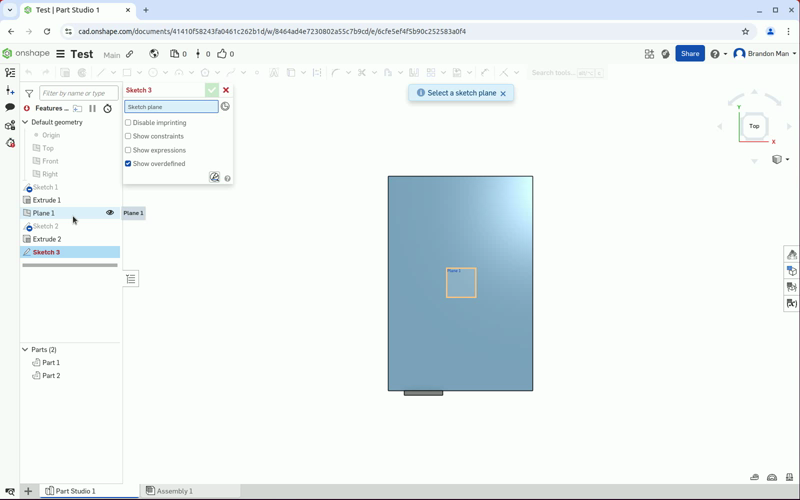
click(73, 215)
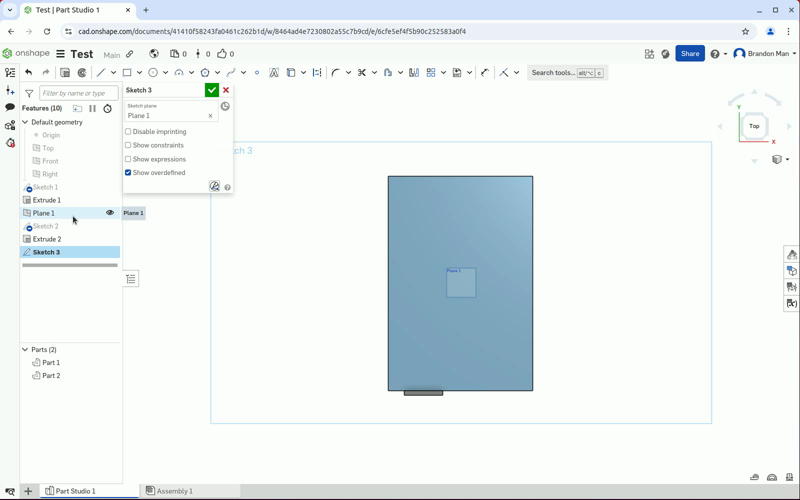
mouse_move(73, 352)
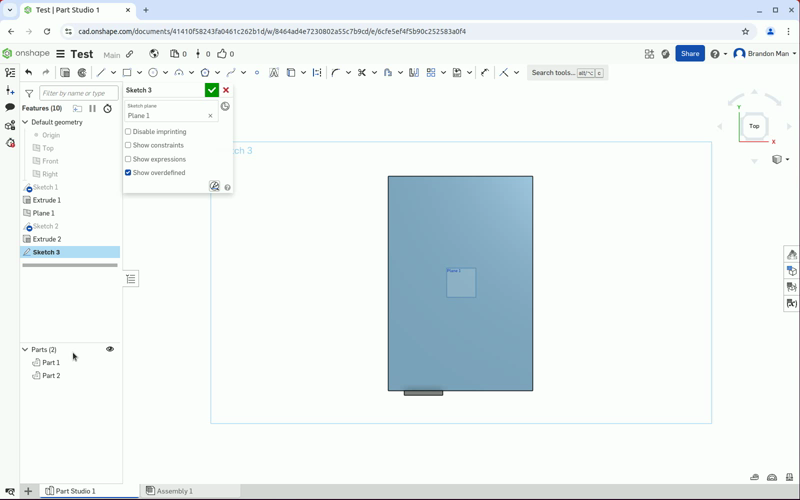
key(y)
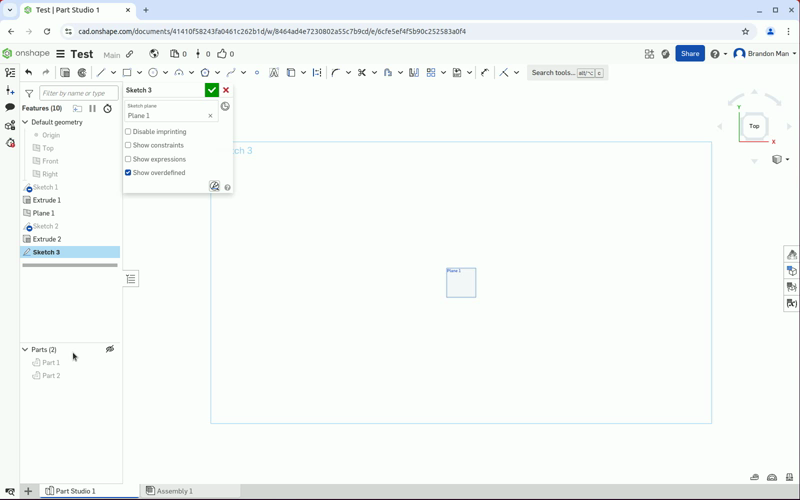
key(l)
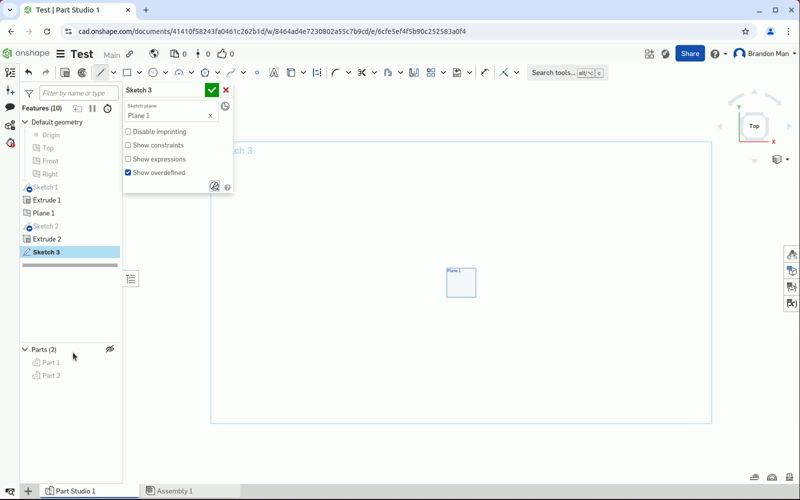
key_down(shift)
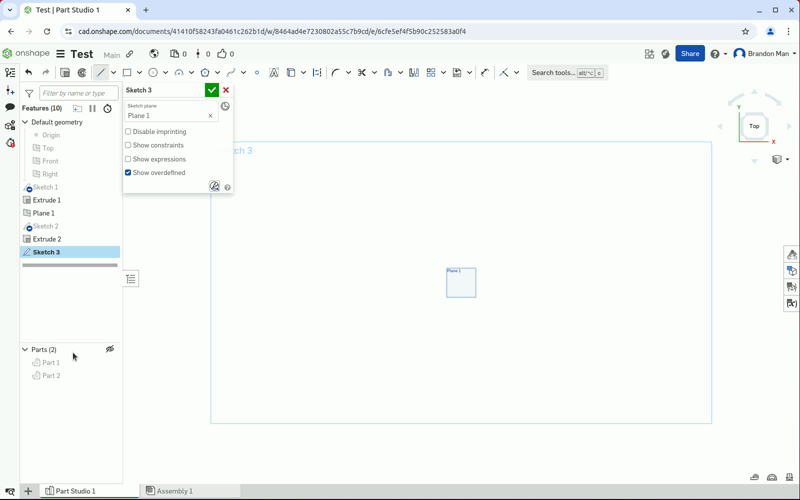
mouse_move(404, 390)
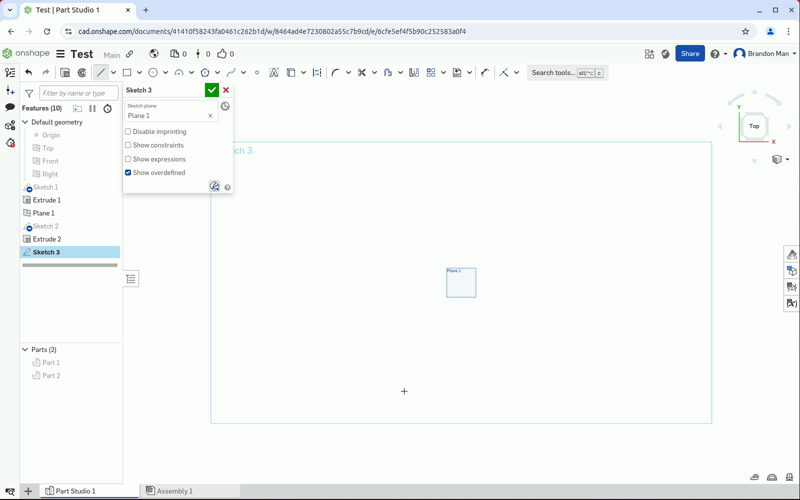
click(404, 390)
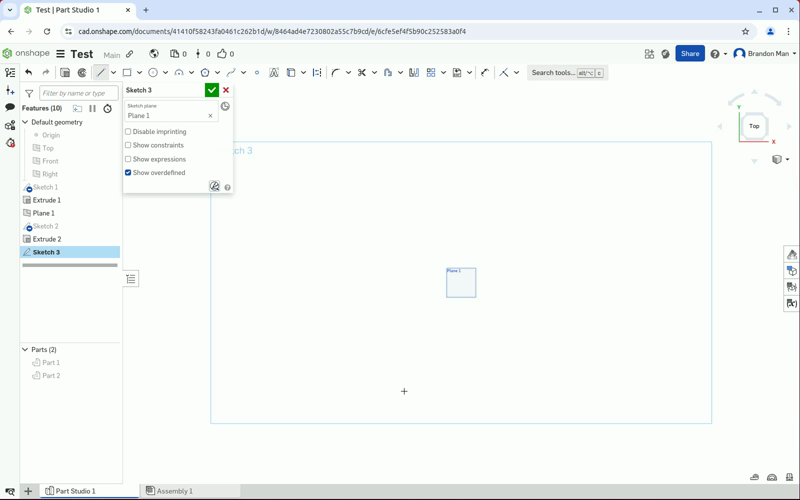
key_up(shift)
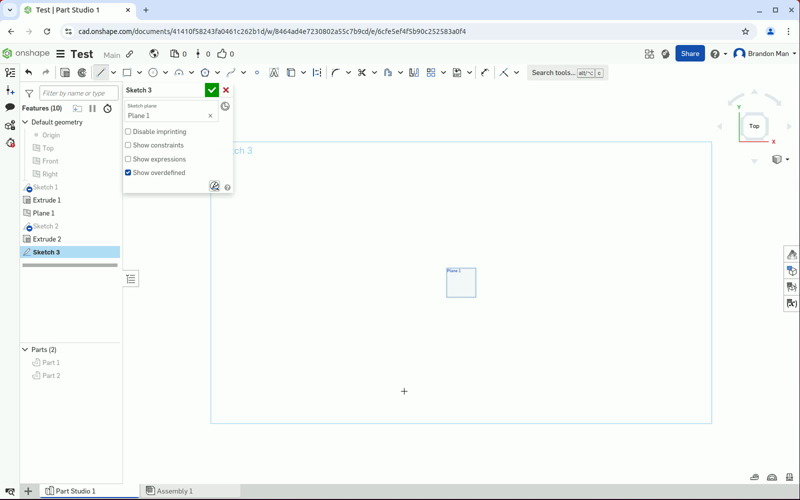
key_down(shift)
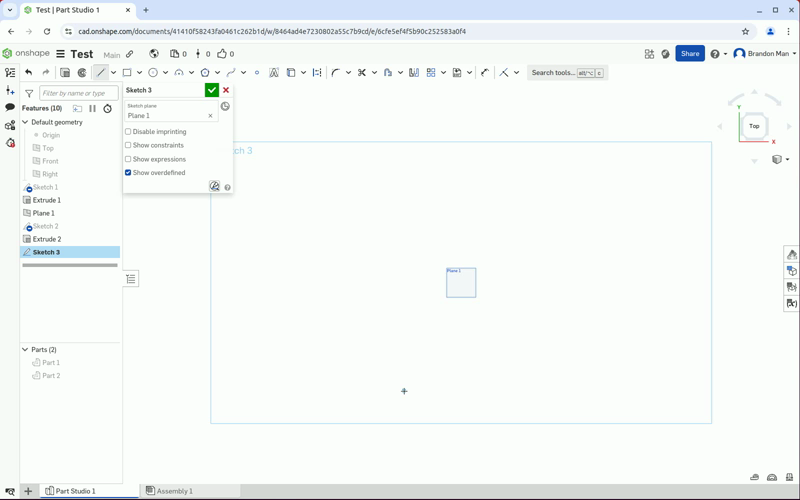
mouse_move(434, 390)
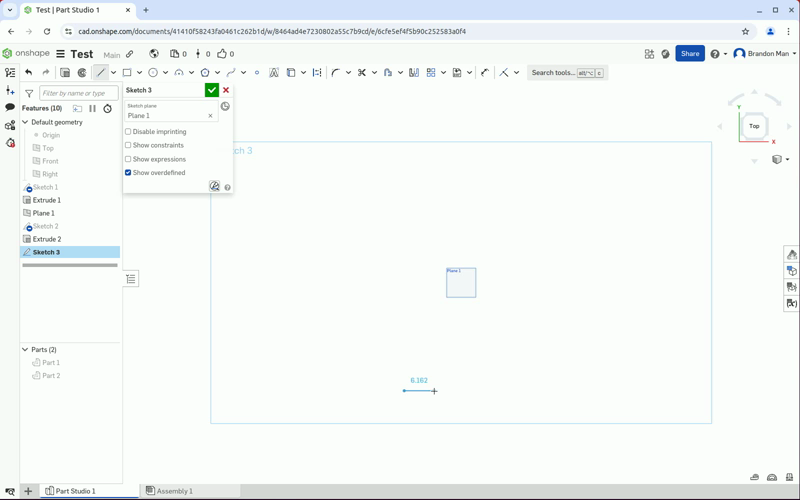
mouse_move(442, 390)
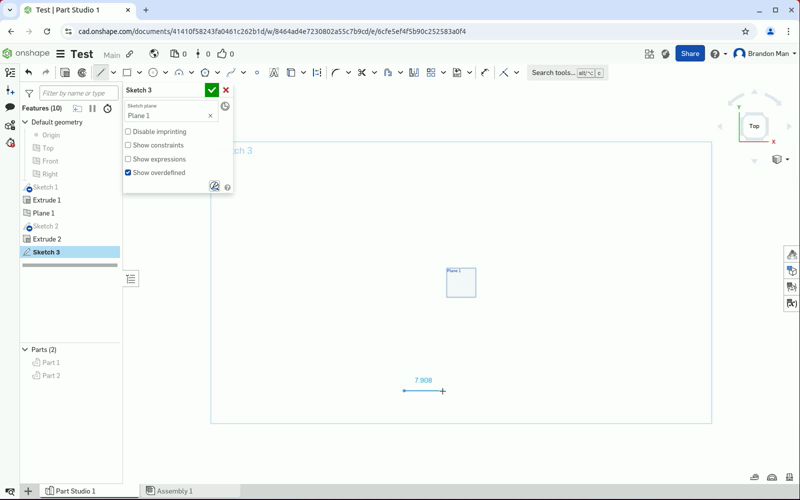
click(442, 390)
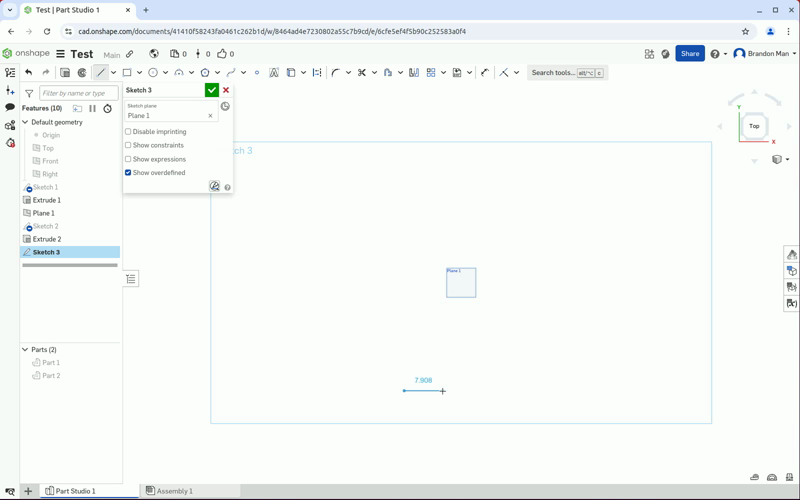
key_up(shift)
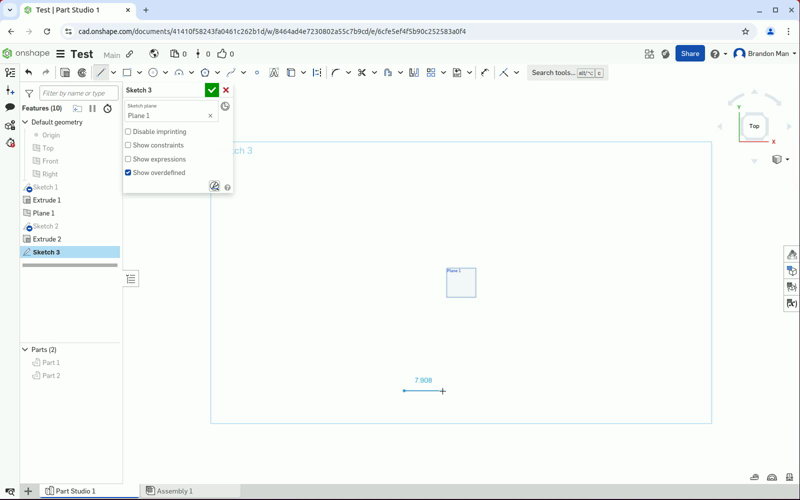
key_down(shift)
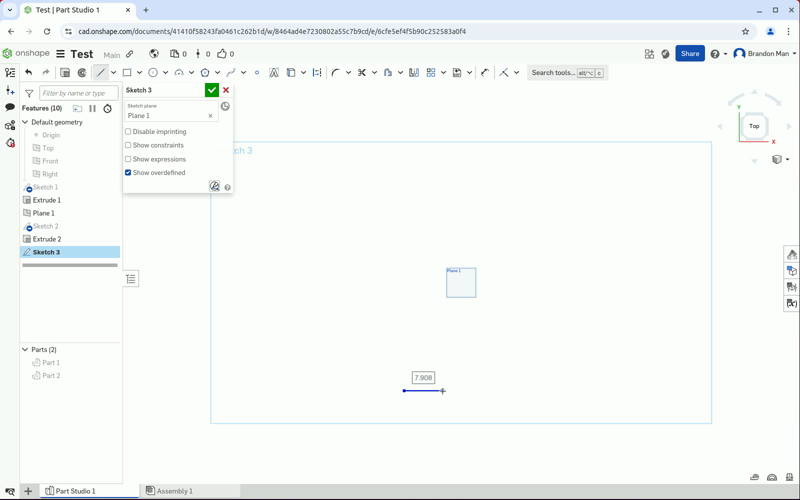
mouse_move(472, 390)
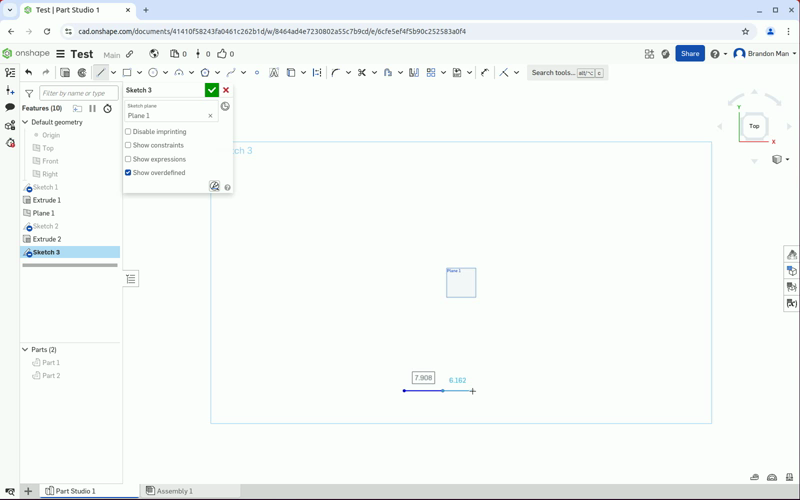
mouse_move(442, 357)
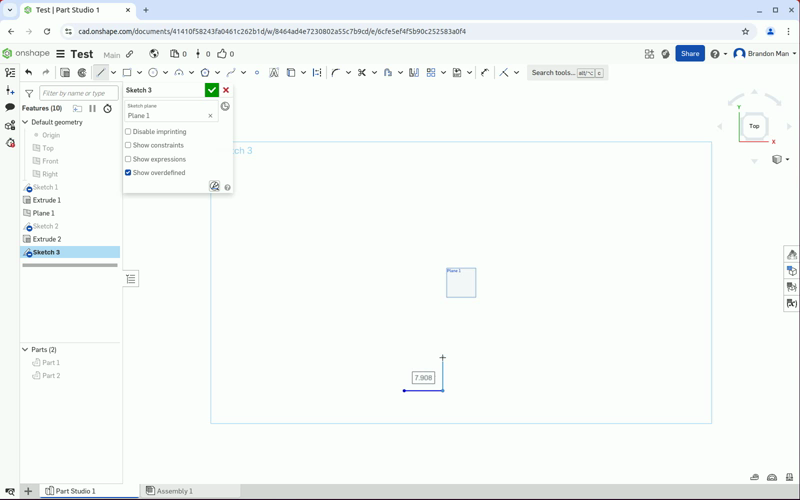
click(442, 357)
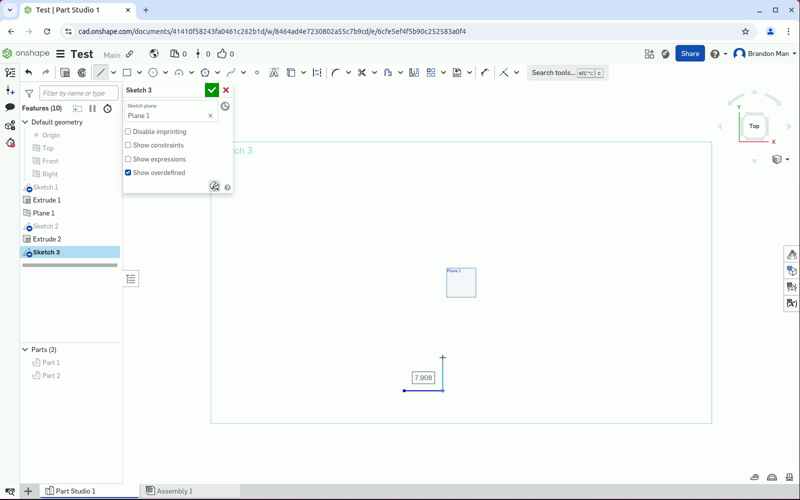
key_up(shift)
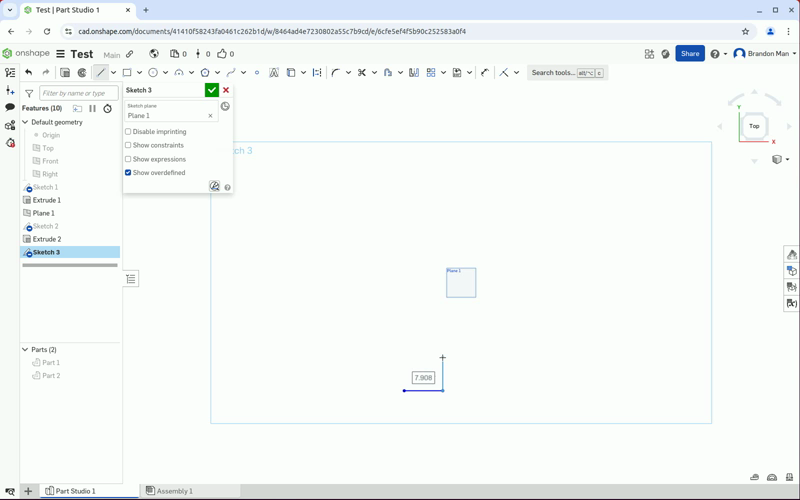
key_down(shift)
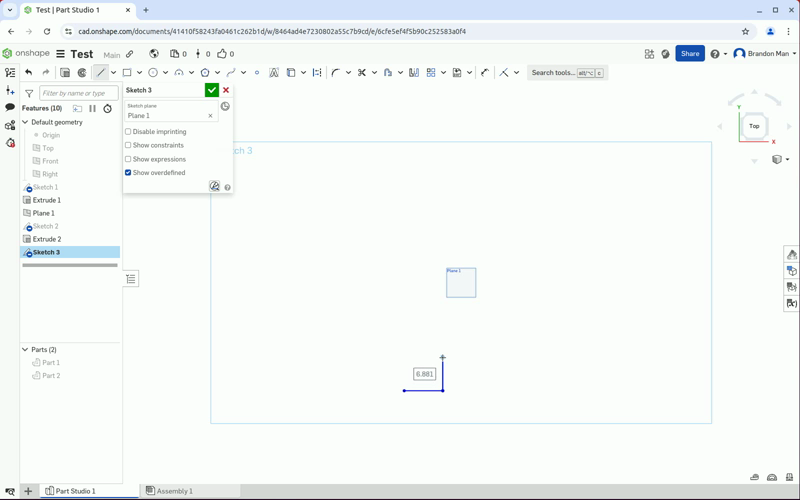
mouse_move(472, 357)
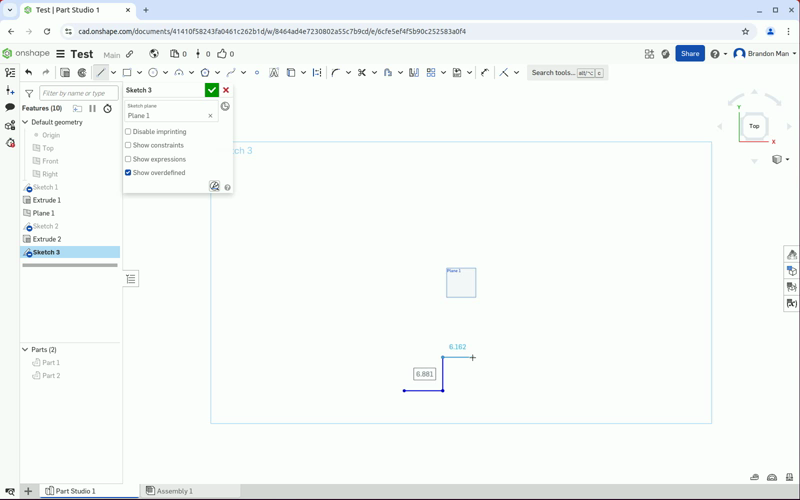
mouse_move(404, 357)
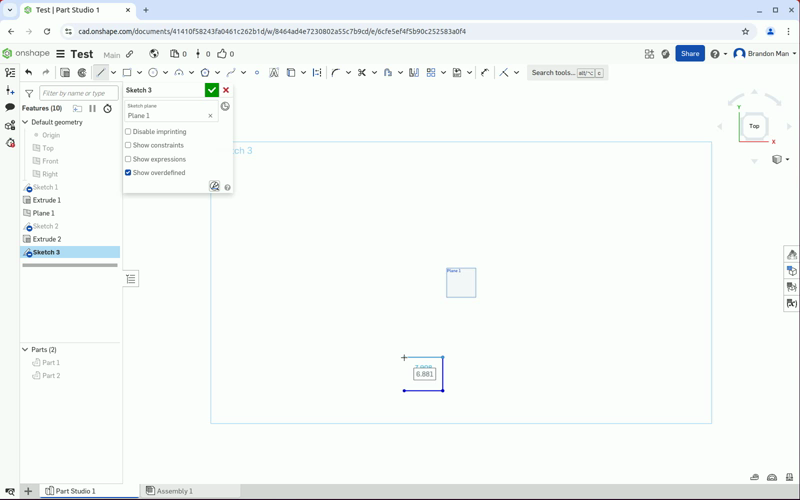
click(404, 357)
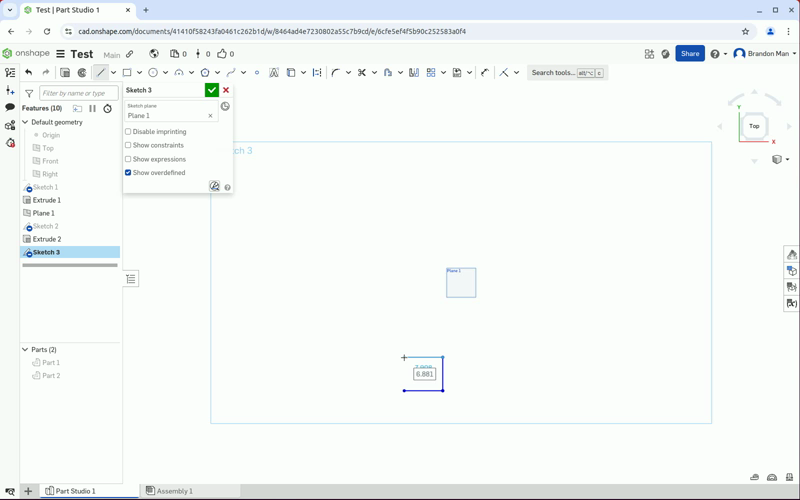
key_up(shift)
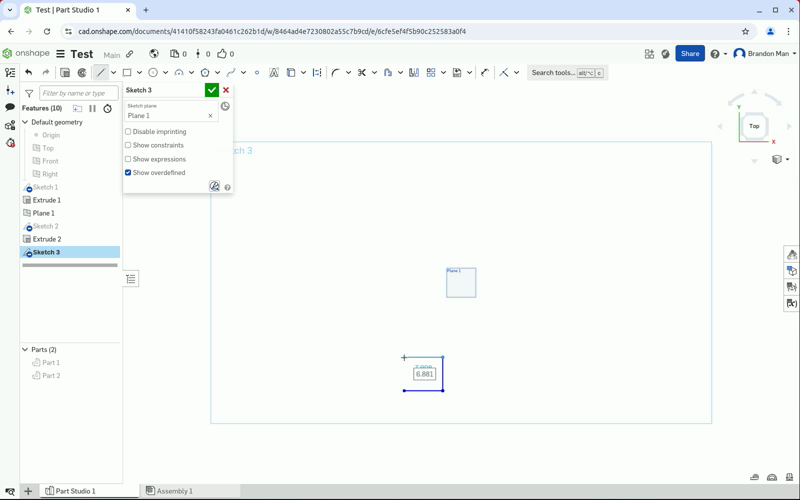
mouse_move(434, 357)
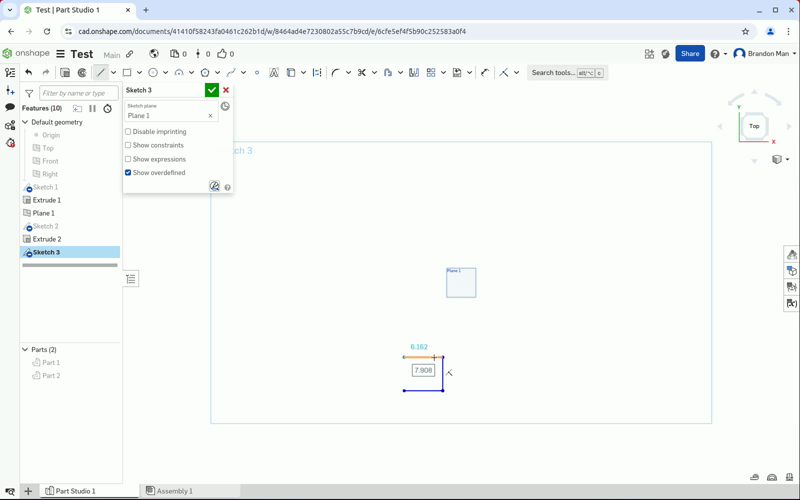
key_down(shift)
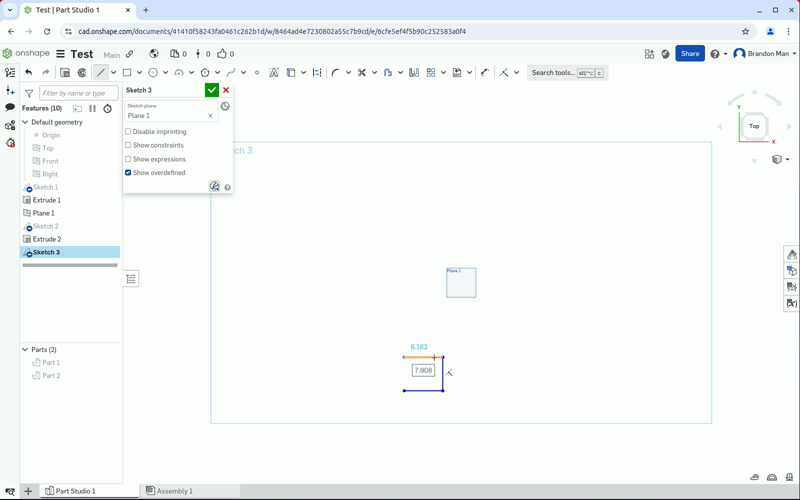
mouse_move(404, 390)
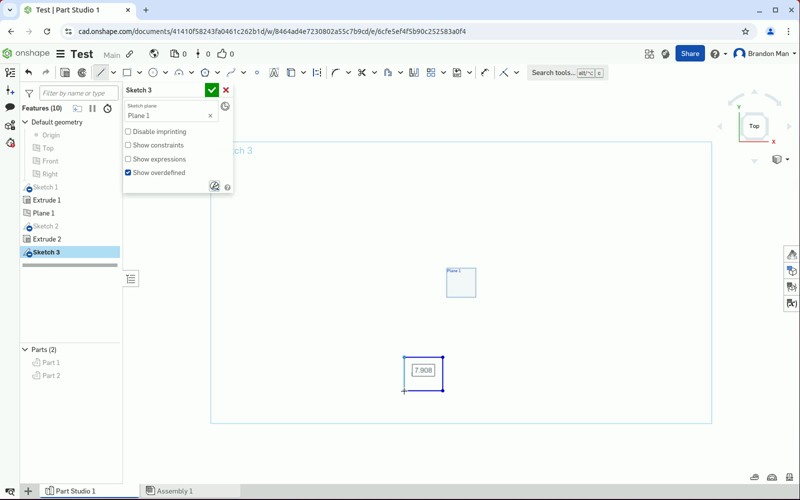
key_up(shift)
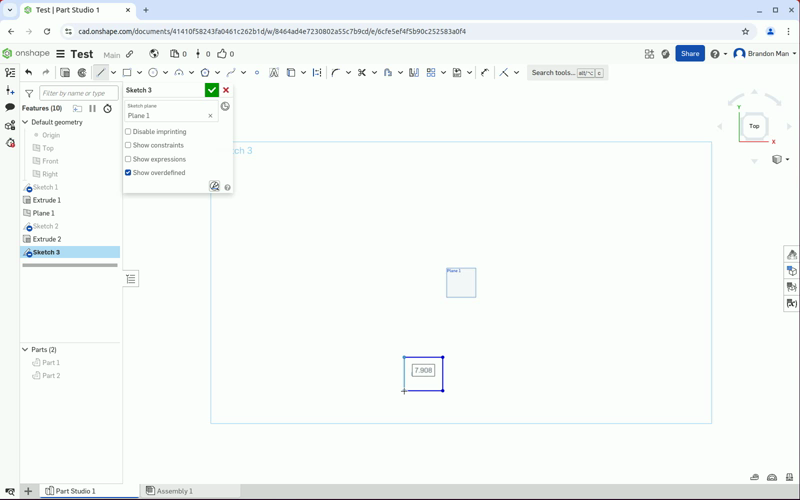
click(404, 390)
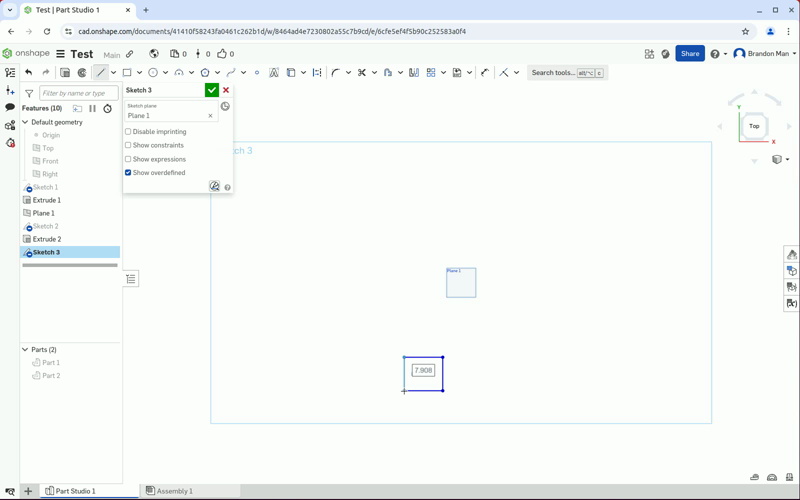
key(esc)
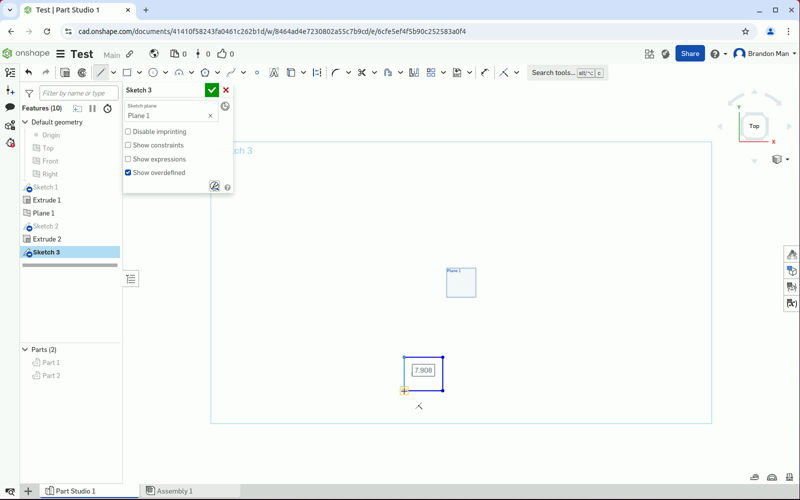
mouse_move(422, 366)
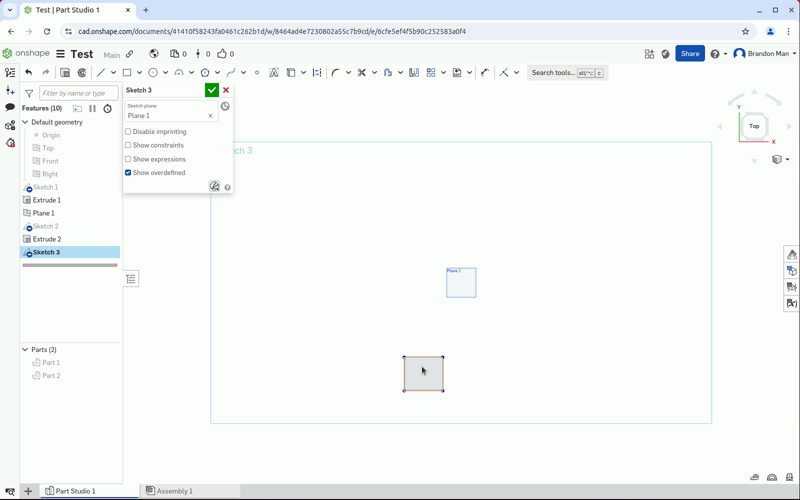
scroll(6)
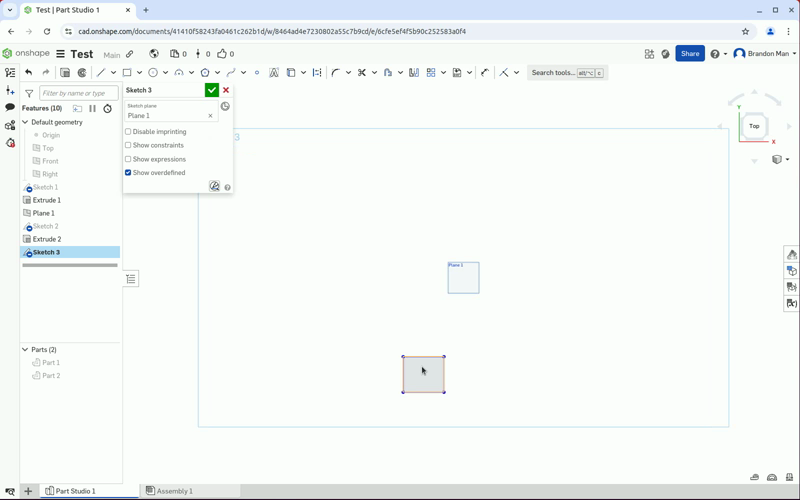
scroll(6)
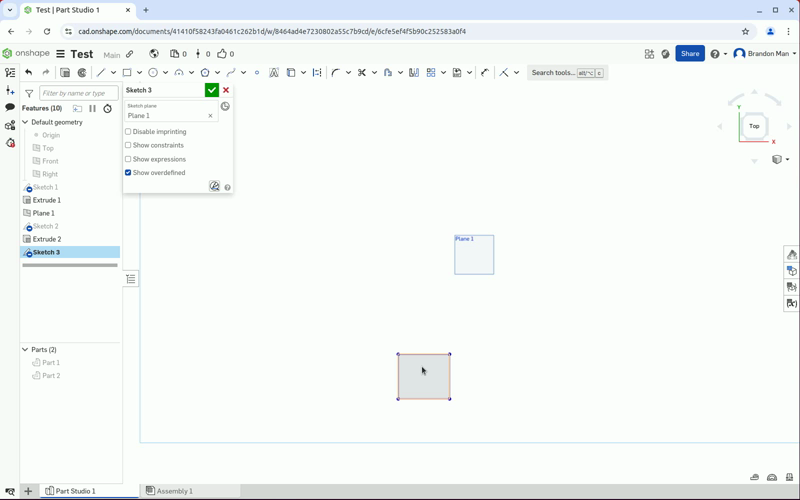
scroll(6)
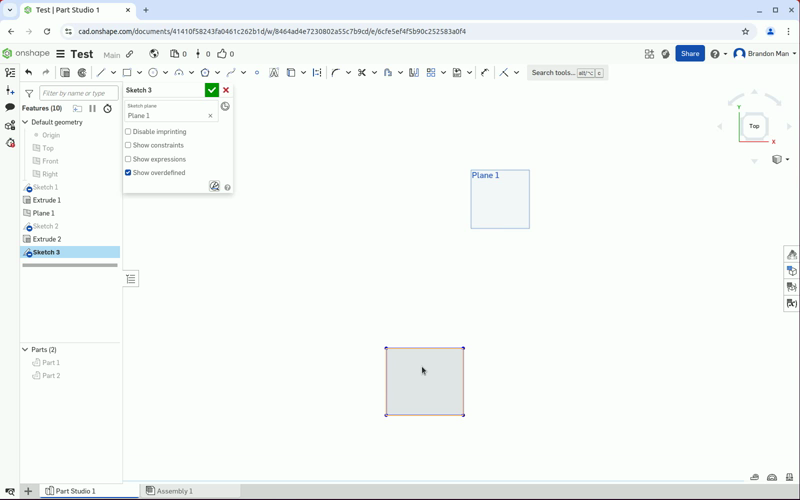
scroll(6)
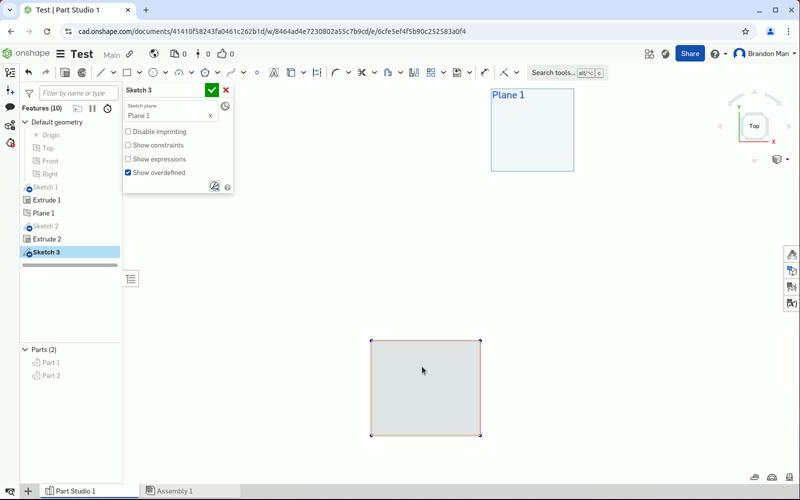
scroll(6)
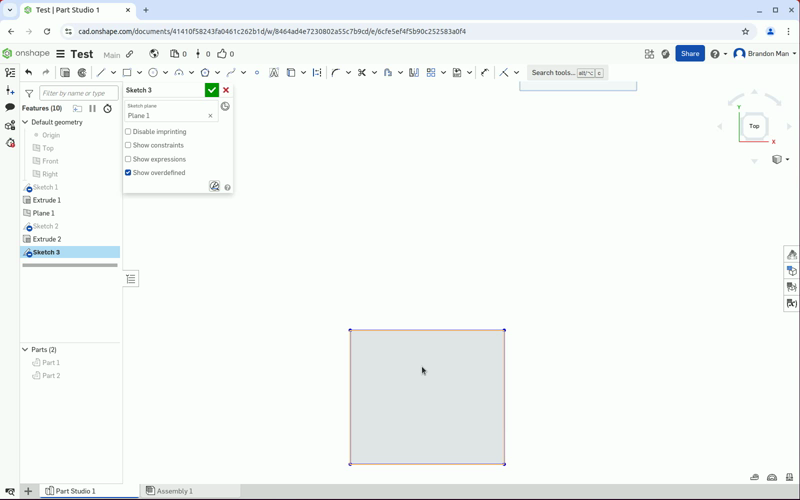
scroll(6)
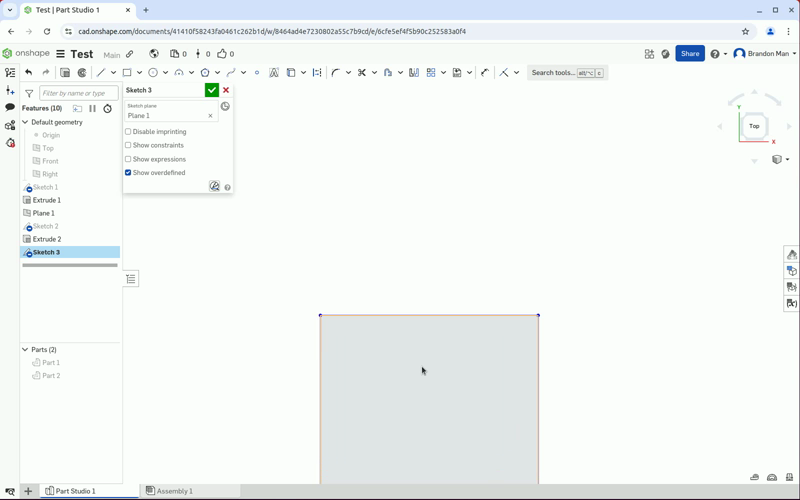
scroll(6)
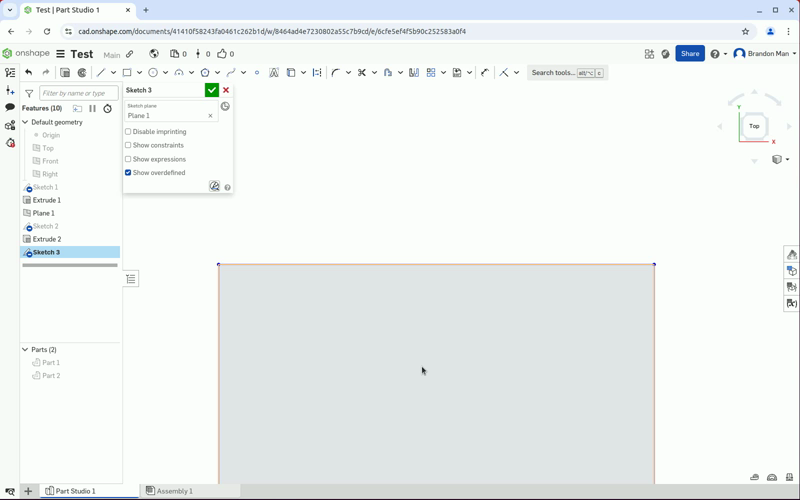
click(422, 366)
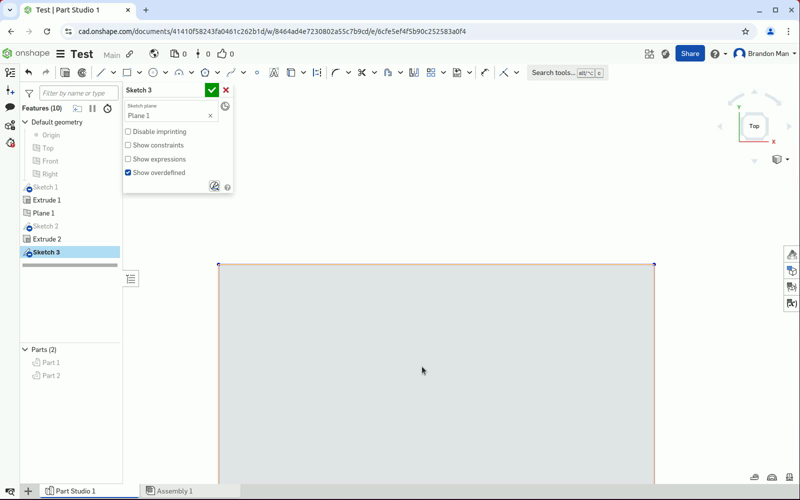
scroll(-6)
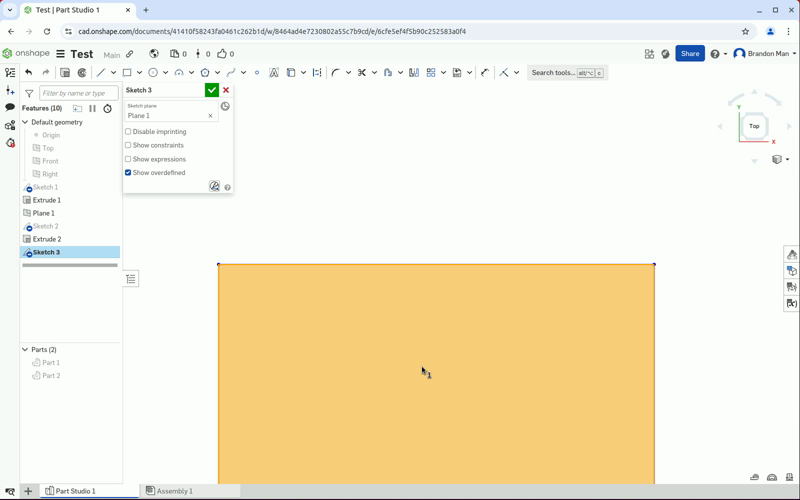
scroll(-6)
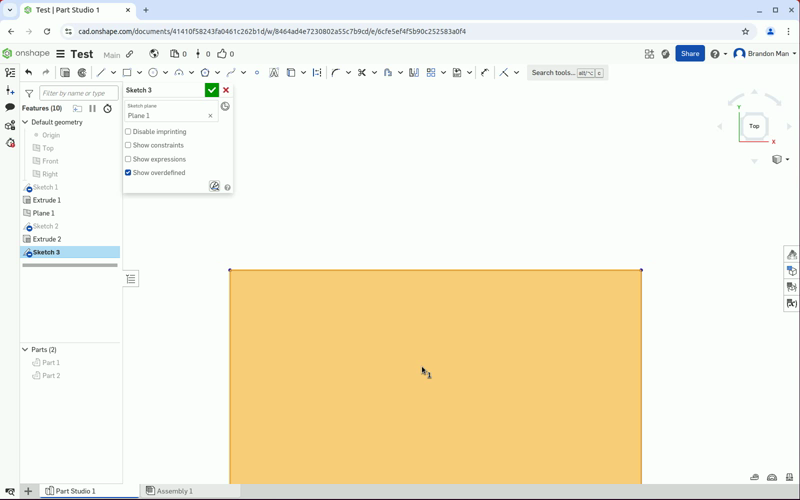
scroll(-6)
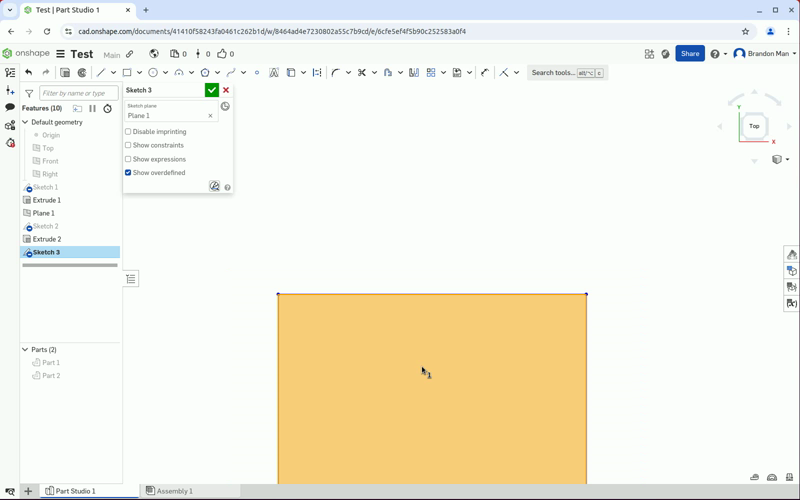
scroll(-6)
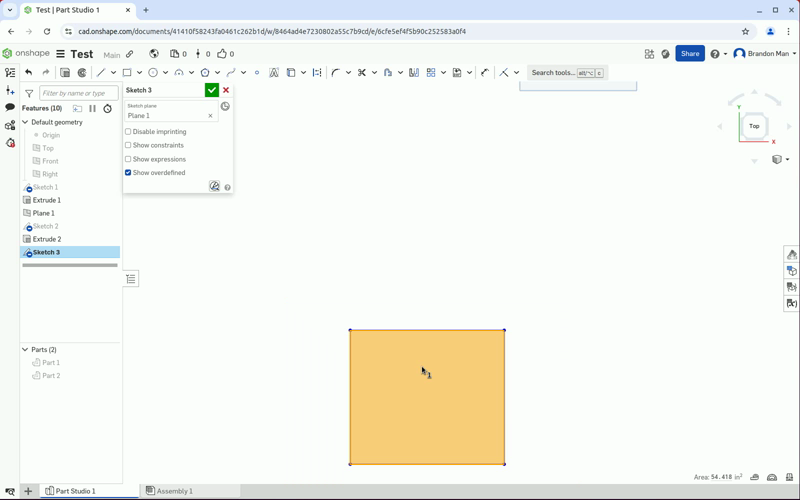
scroll(-6)
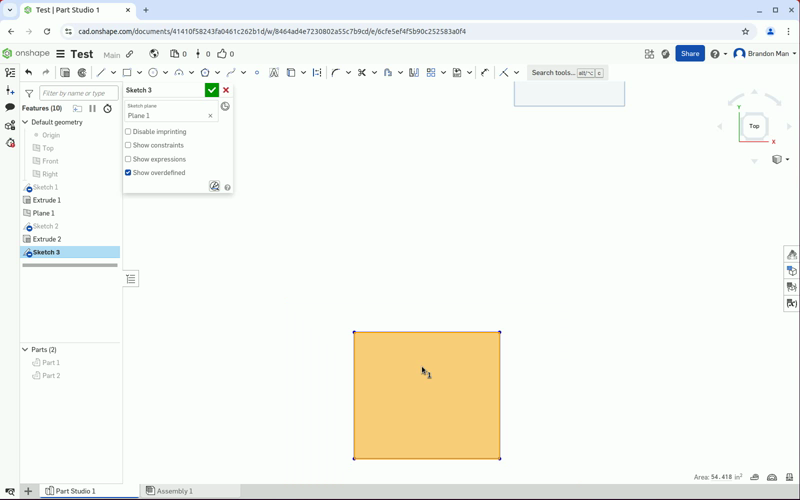
scroll(-6)
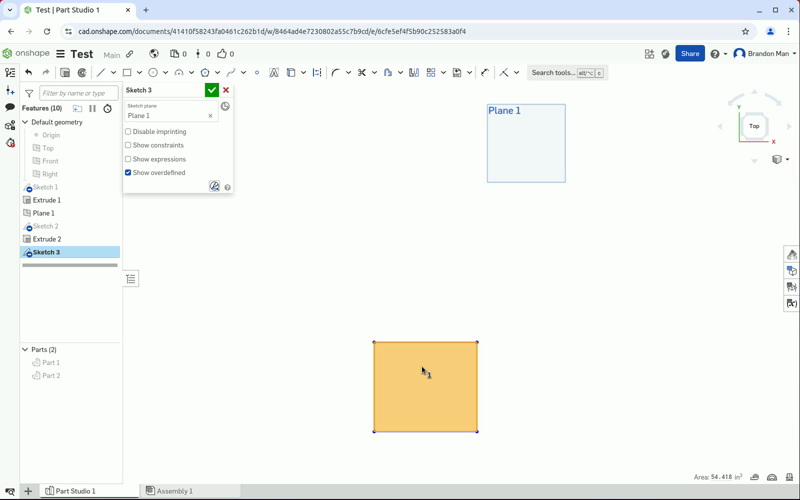
scroll(-6)
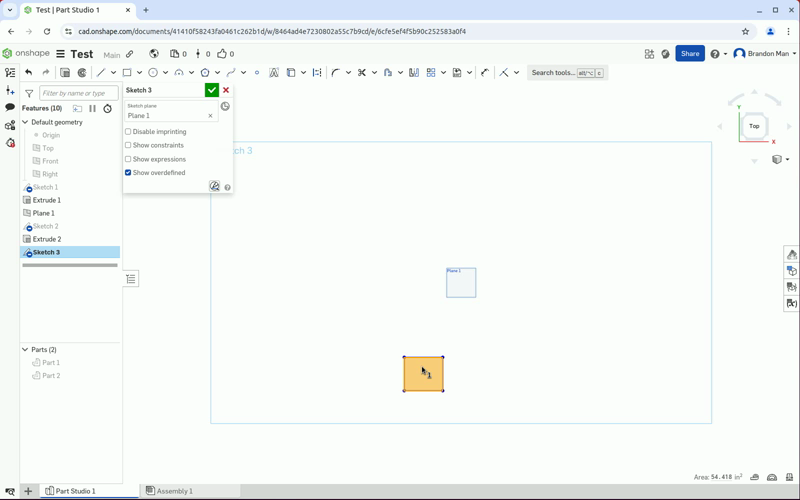
mouse_move(73, 352)
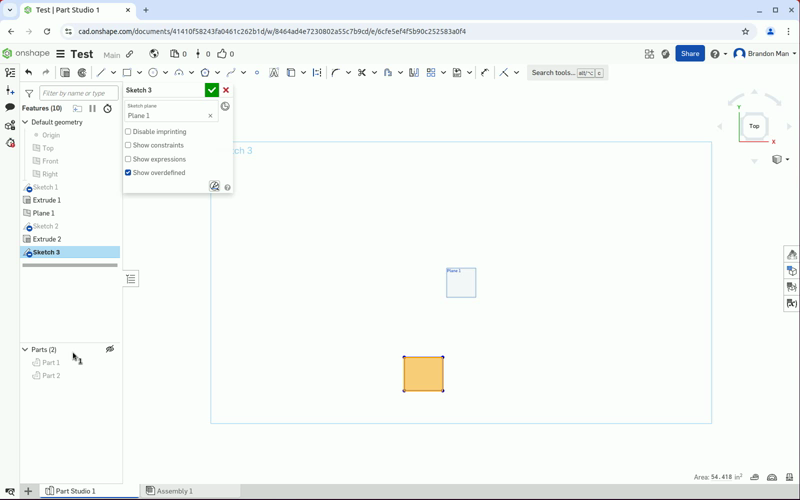
key(shift+y)
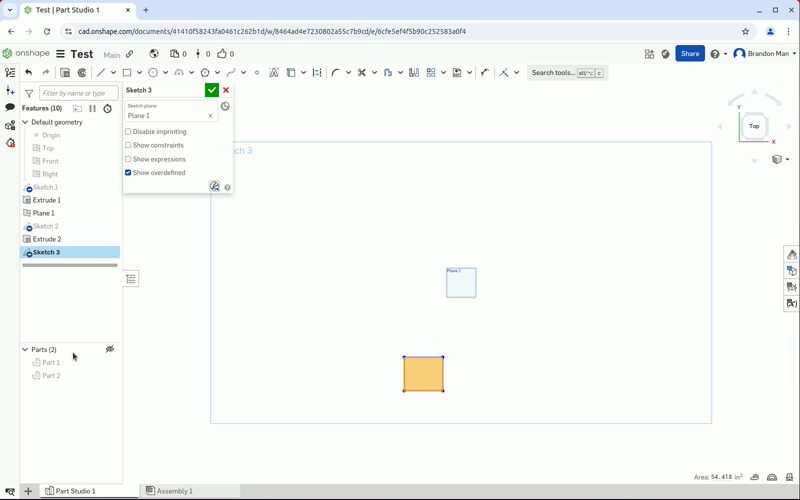
key(shift+e)
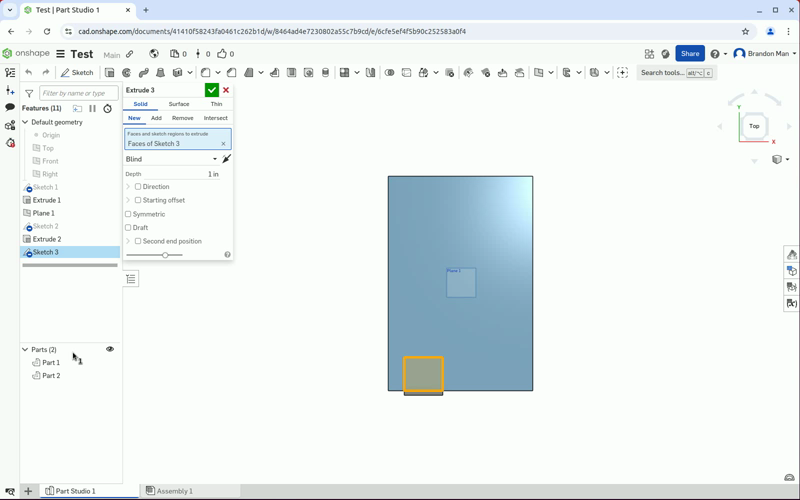
mouse_move(143, 106)
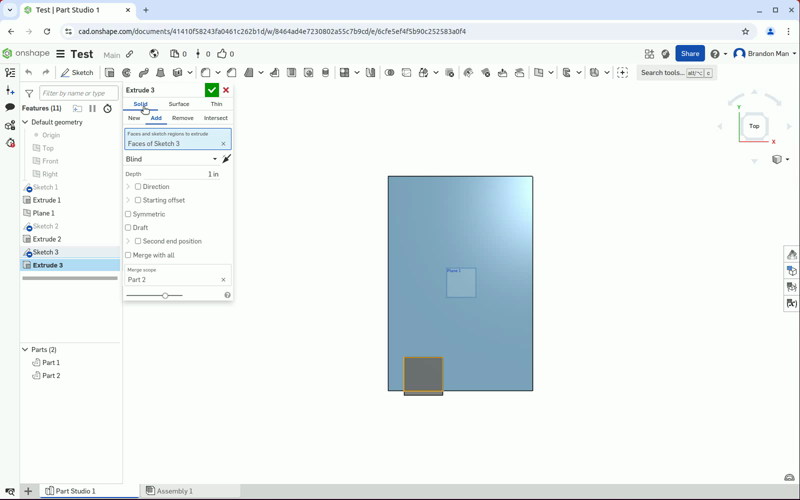
click(143, 106)
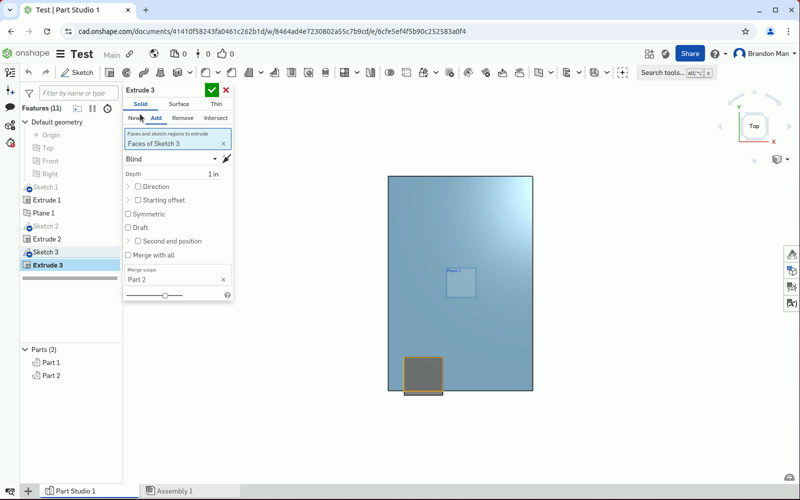
mouse_move(137, 120)
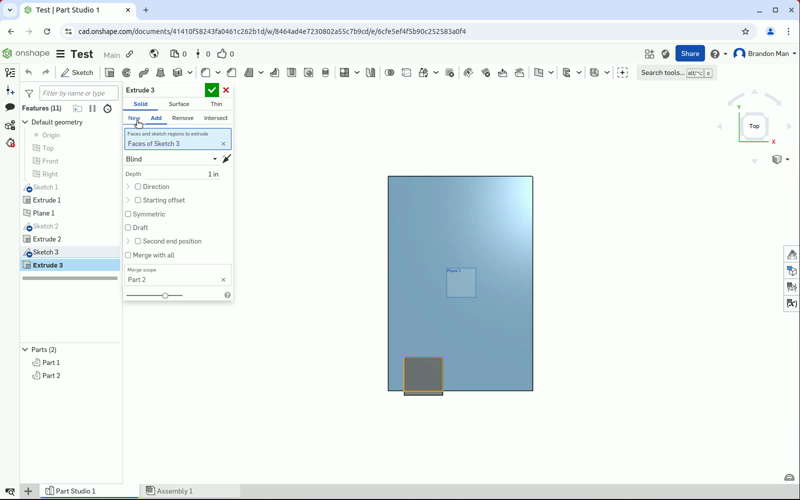
click(137, 120)
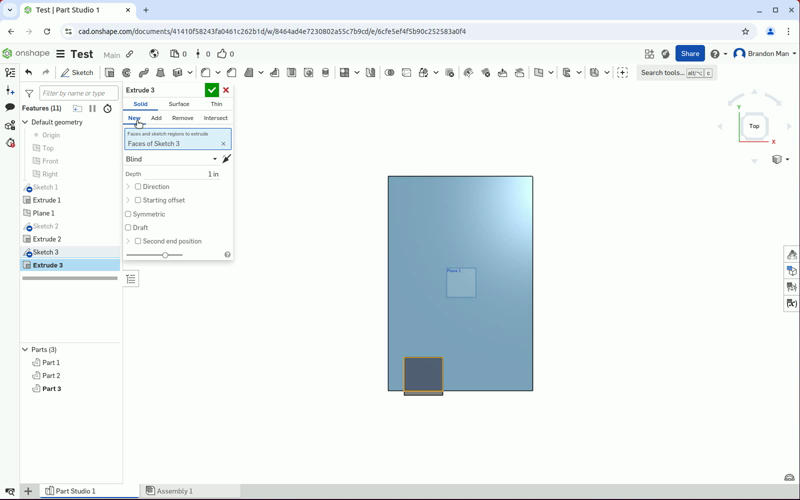
key(tab, 4)
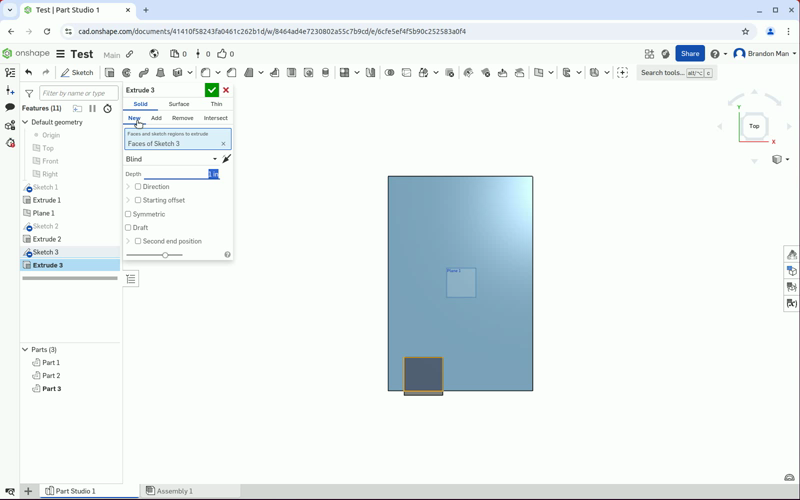
text(2.407)
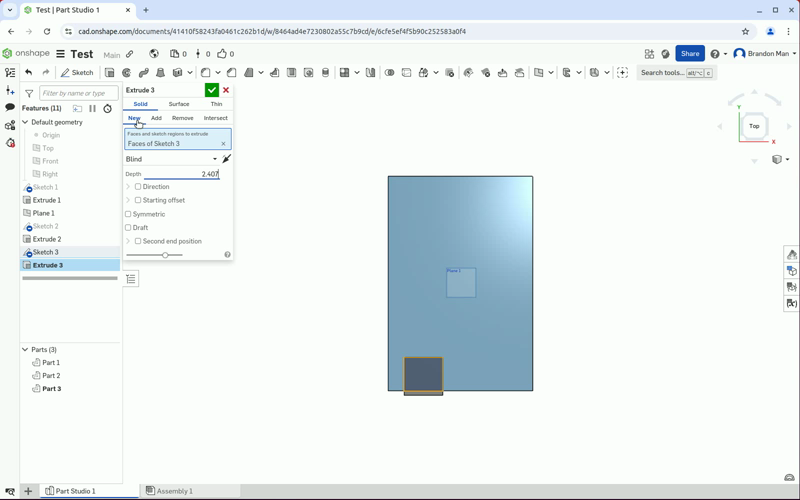
key(enter)
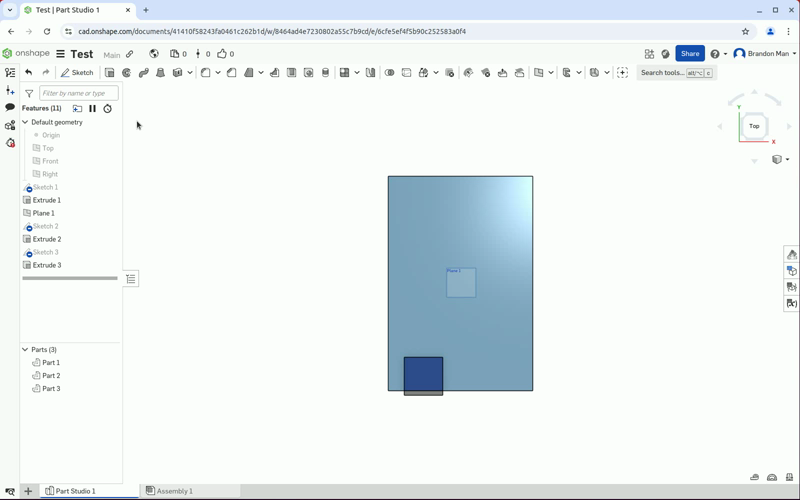
key(shift+h)
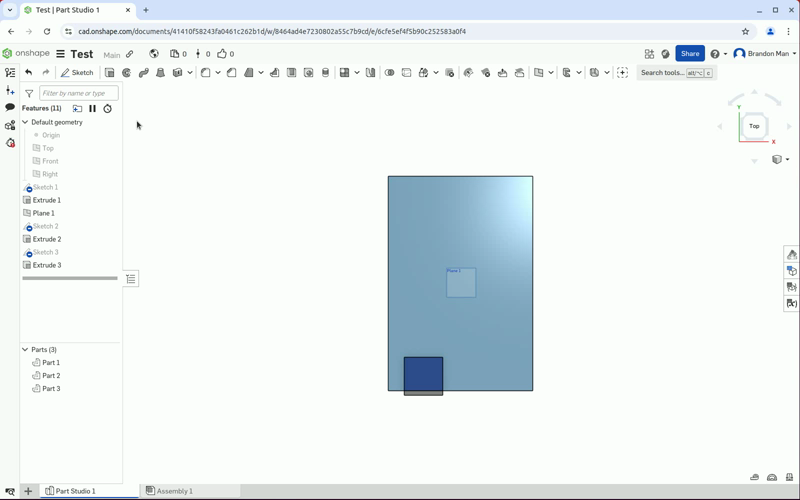
key(shift+h)
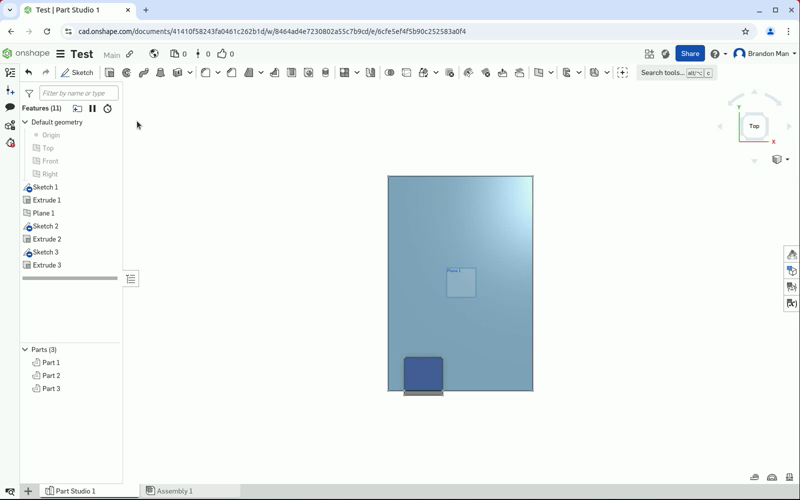
key(shift+7)
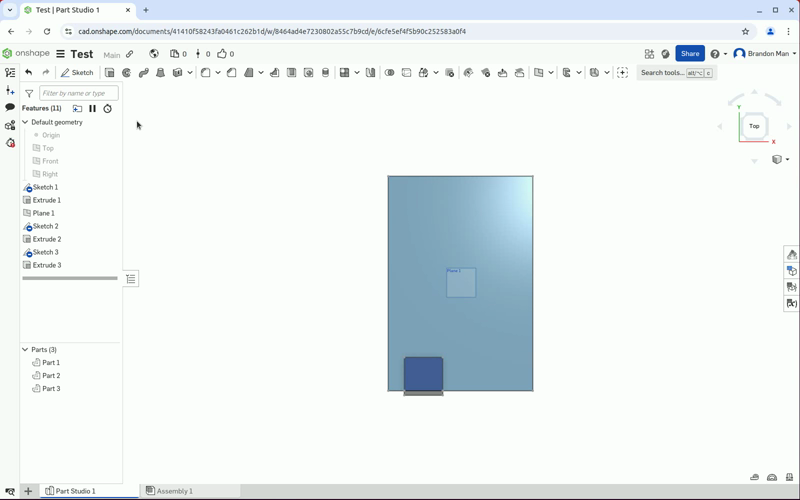
key(up, 3)
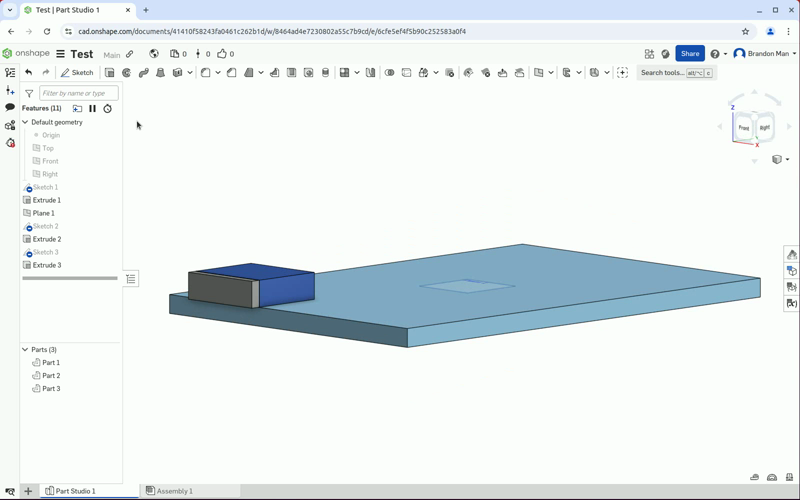
key(left, 3)
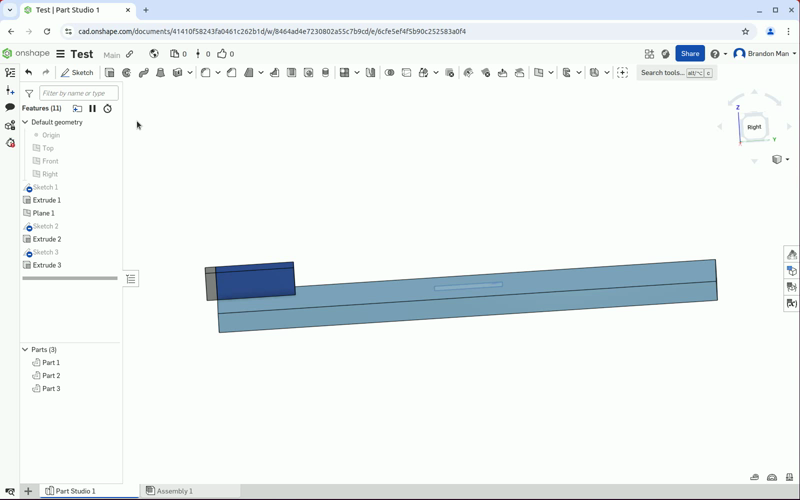
key(right, 3)
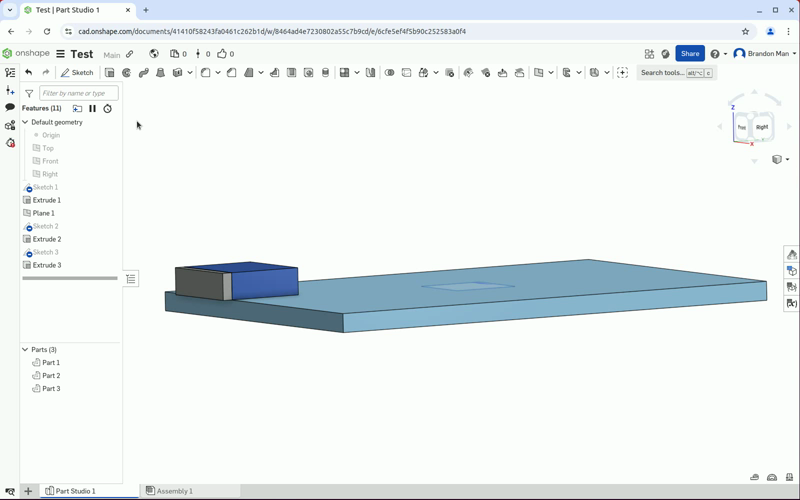
key(down, 3)
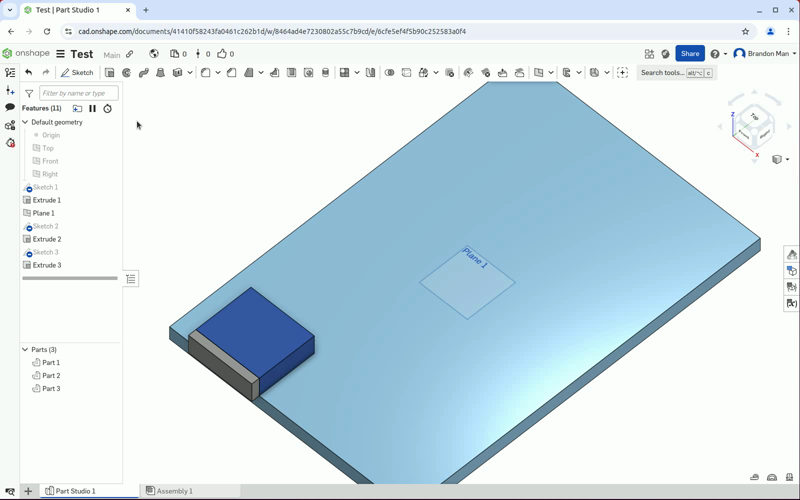
mouse_move(73, 189)
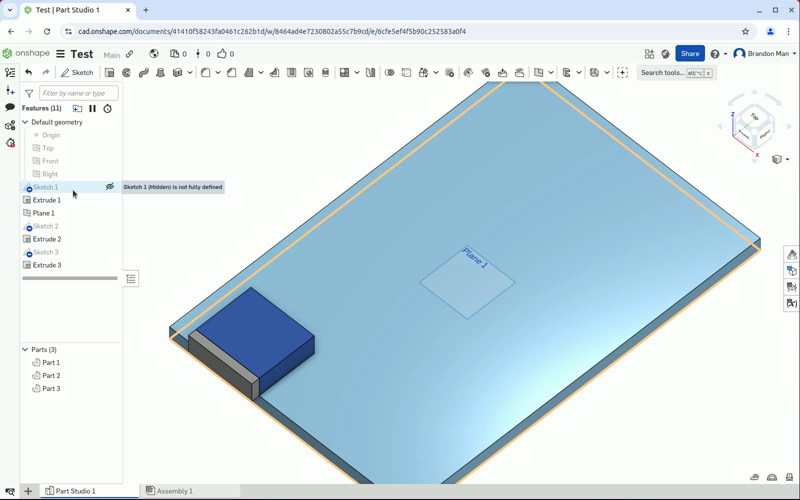
click(73, 189)